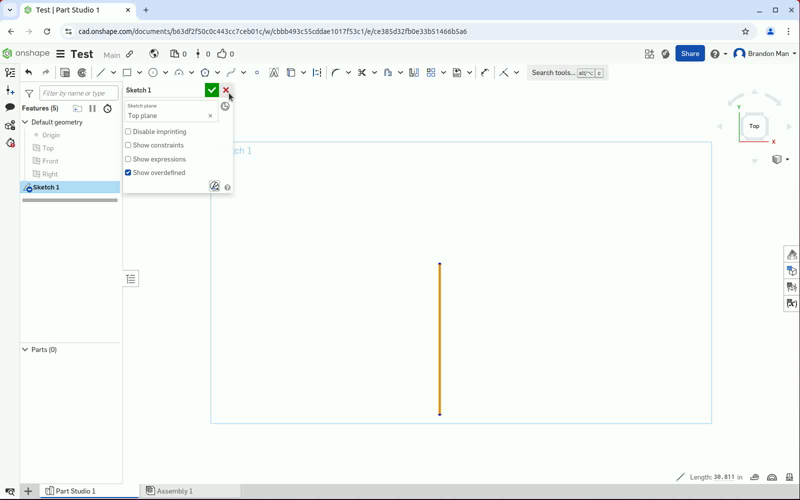
key(shift+h)
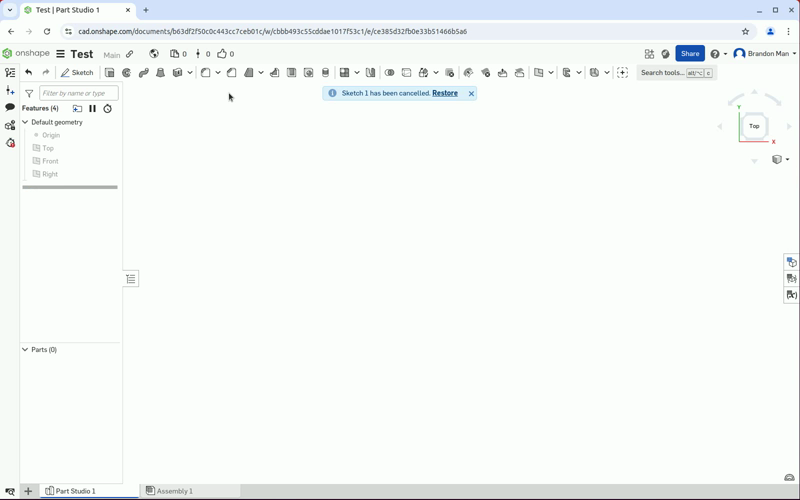
mouse_move(73, 352)
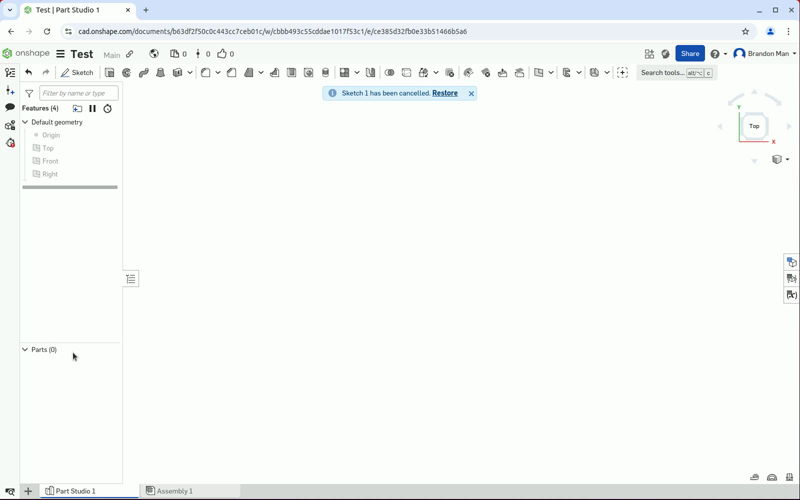
key(y)
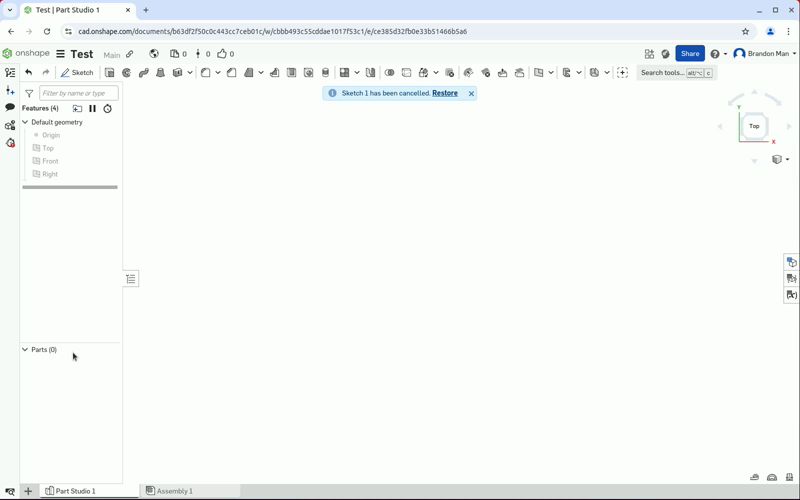
key(shift+p)
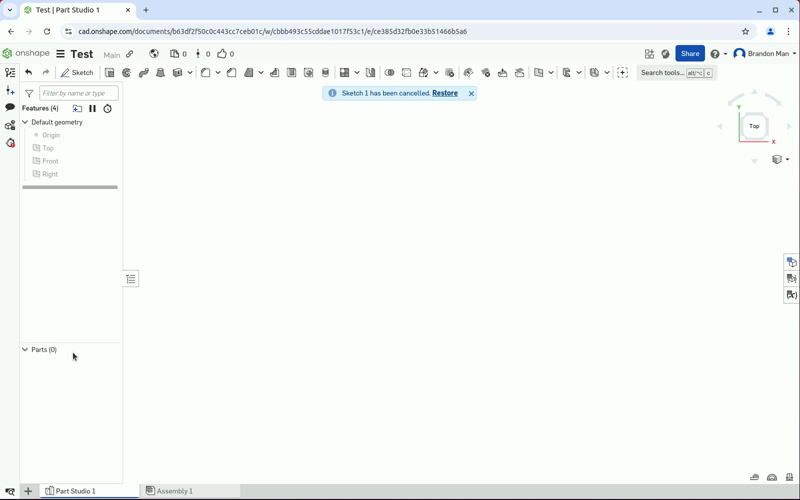
key(space)
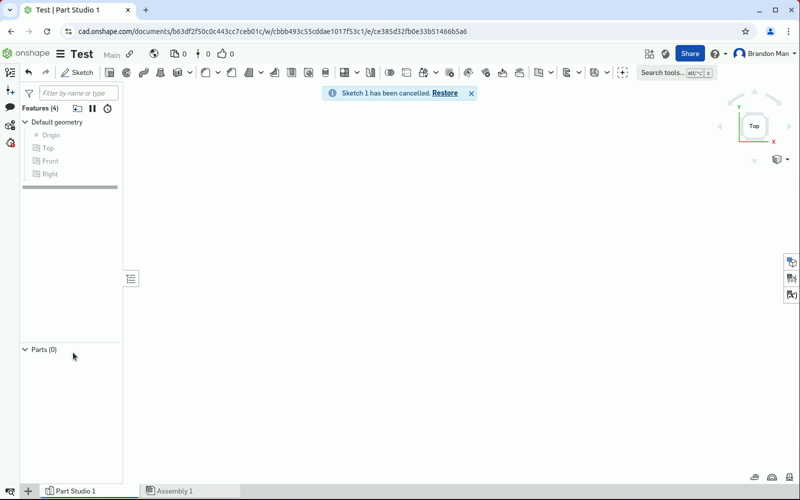
key_down(shift)
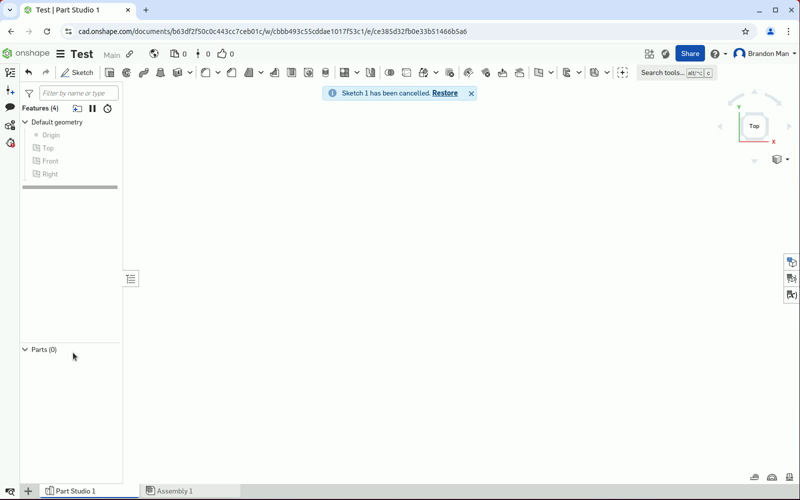
key(up)
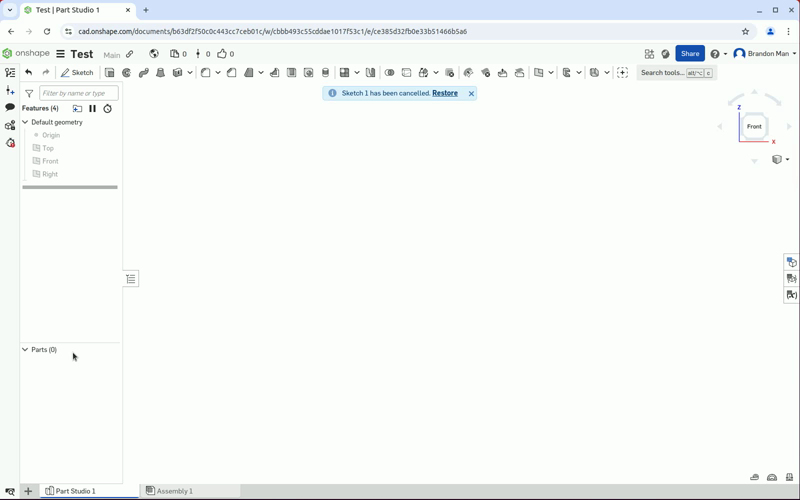
key_up(shift)
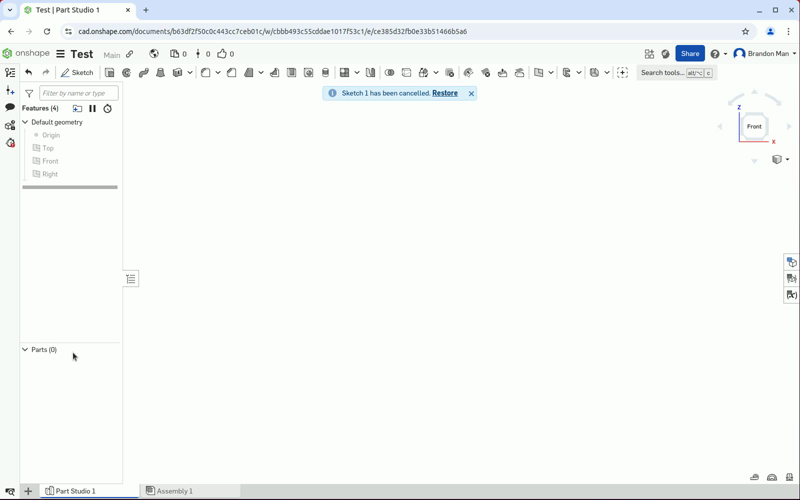
mouse_move(73, 352)
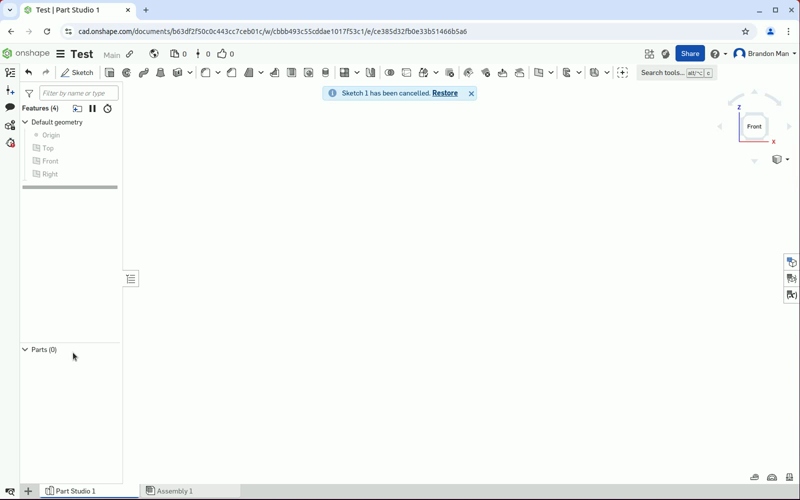
key(shift+y)
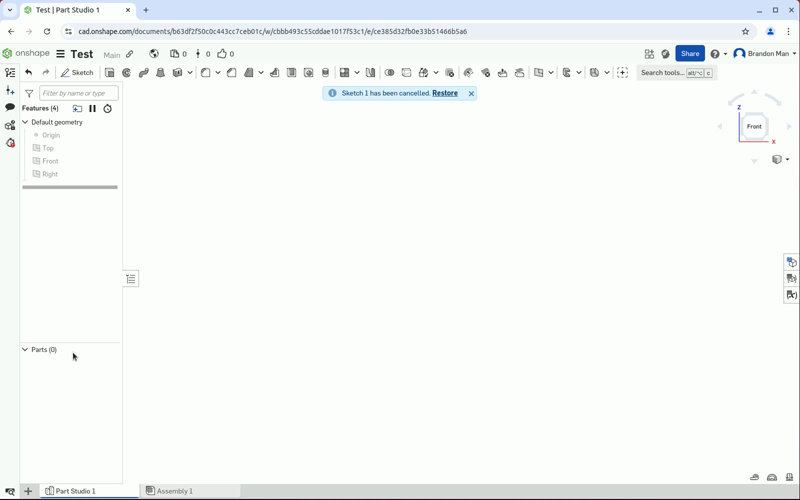
key(shift+s)
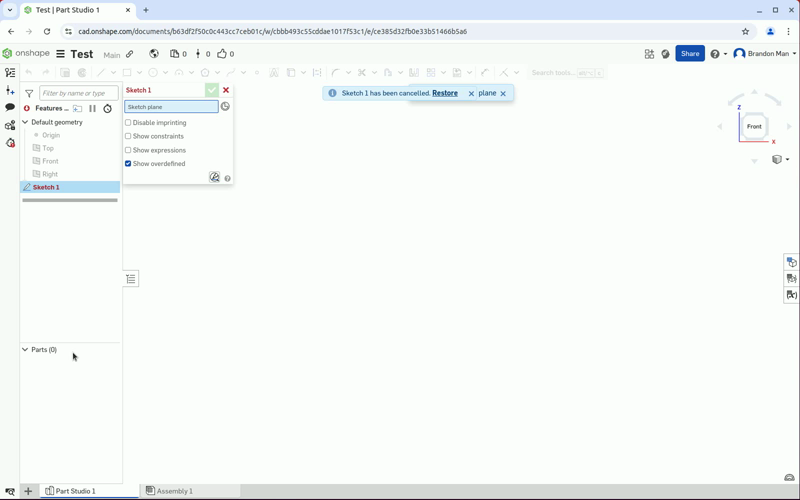
mouse_move(73, 163)
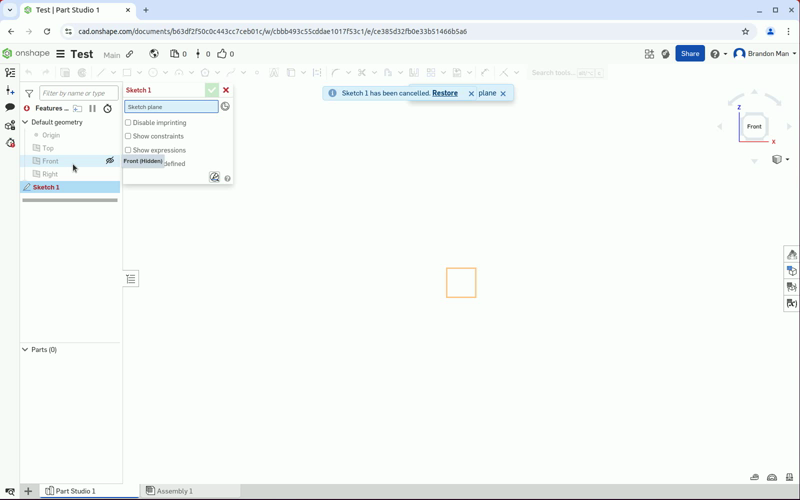
click(73, 163)
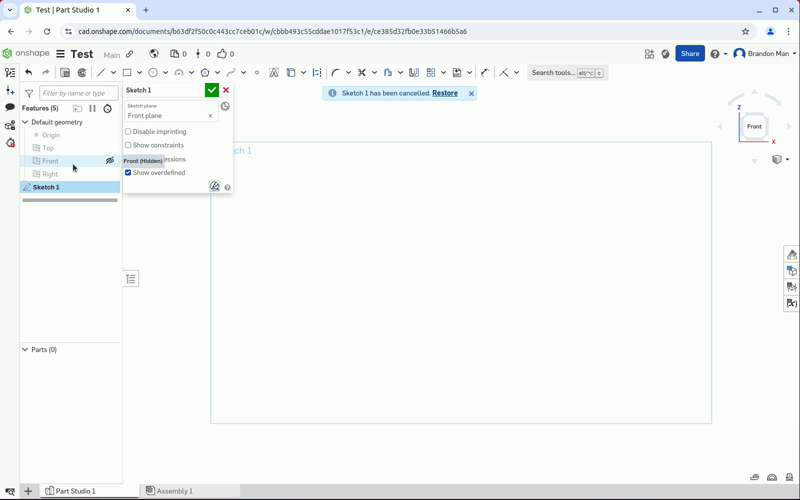
mouse_move(73, 352)
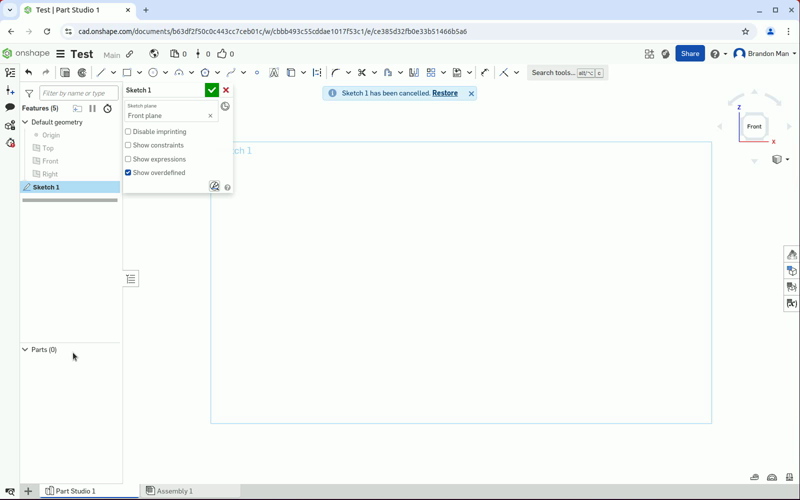
key(y)
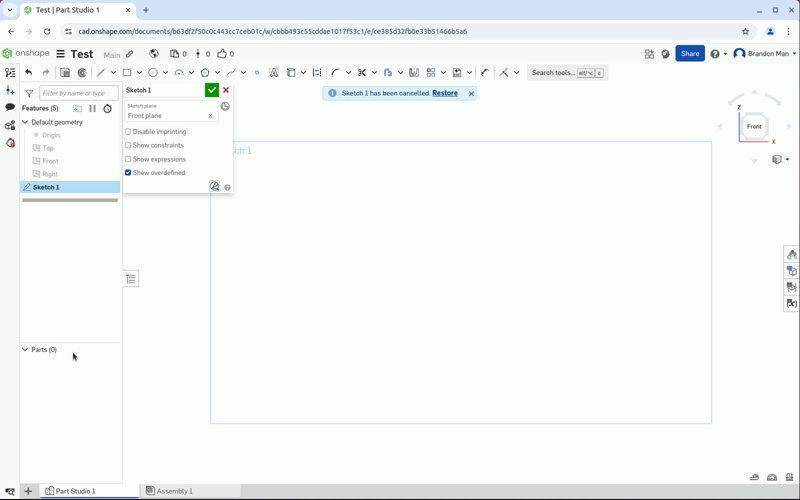
key(l)
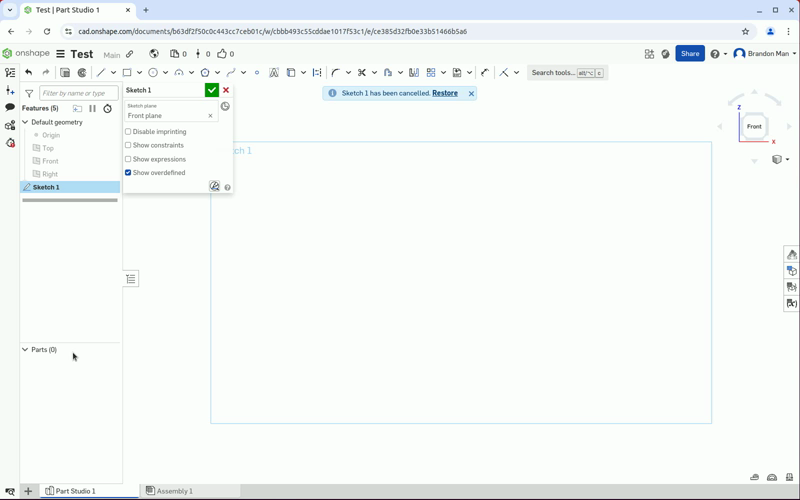
key_down(shift)
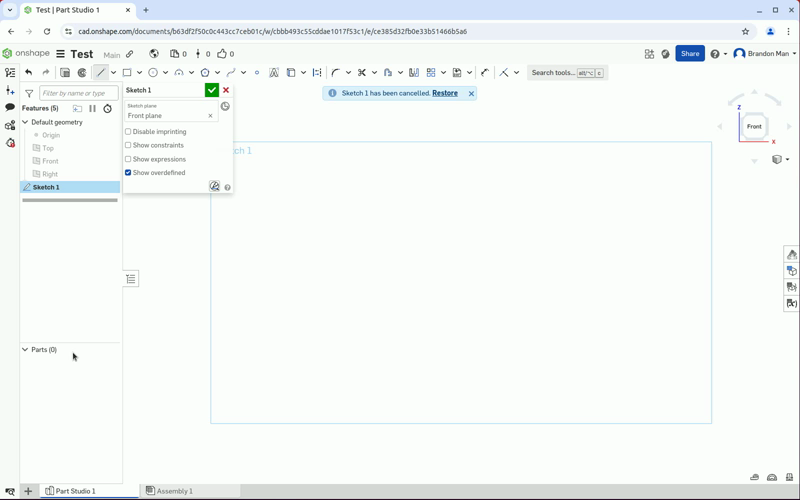
mouse_move(380, 362)
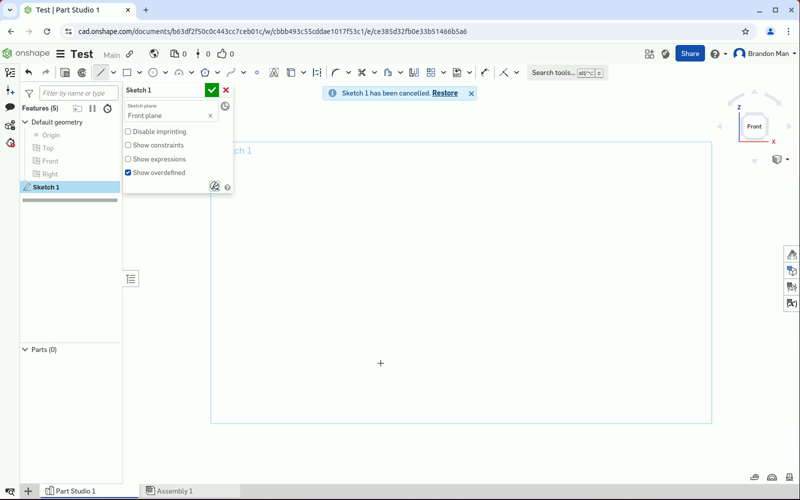
click(380, 362)
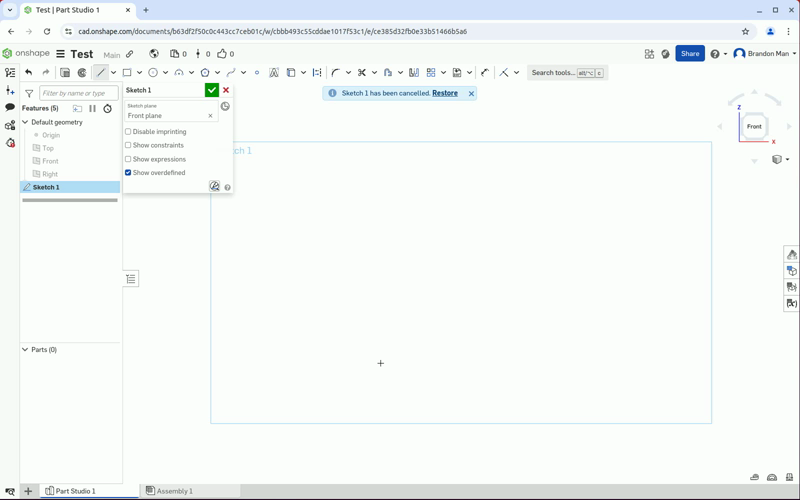
key_up(shift)
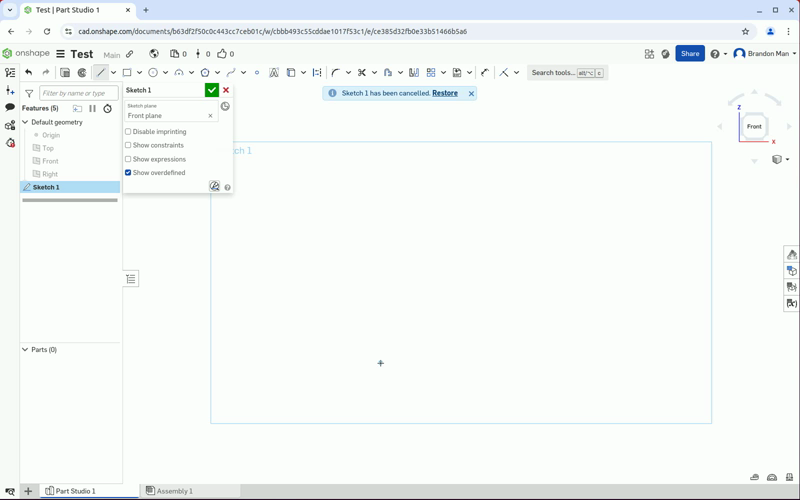
key_down(shift)
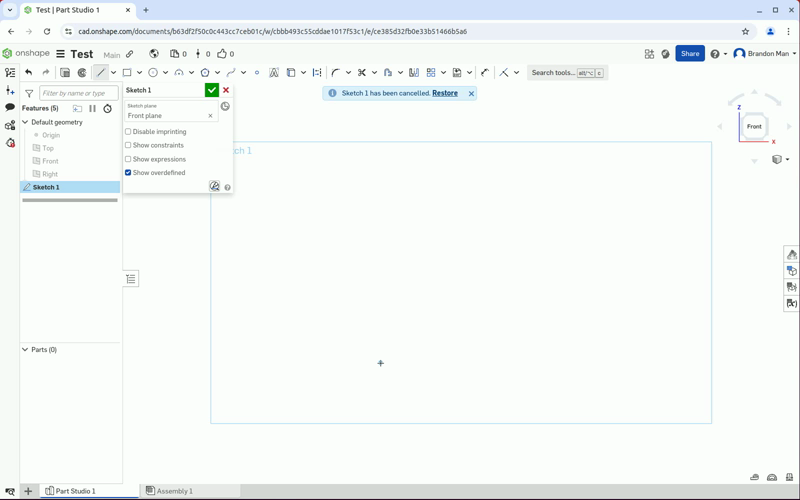
mouse_move(441, 302)
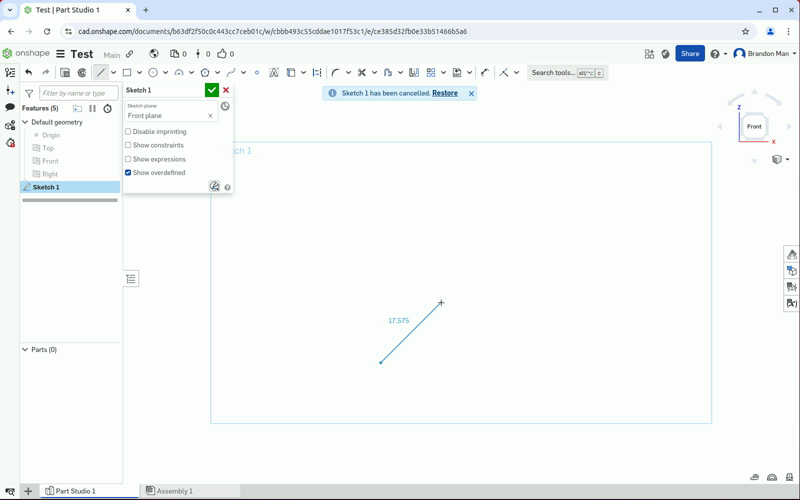
click(441, 302)
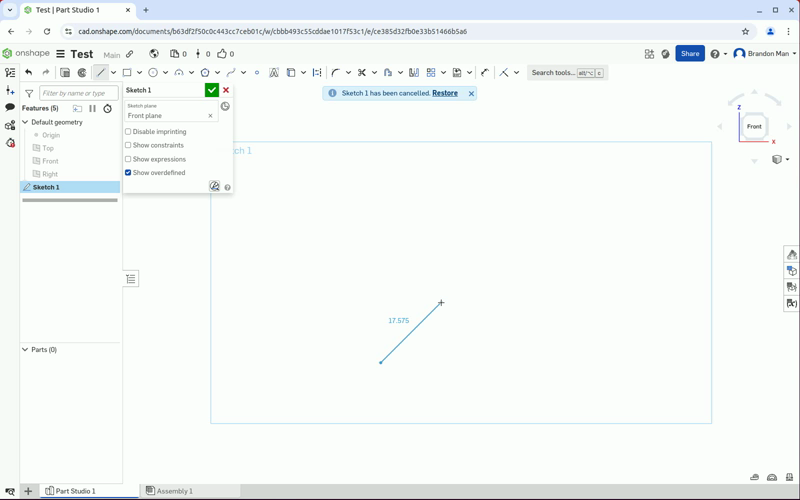
key_up(shift)
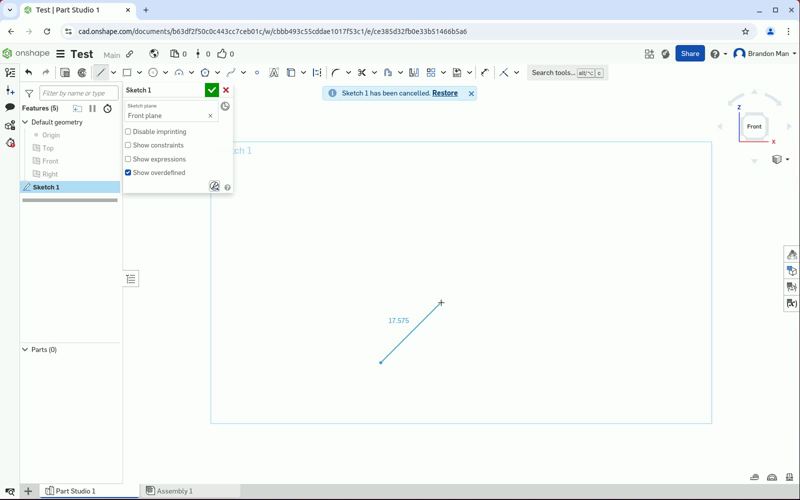
key(esc)
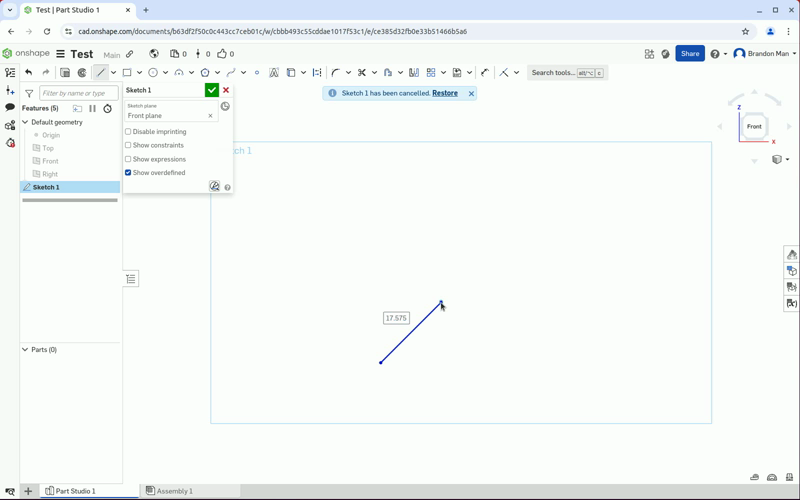
key(a)
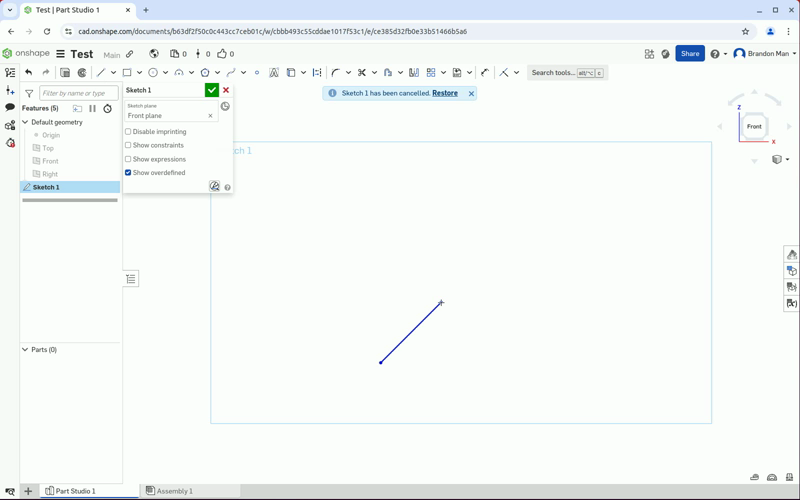
mouse_move(441, 302)
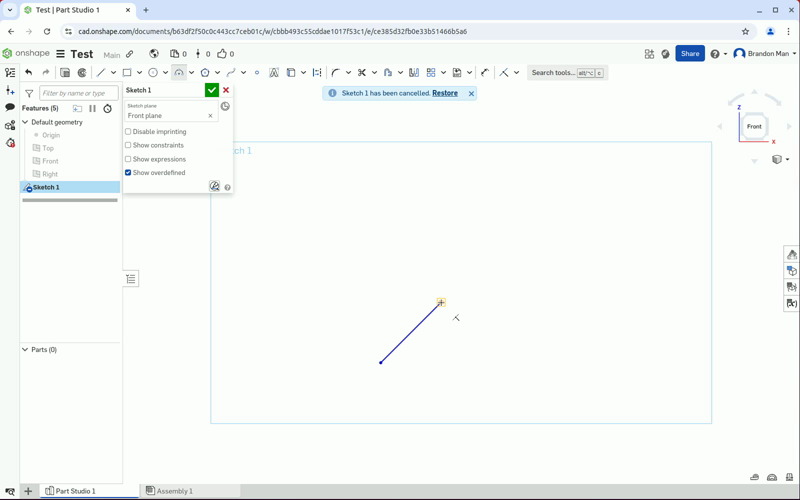
click(441, 302)
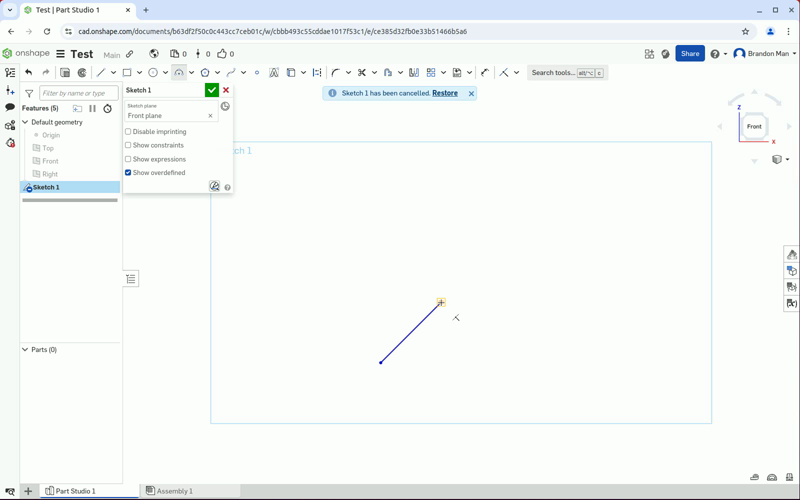
key_down(shift)
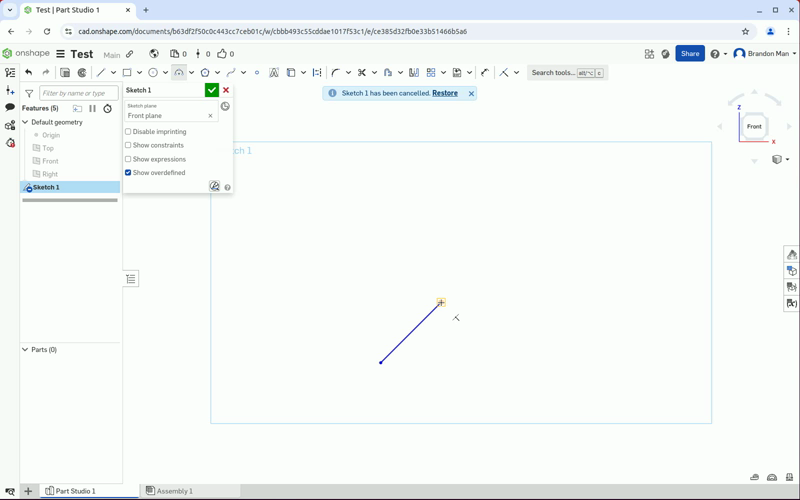
mouse_move(441, 264)
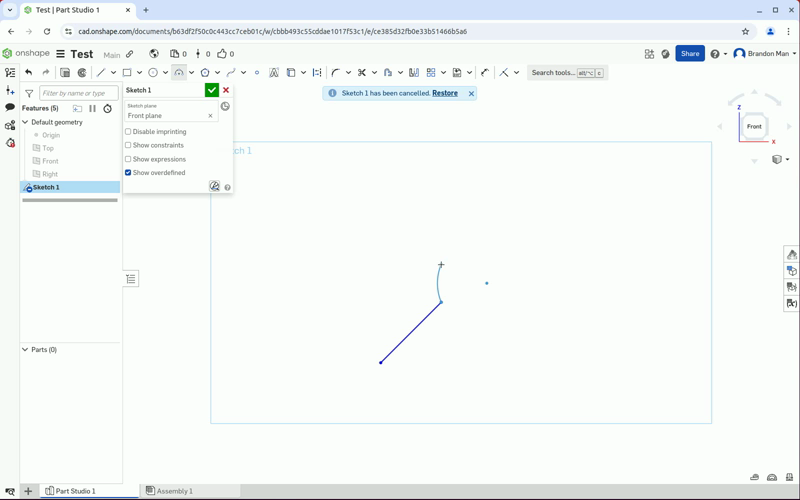
click(441, 264)
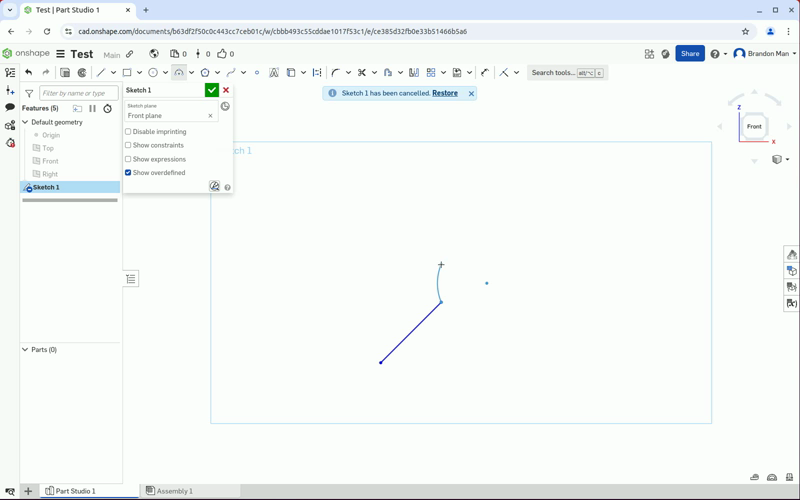
mouse_move(433, 283)
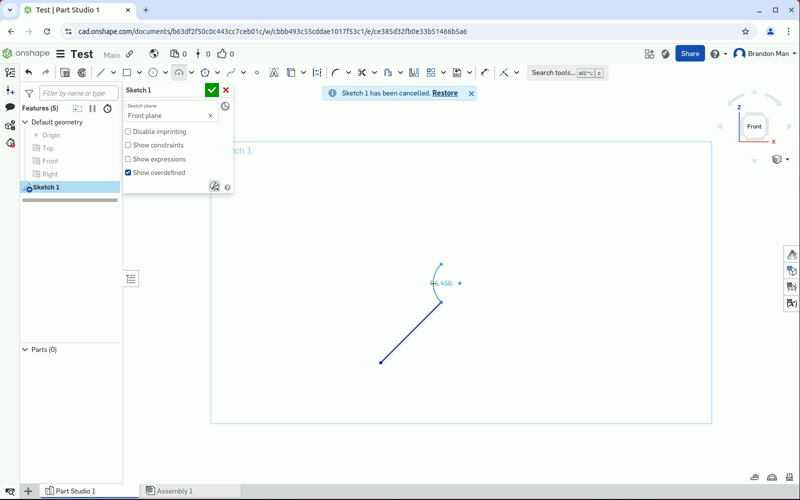
click(433, 283)
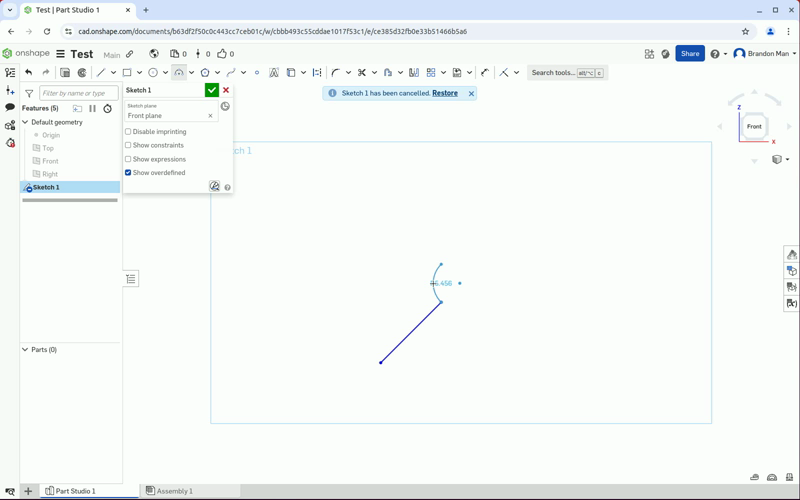
key_up(shift)
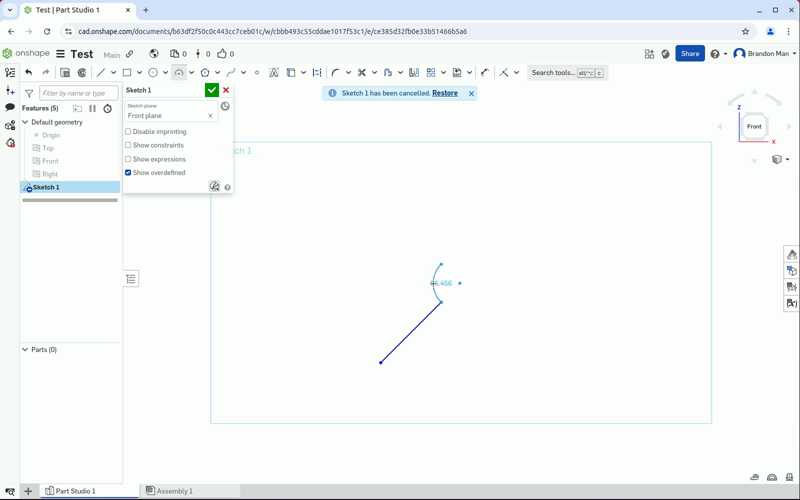
key(esc)
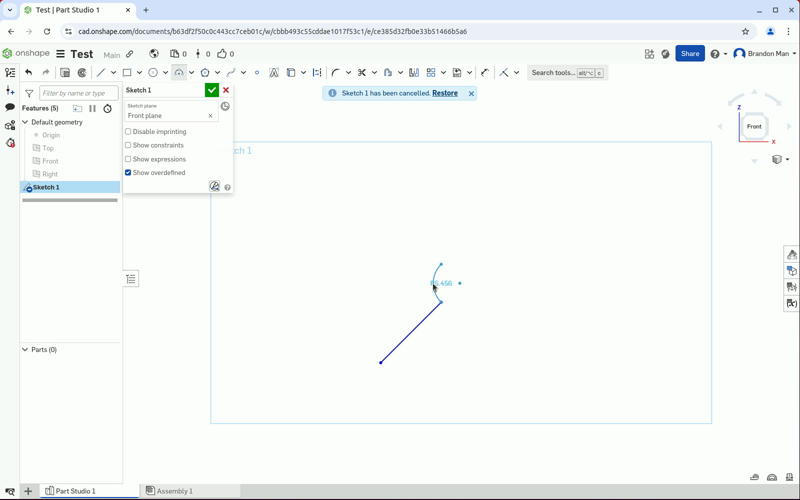
key(l)
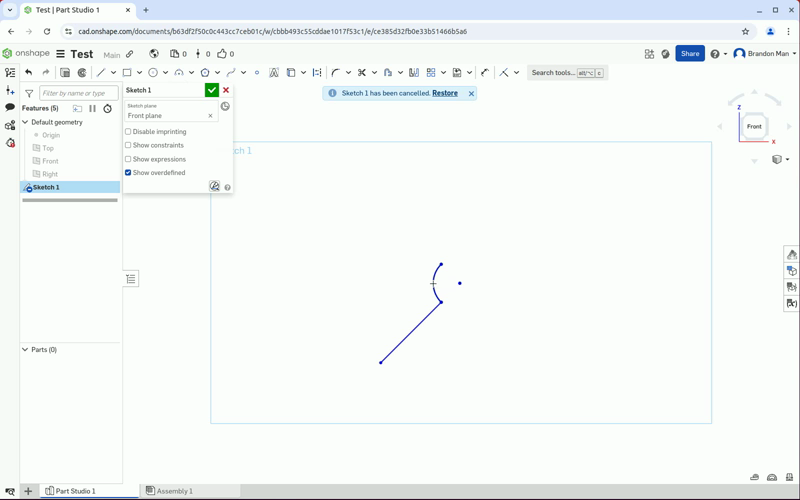
mouse_move(441, 264)
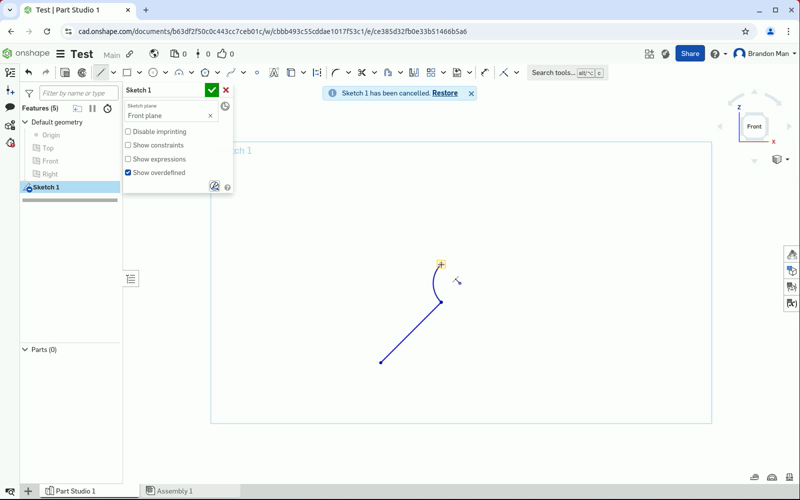
click(441, 264)
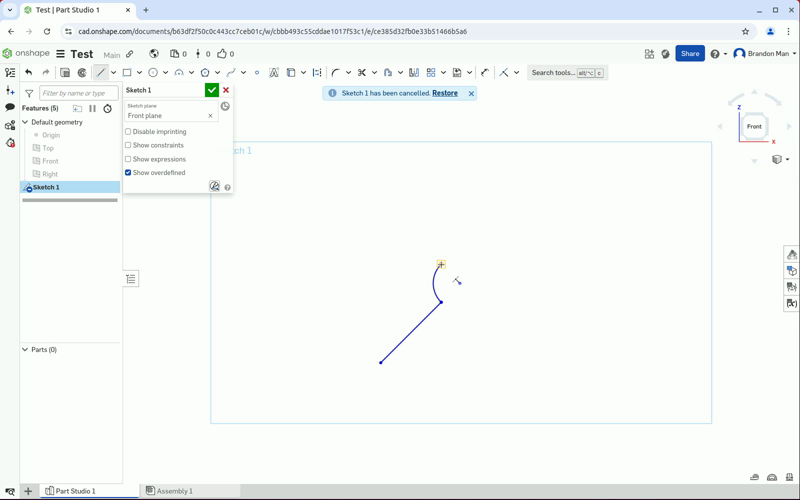
key_down(shift)
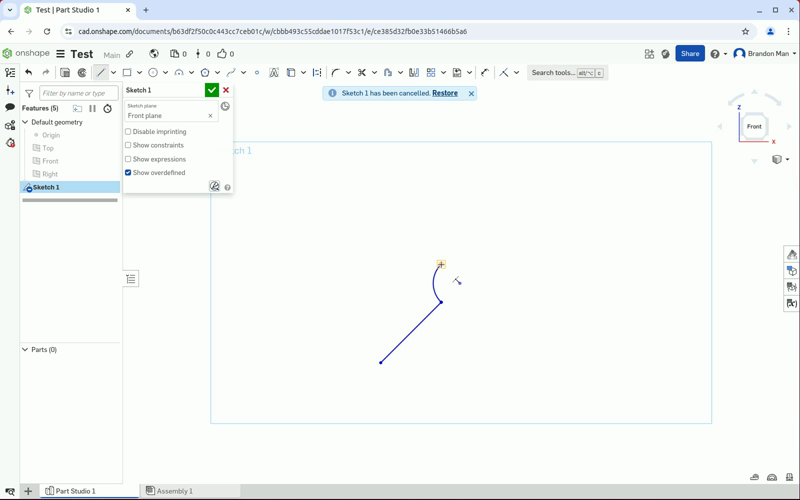
mouse_move(380, 203)
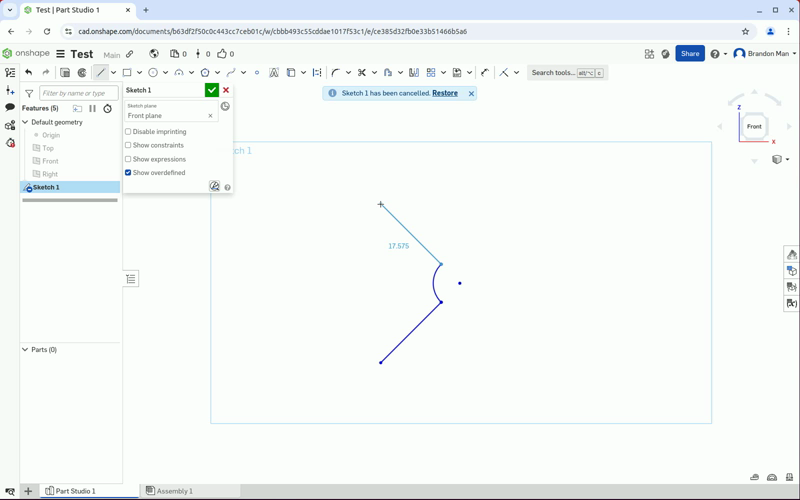
click(380, 203)
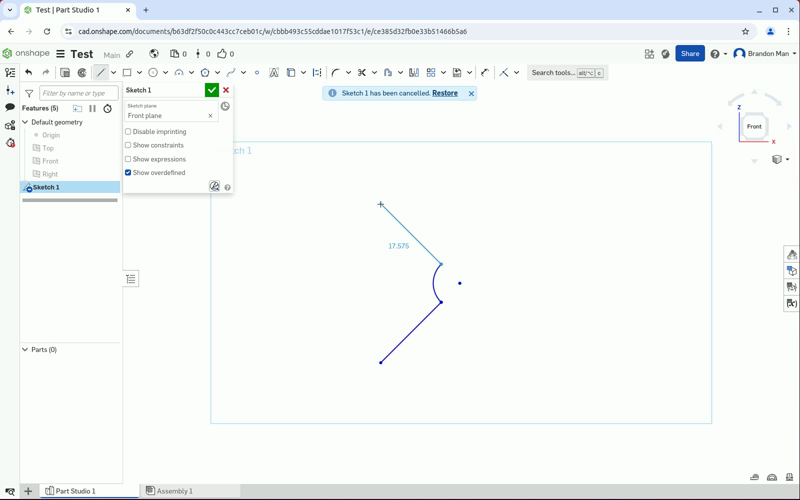
key_up(shift)
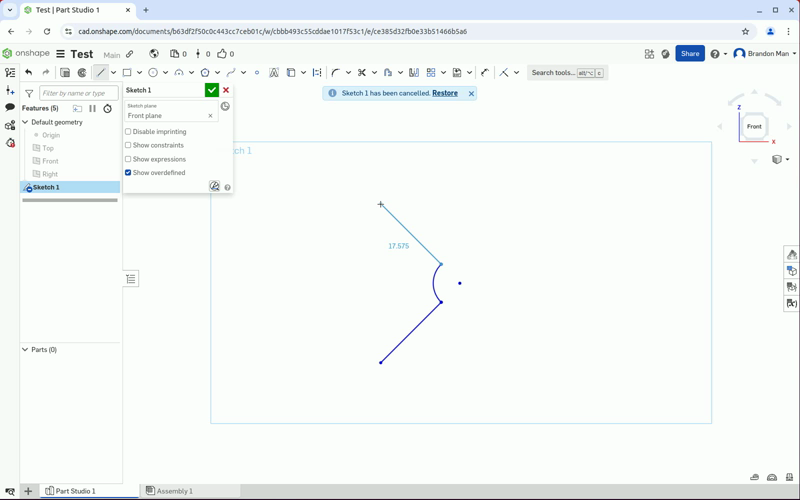
key(esc)
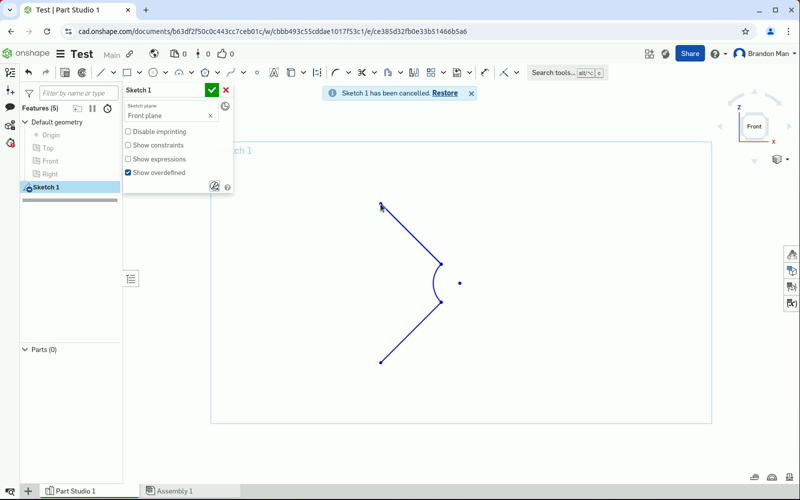
key(a)
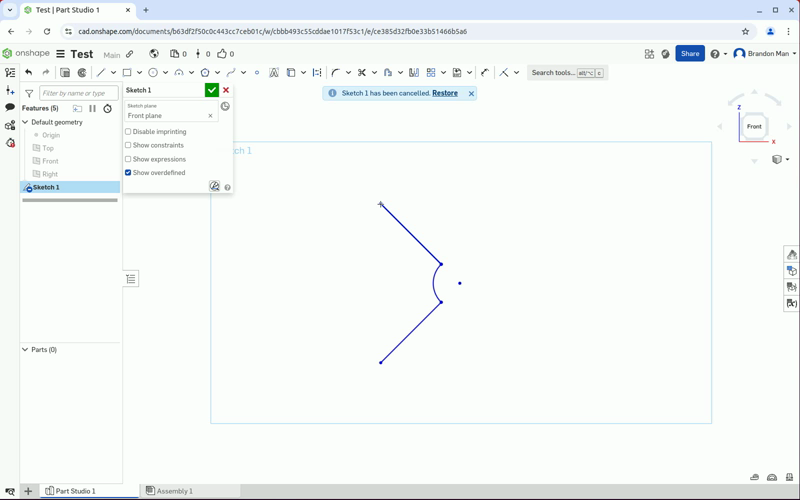
mouse_move(380, 203)
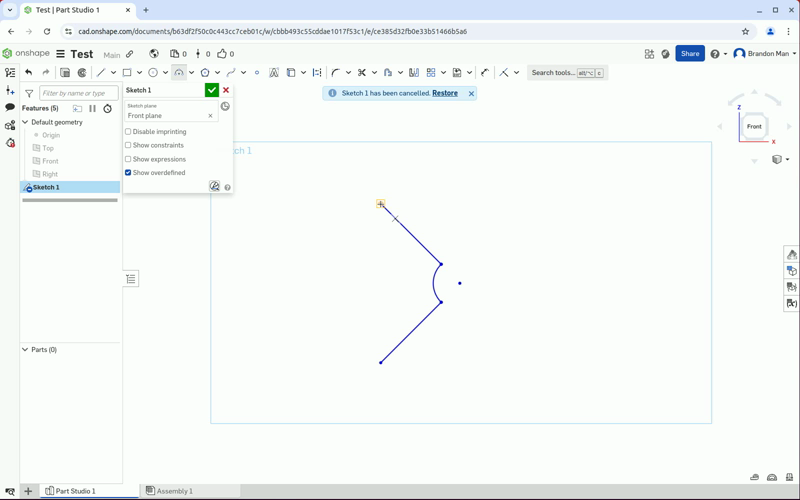
click(380, 203)
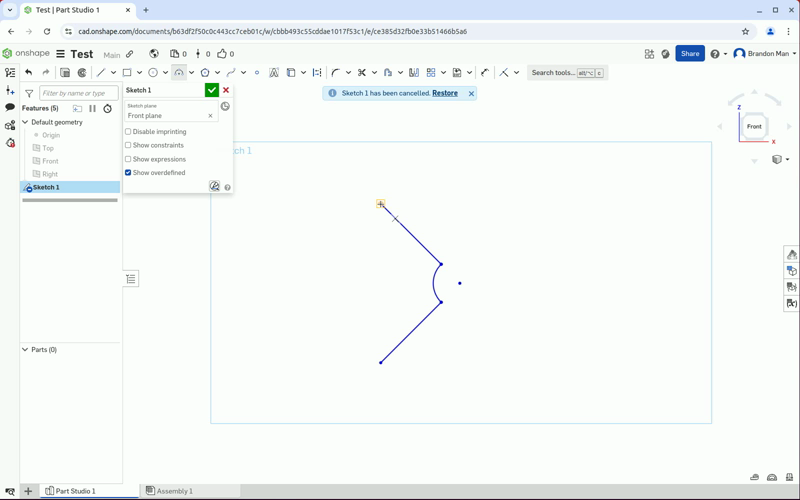
mouse_move(380, 362)
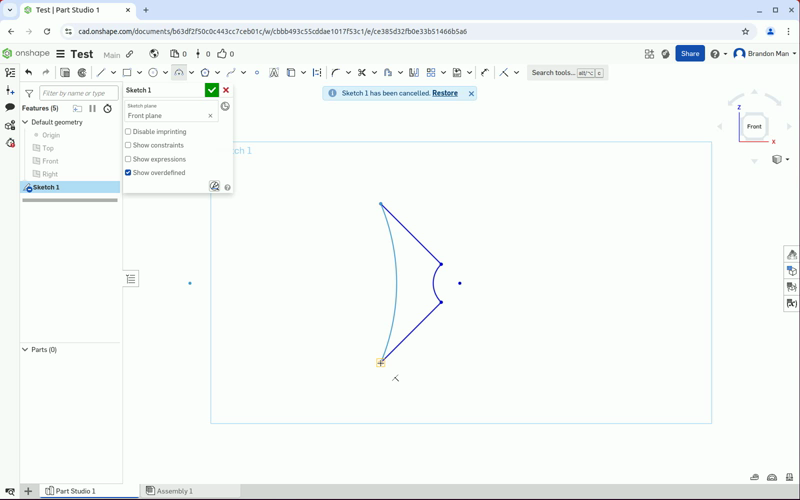
click(380, 362)
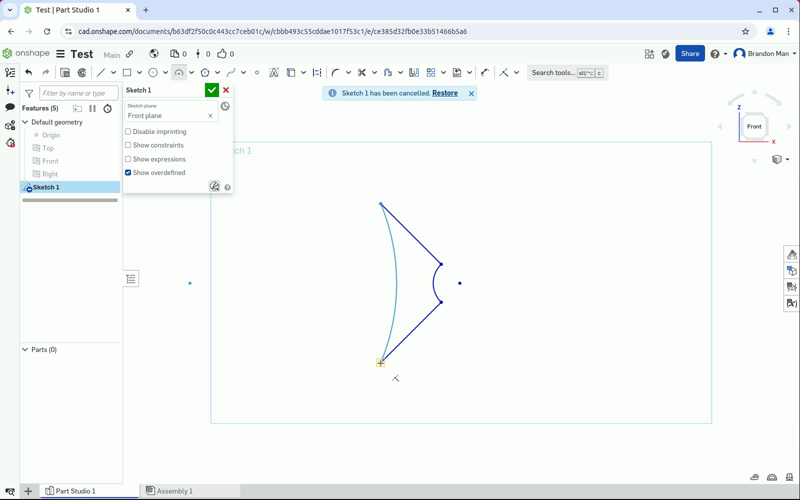
key_down(shift)
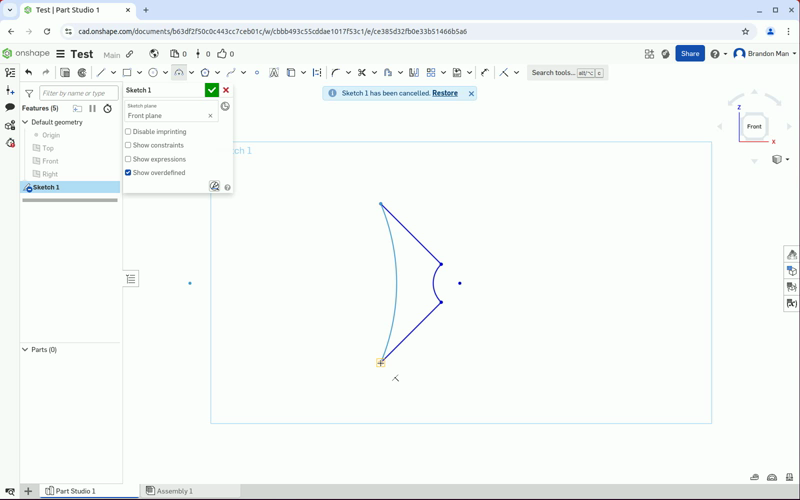
mouse_move(348, 283)
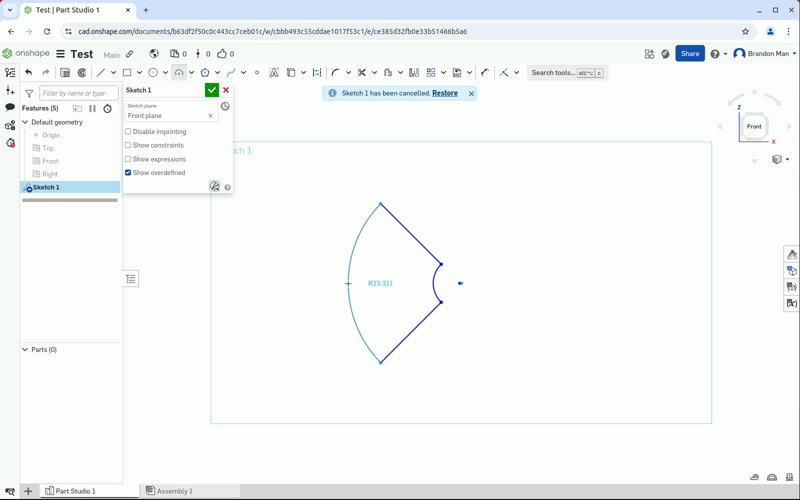
click(348, 283)
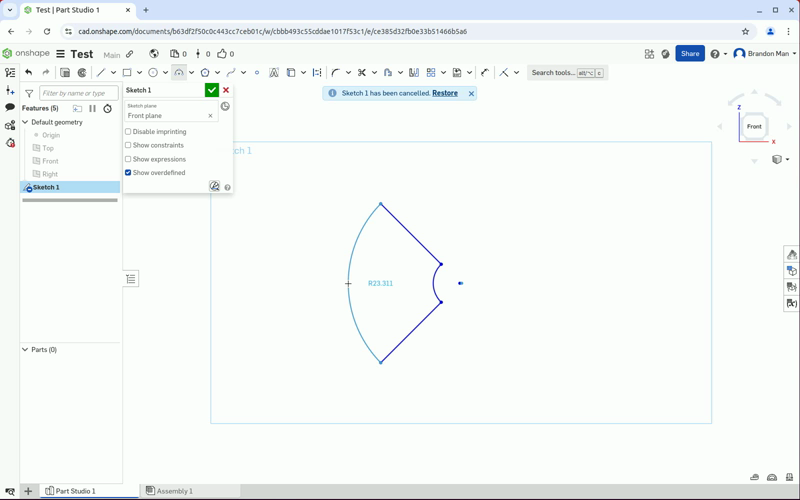
key_up(shift)
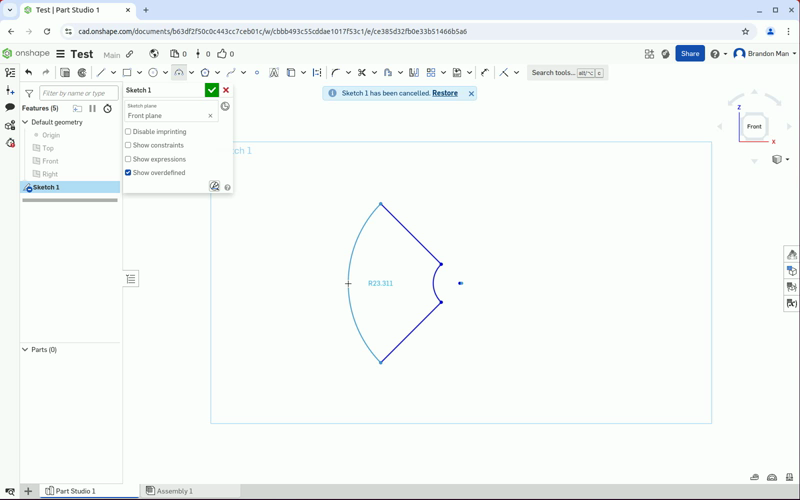
key(esc)
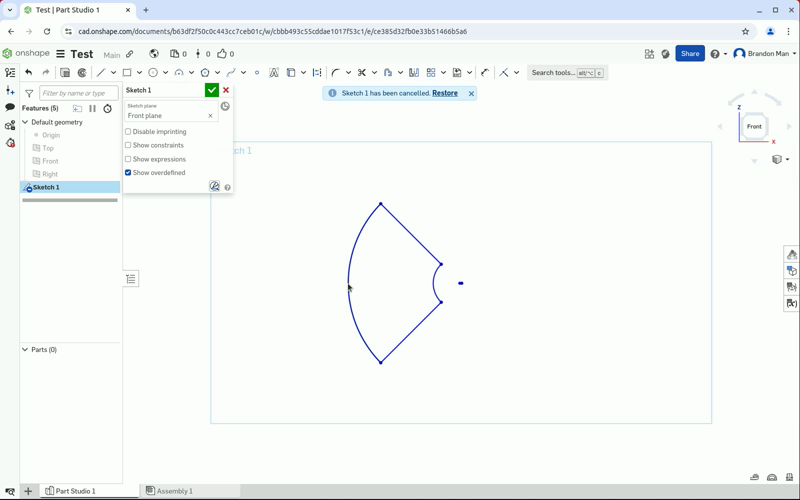
mouse_move(359, 293)
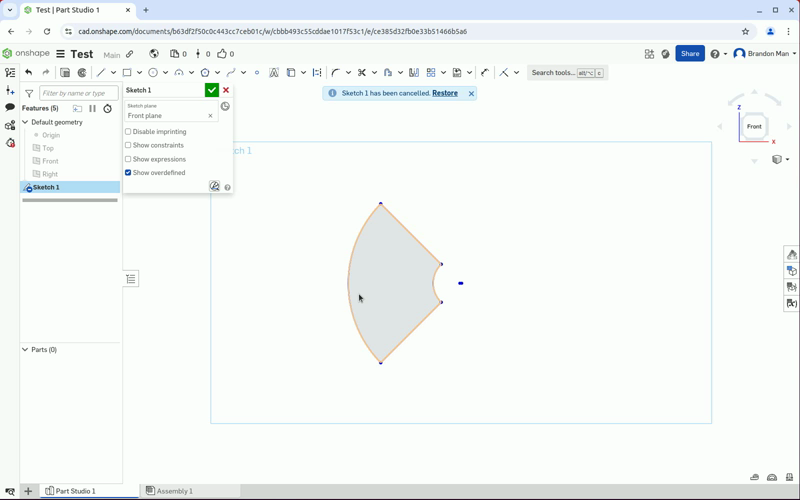
scroll(6)
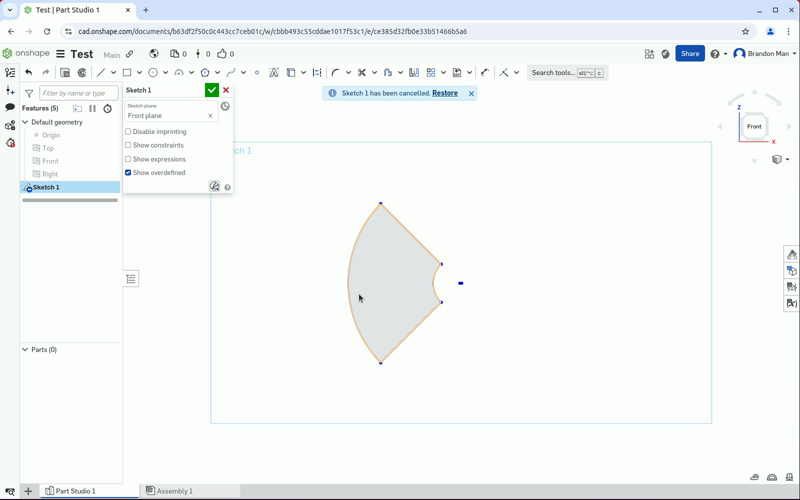
scroll(6)
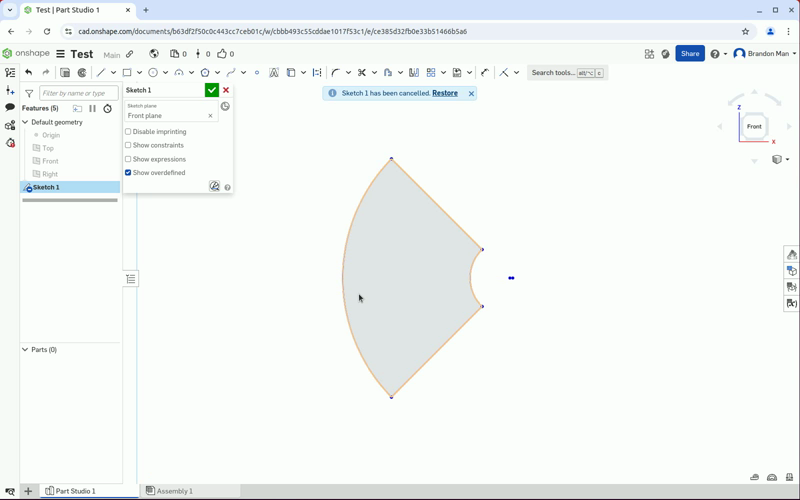
scroll(6)
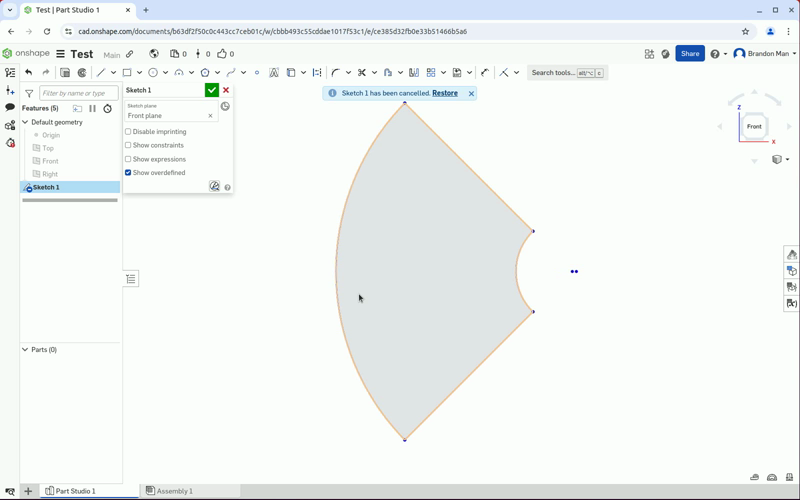
scroll(6)
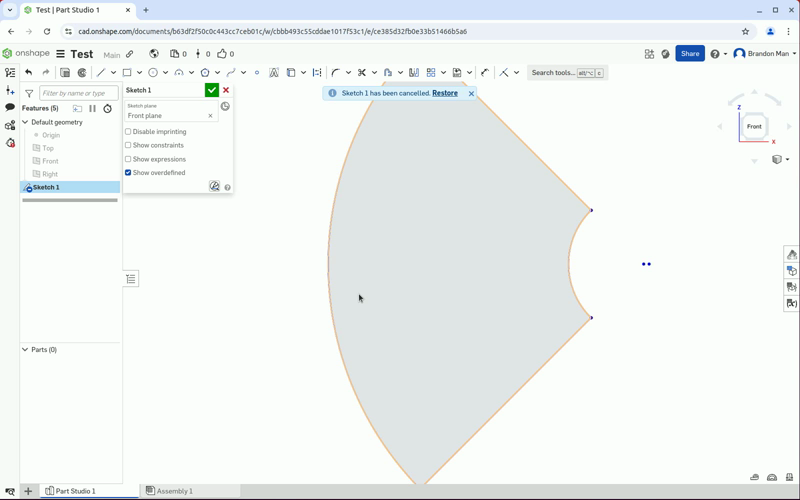
scroll(6)
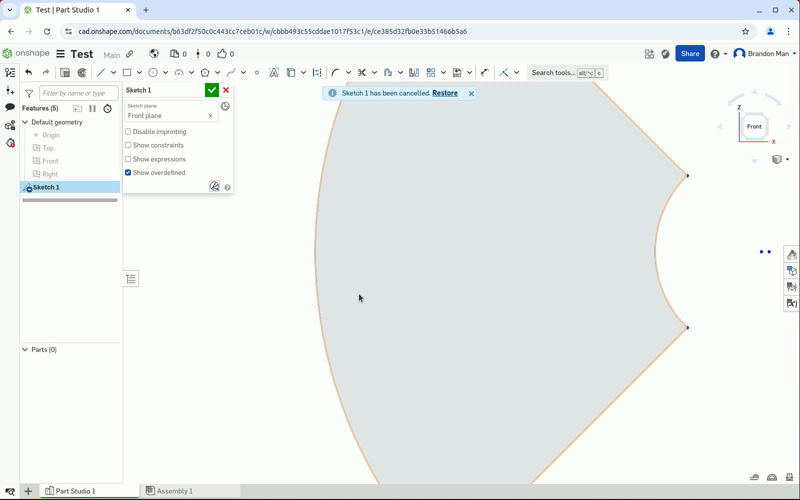
scroll(6)
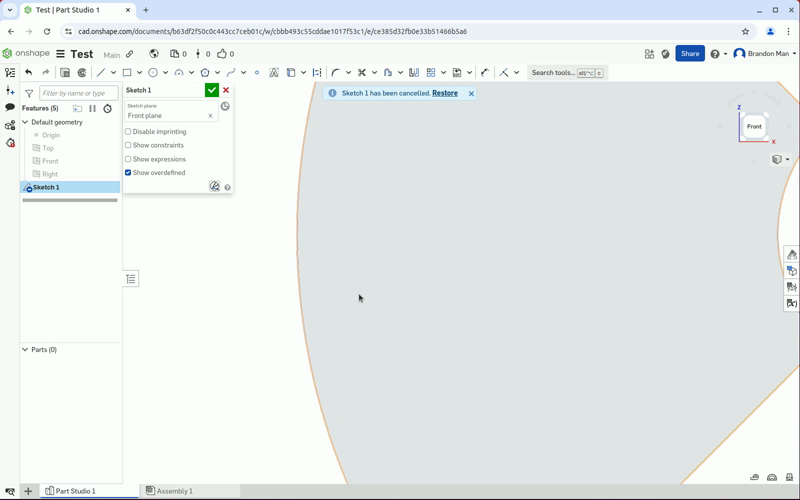
scroll(6)
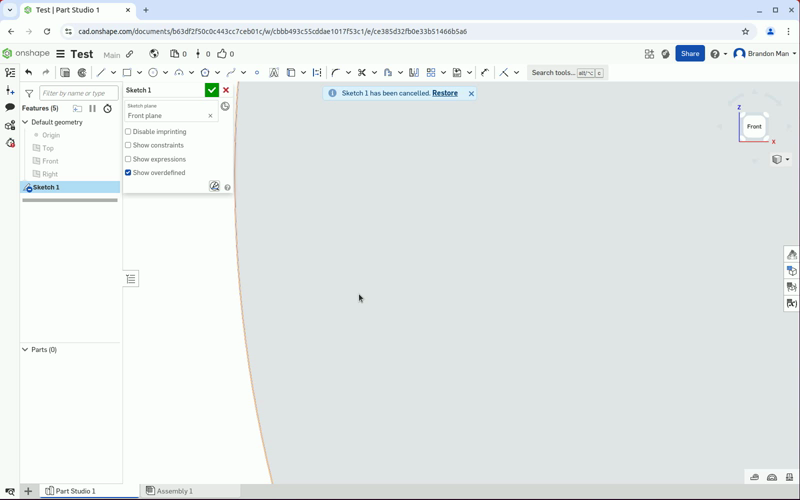
click(359, 293)
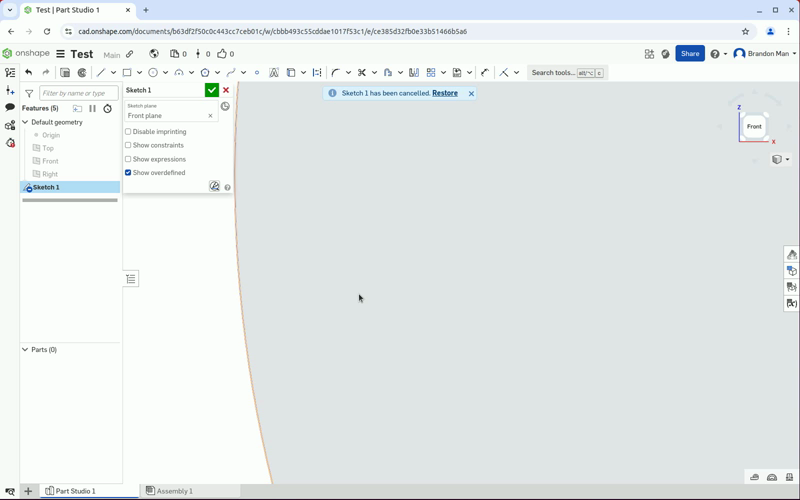
scroll(-6)
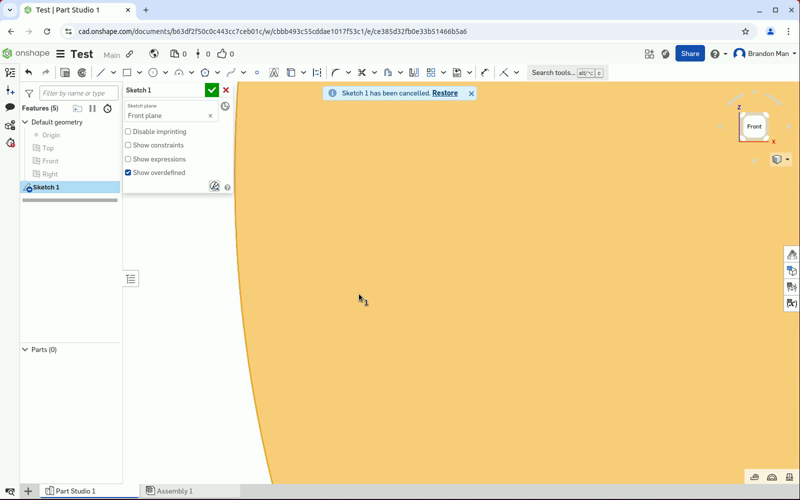
scroll(-6)
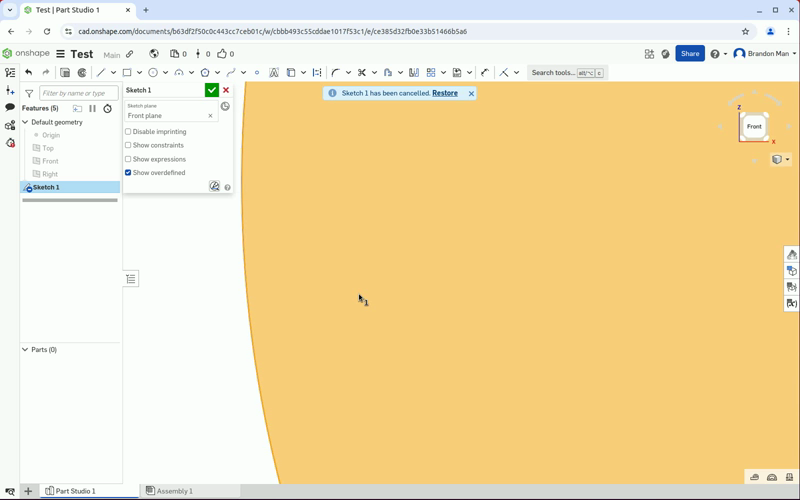
scroll(-6)
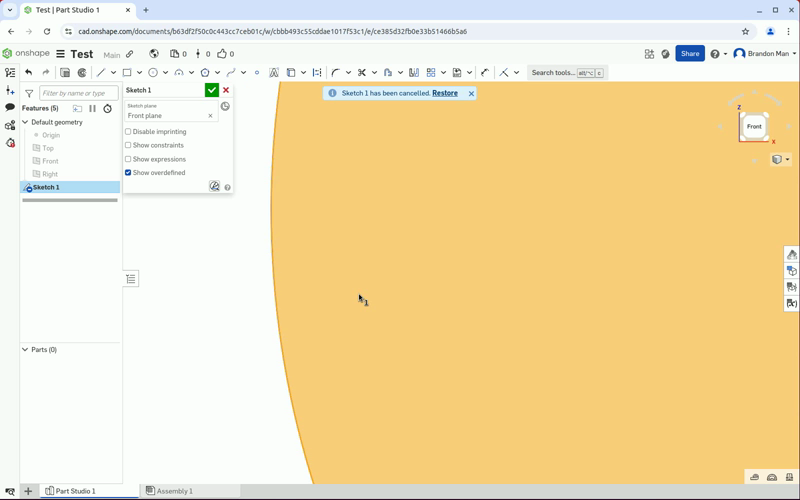
scroll(-6)
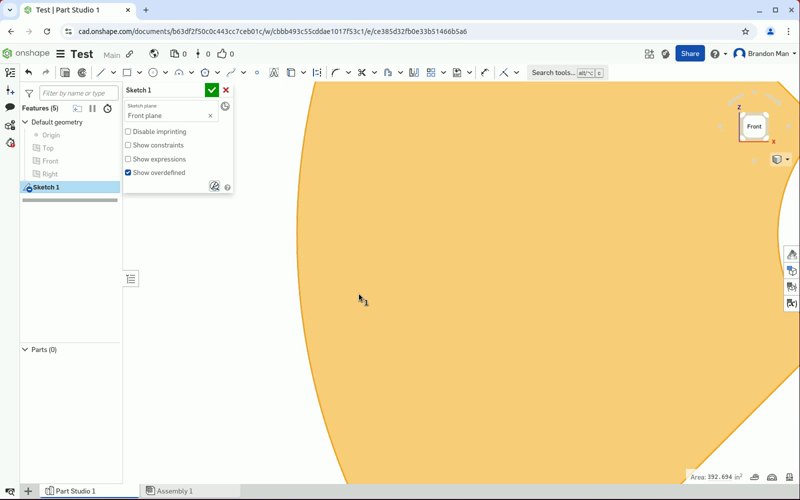
scroll(-6)
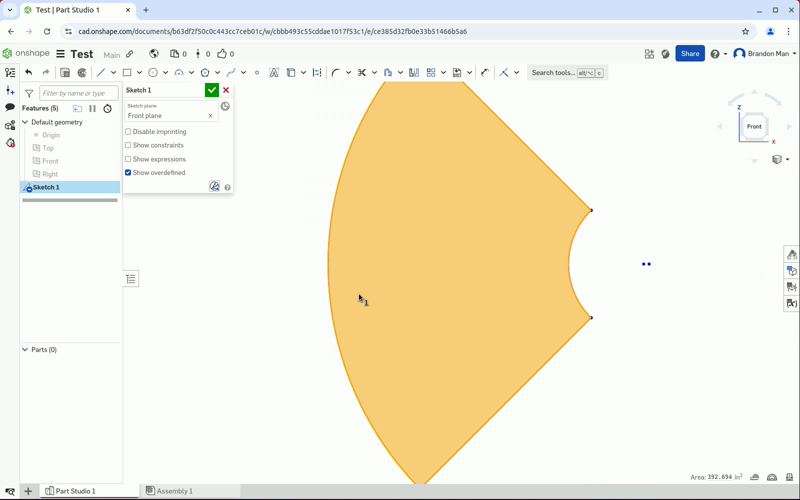
scroll(-6)
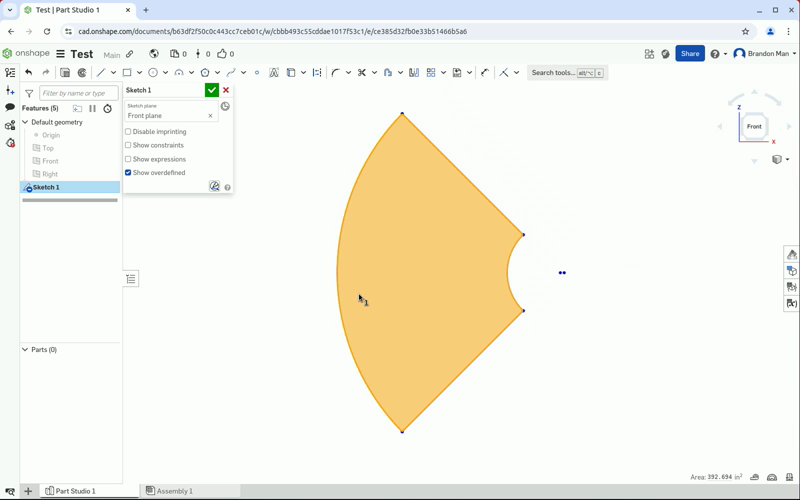
scroll(-6)
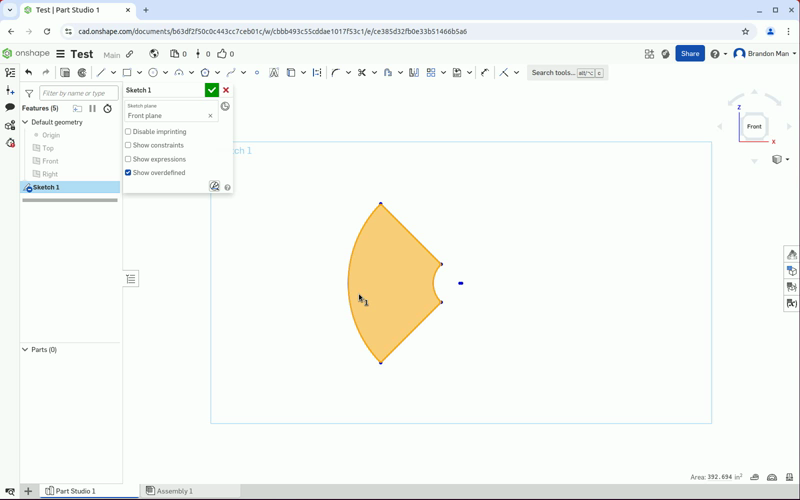
mouse_move(73, 352)
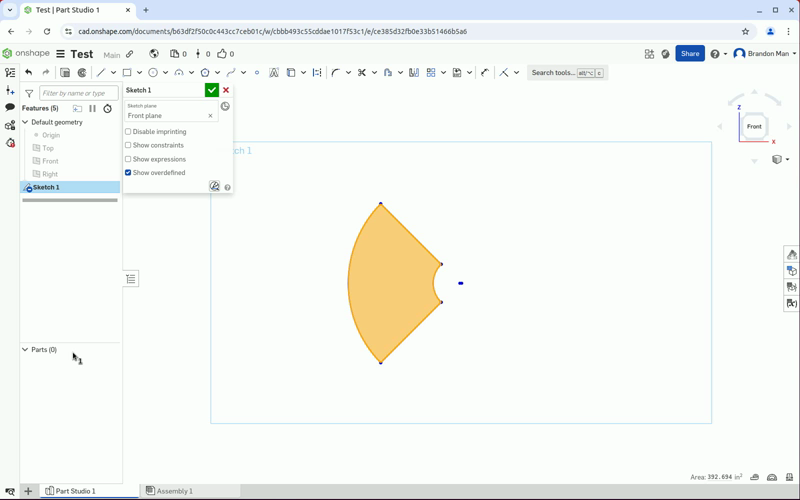
key(shift+y)
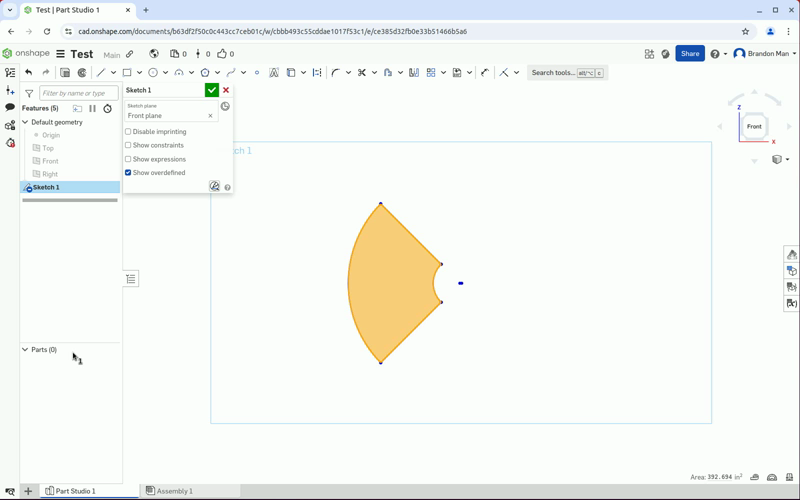
key(shift+e)
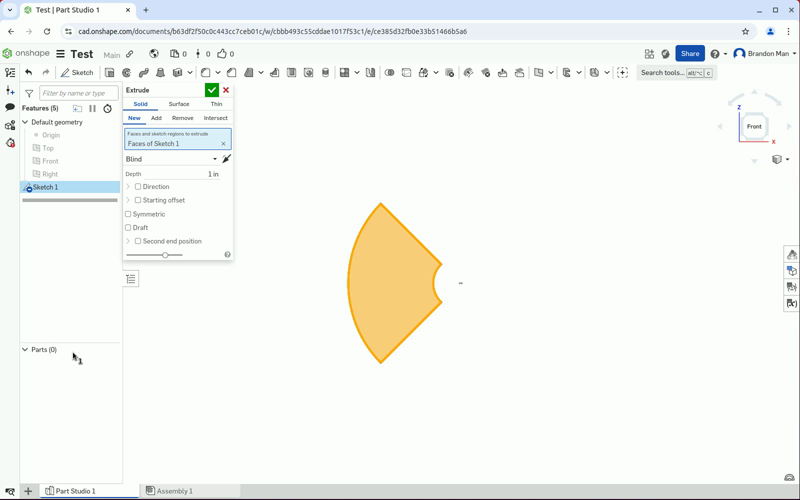
mouse_move(143, 106)
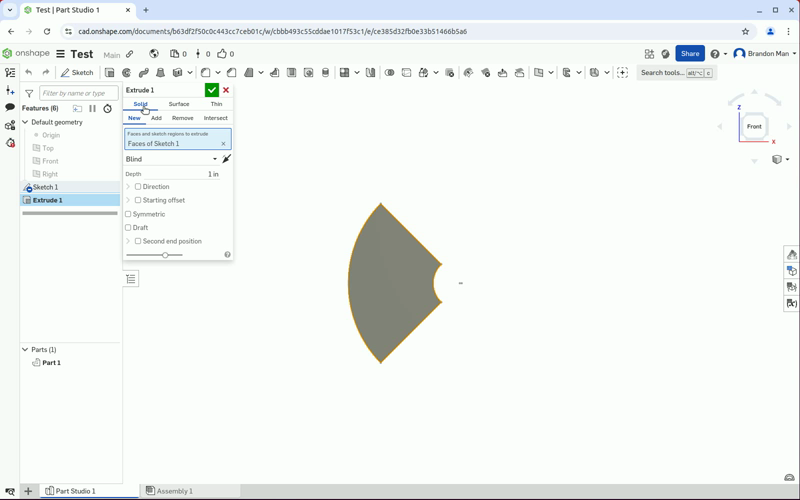
click(143, 106)
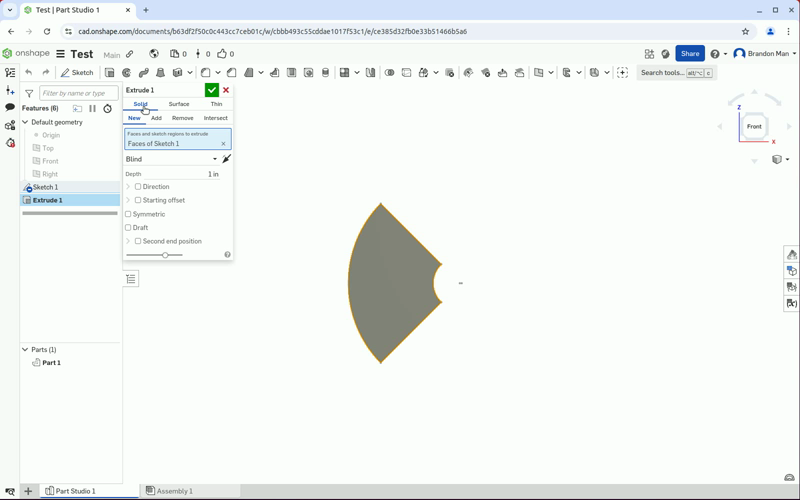
mouse_move(137, 120)
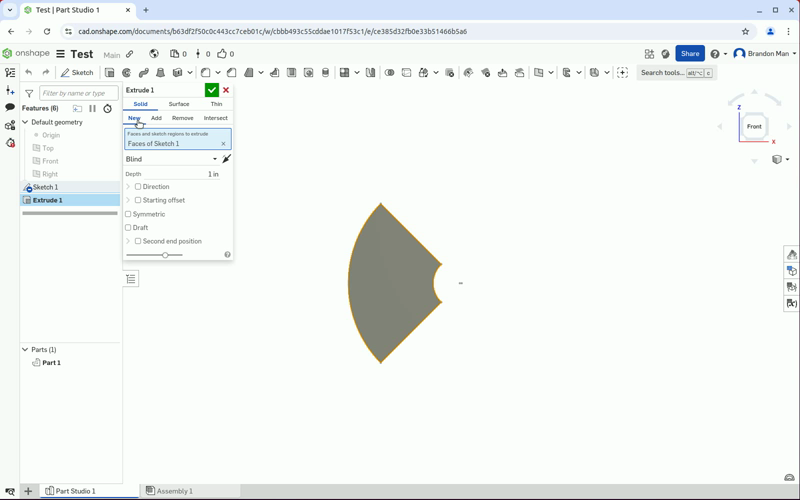
click(137, 120)
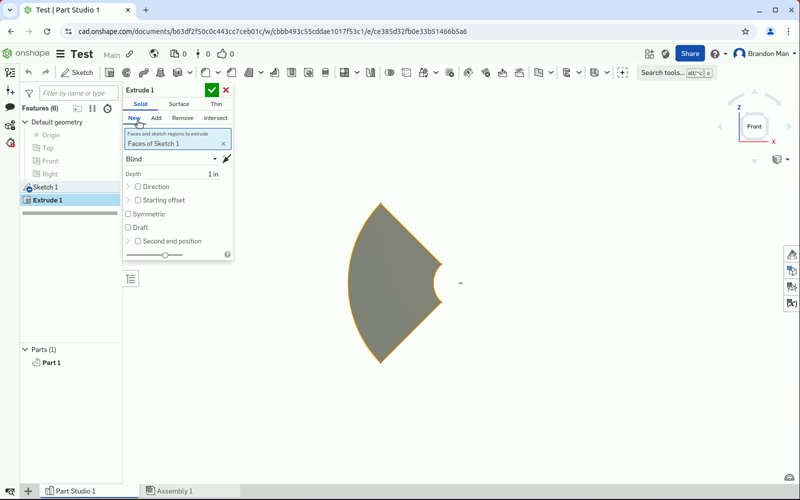
key(tab, 4)
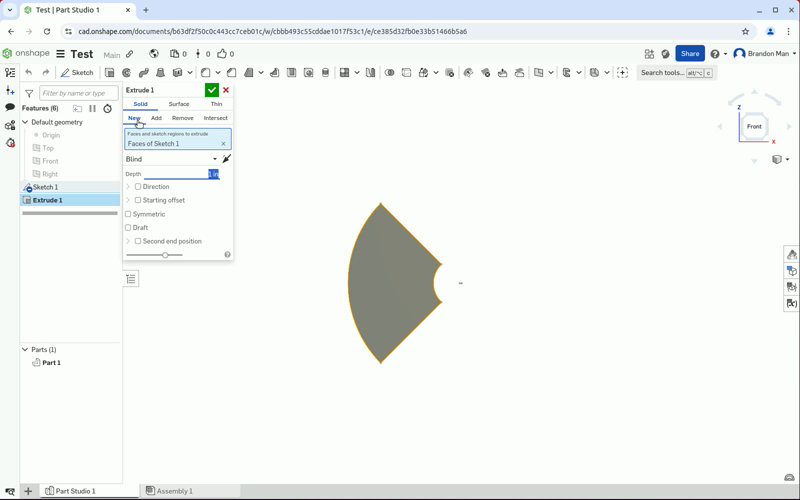
text(7.702)
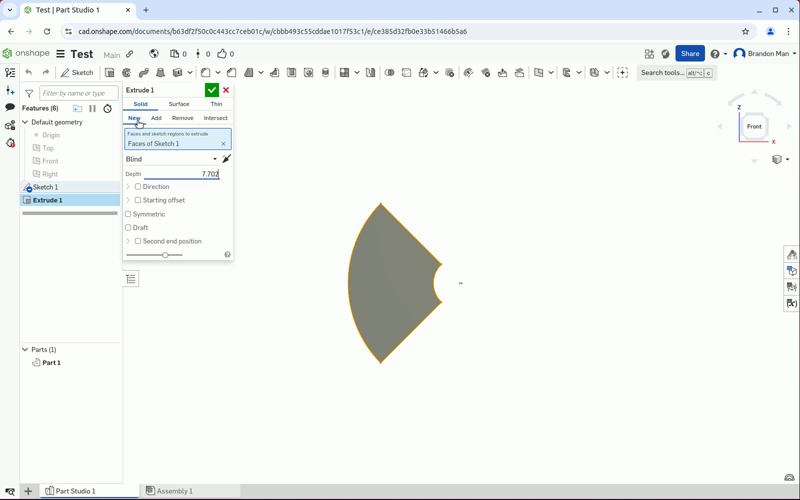
key(tab, 3)
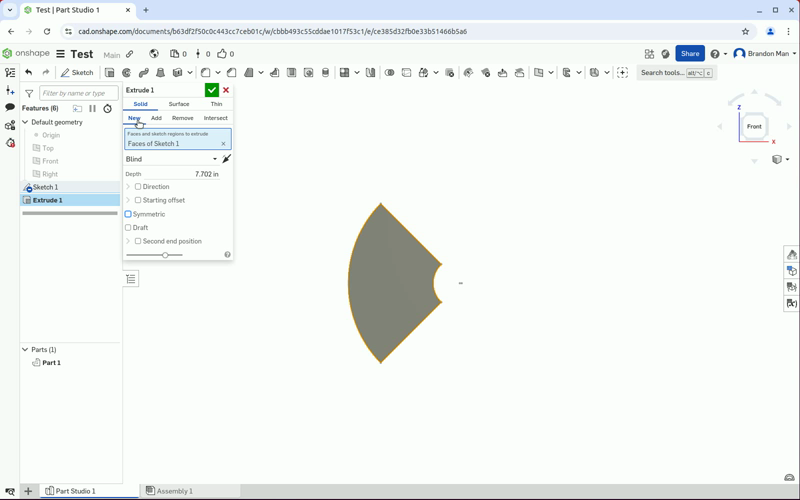
key(space)
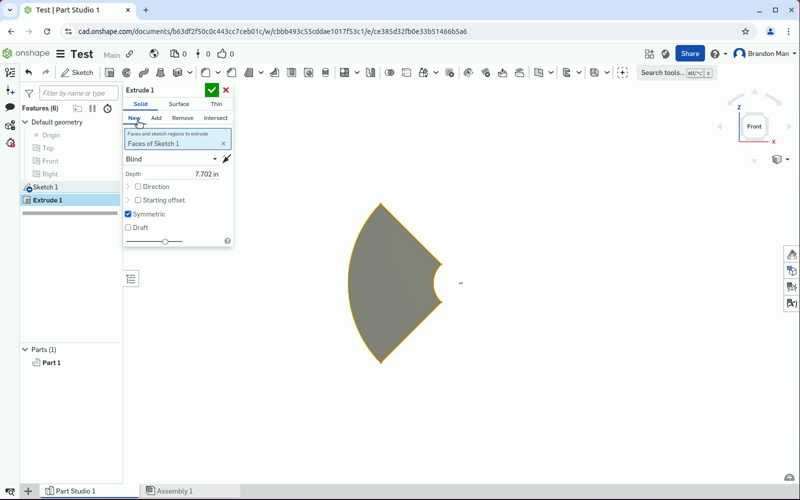
key(enter)
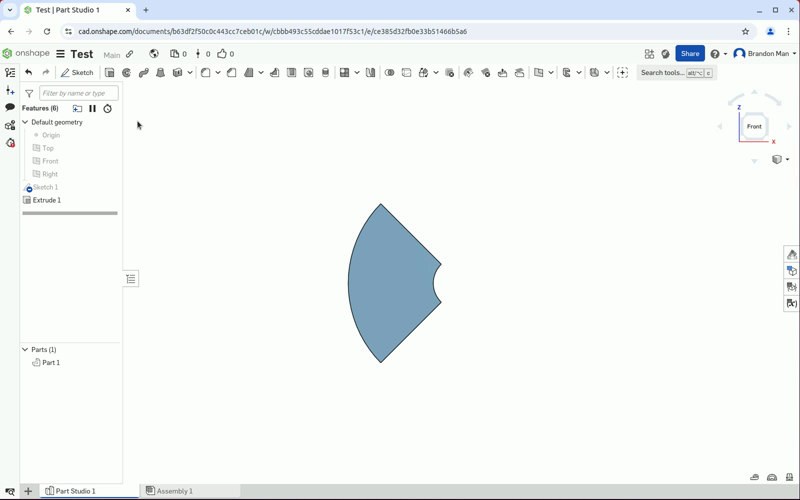
key(shift+h)
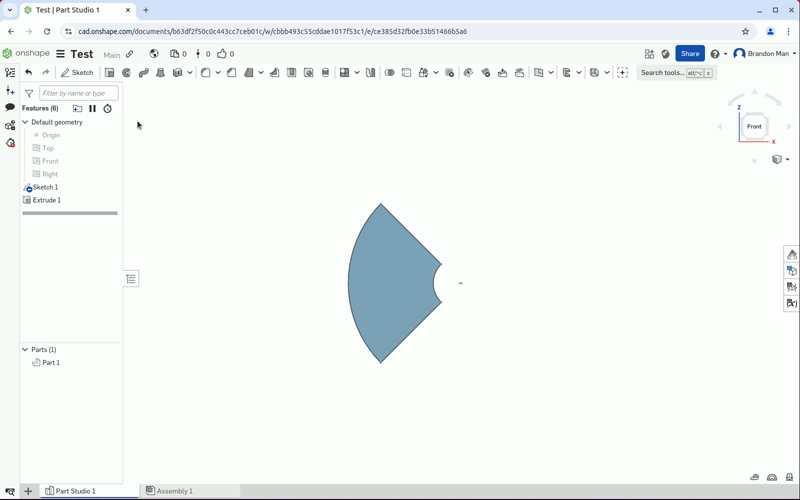
key(shift+h)
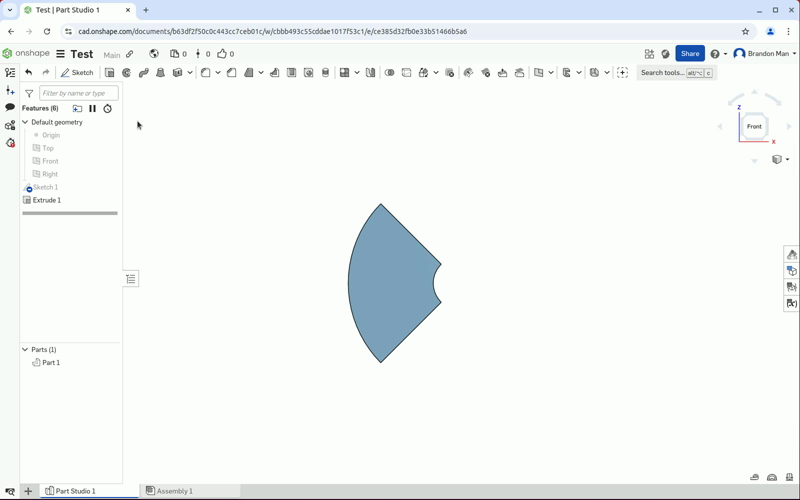
mouse_move(73, 189)
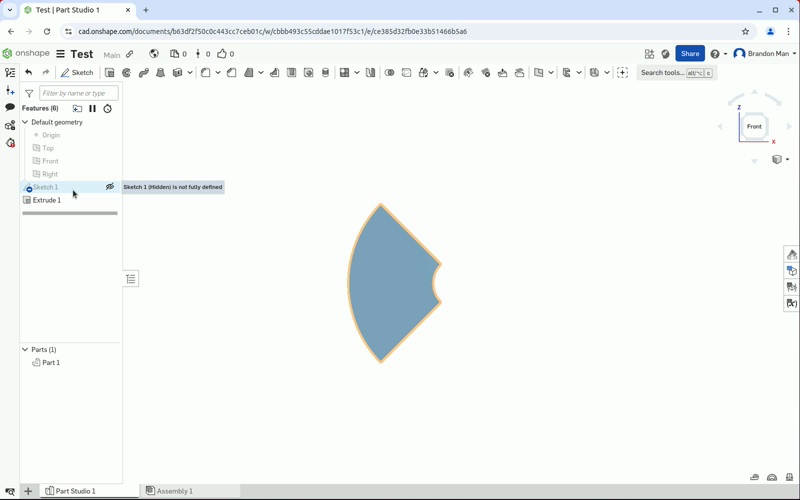
click(73, 189)
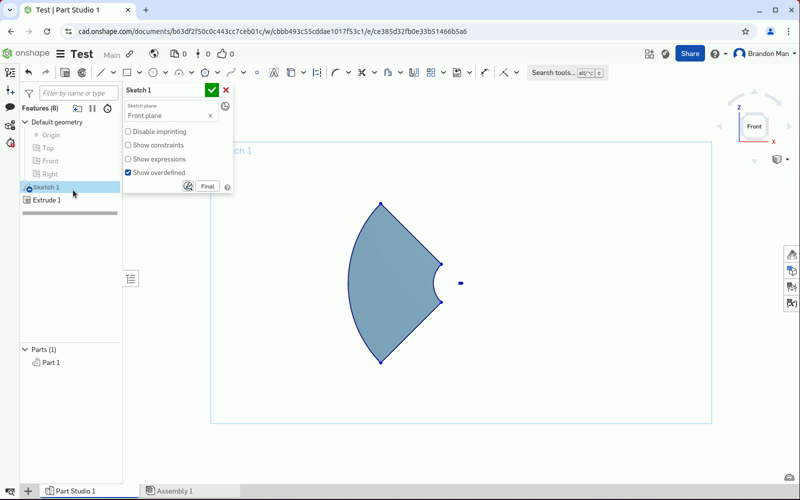
mouse_move(229, 92)
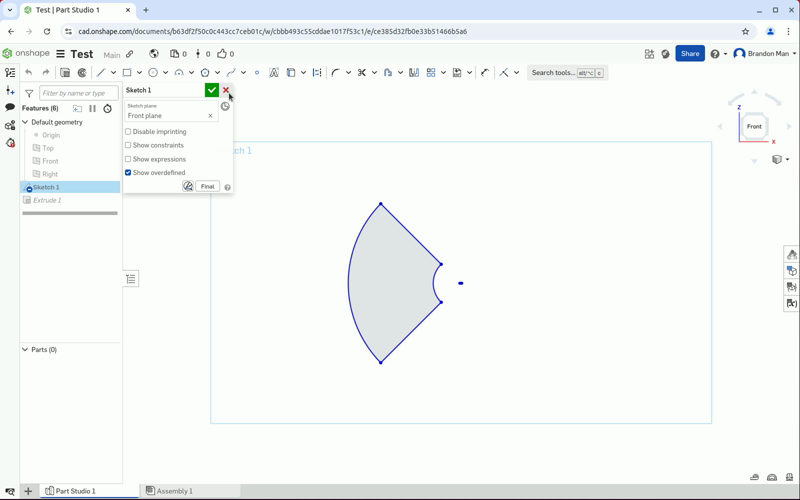
click(229, 92)
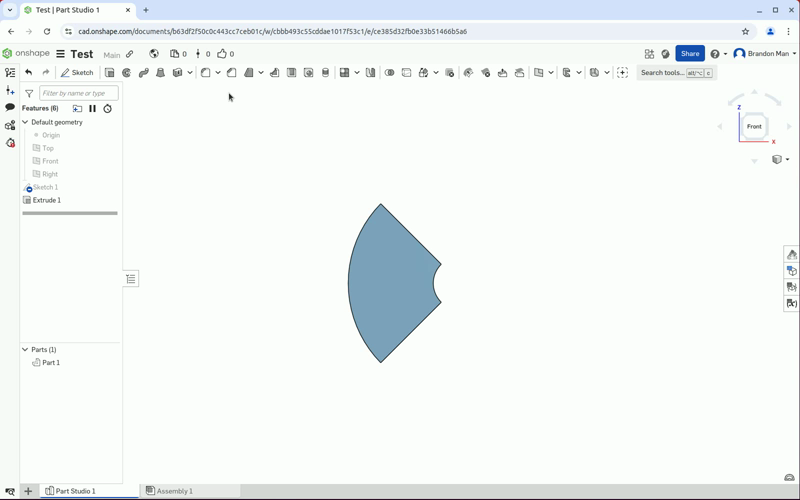
mouse_move(73, 352)
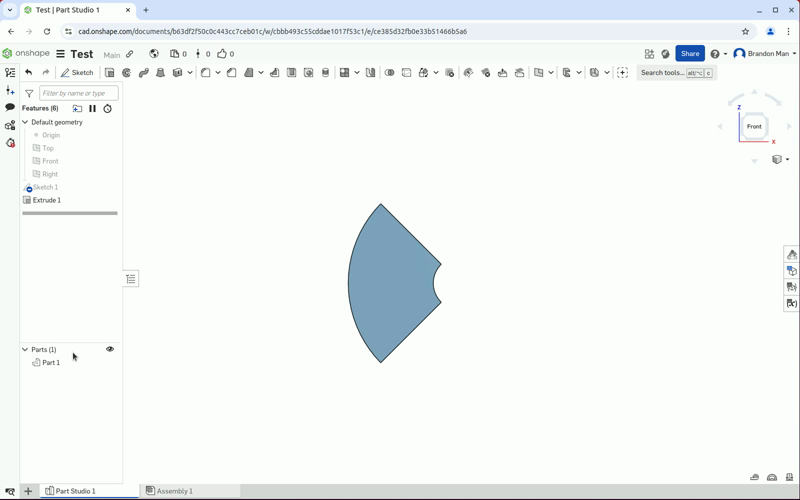
key(y)
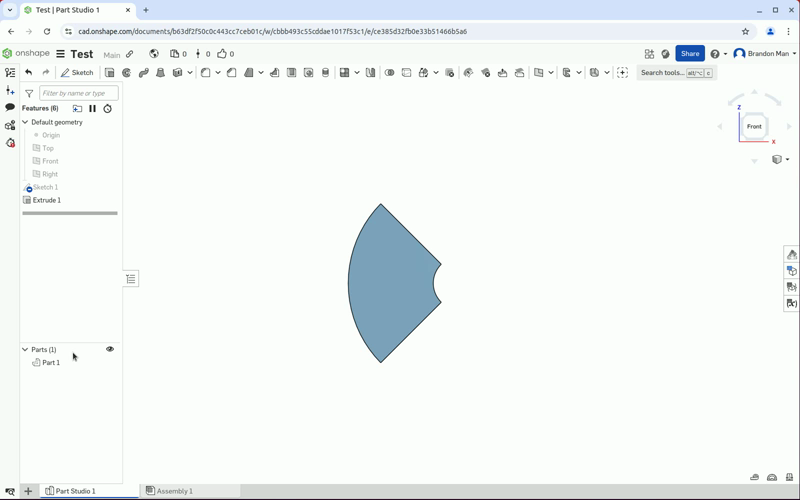
key(shift+p)
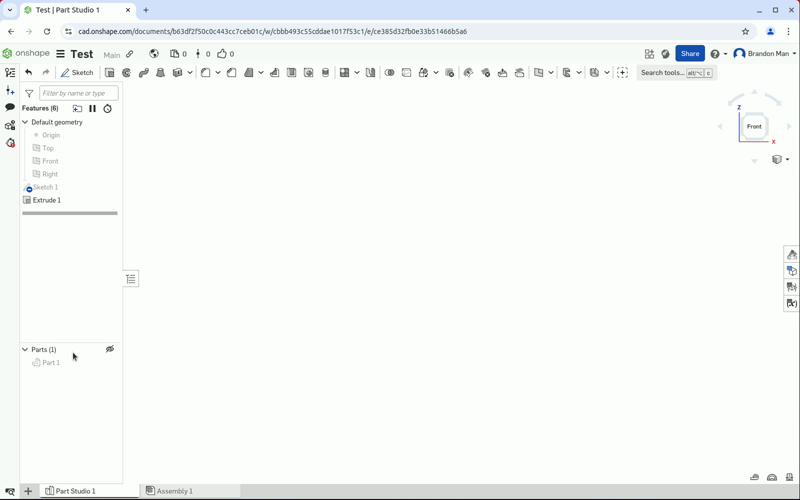
key(space)
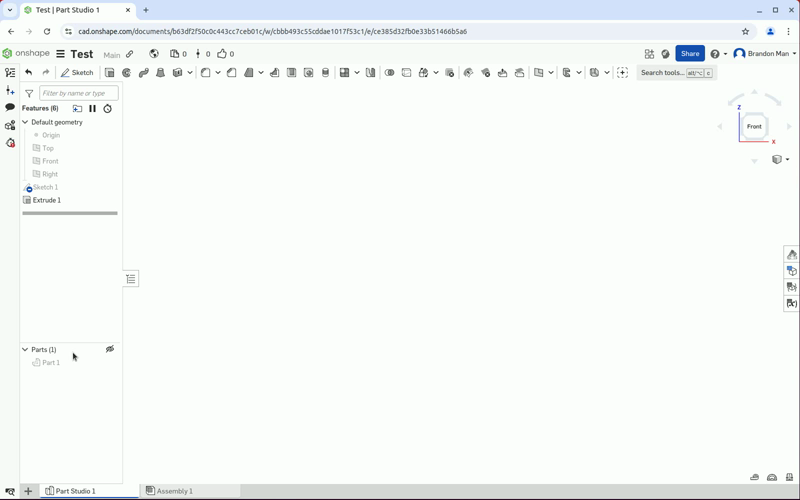
key_down(shift)
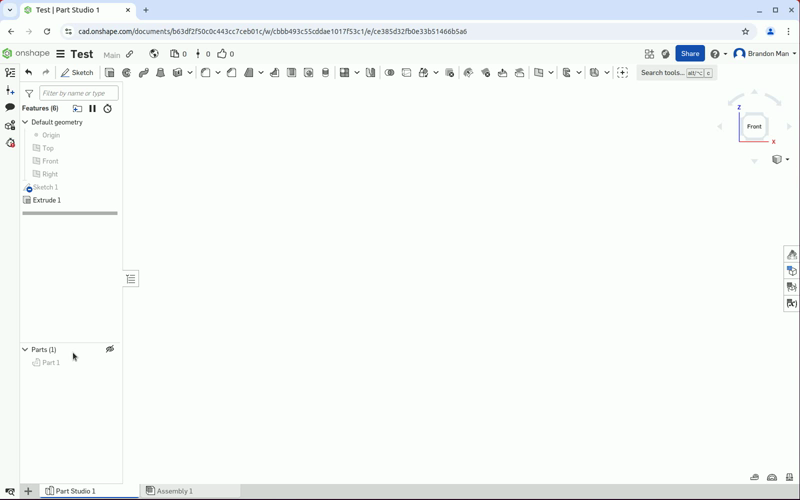
key(down)
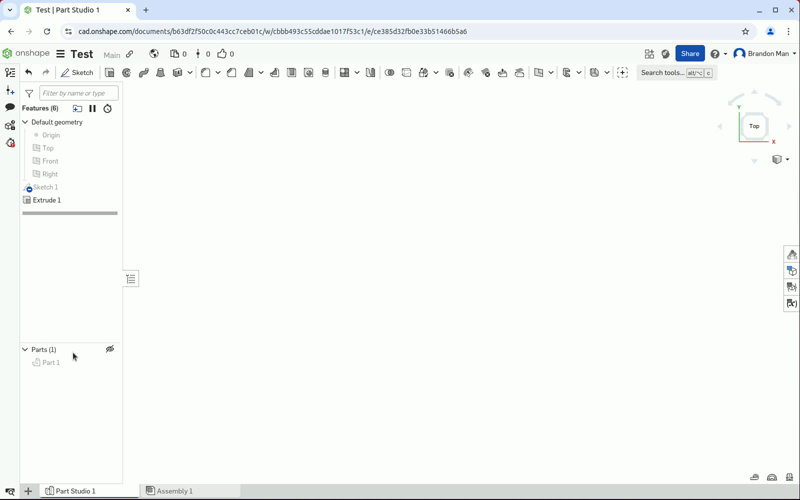
key_up(shift)
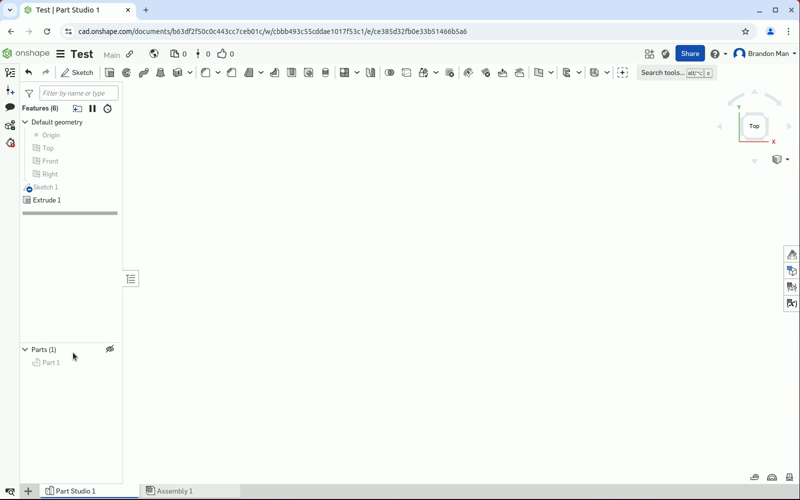
mouse_move(73, 352)
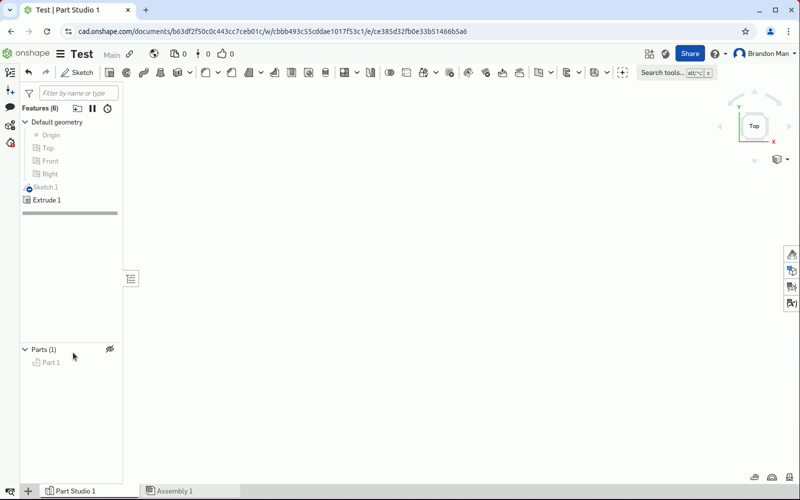
key(shift+y)
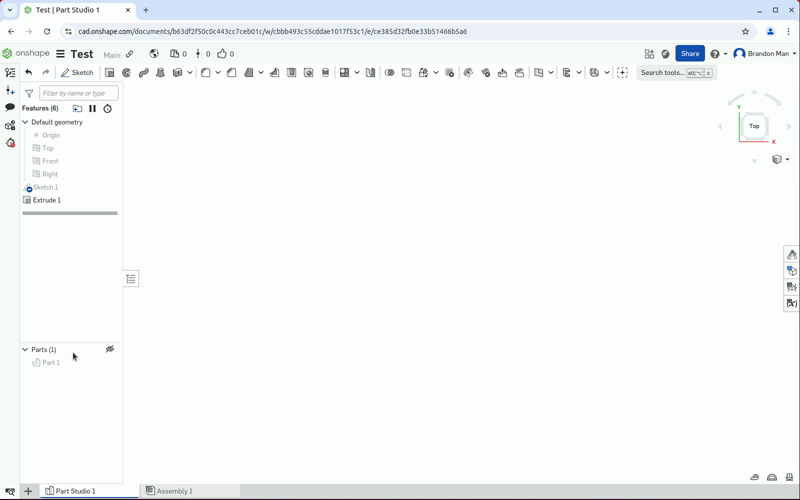
key(shift+s)
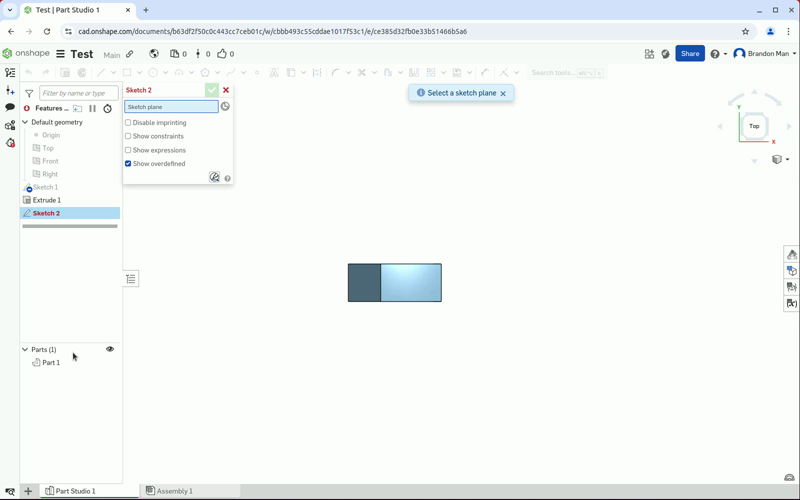
mouse_move(73, 150)
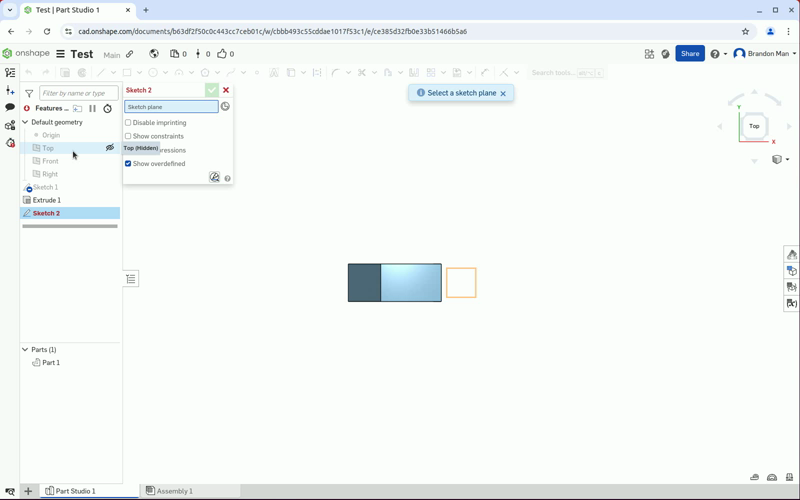
click(73, 150)
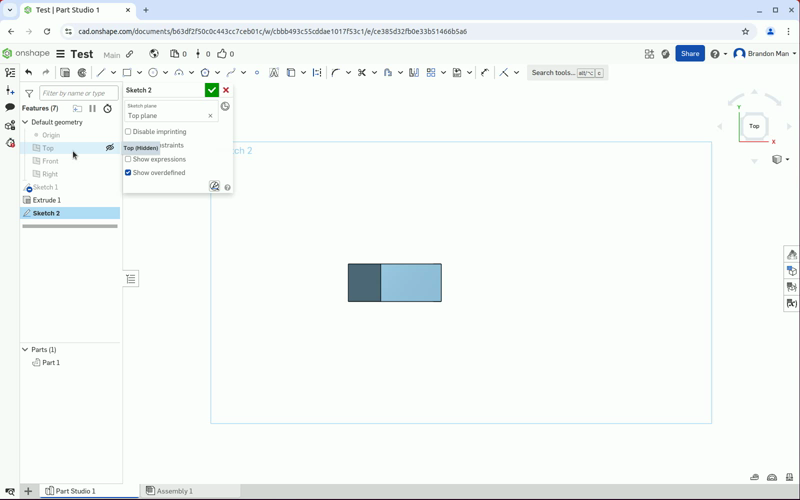
mouse_move(73, 352)
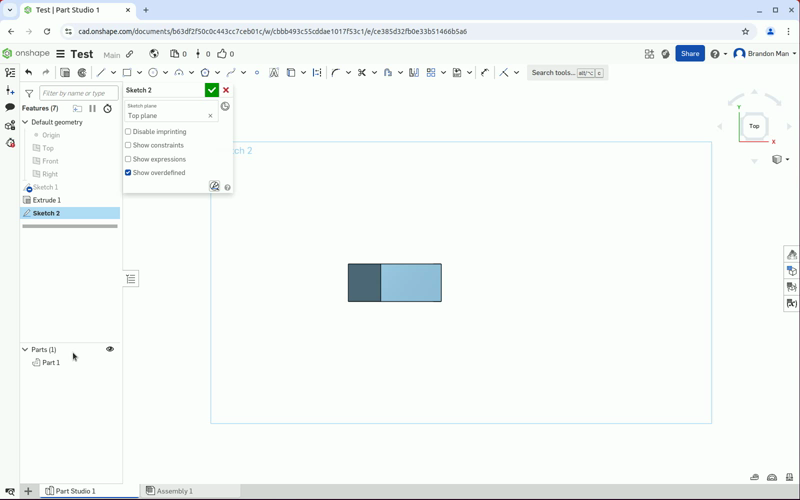
key(y)
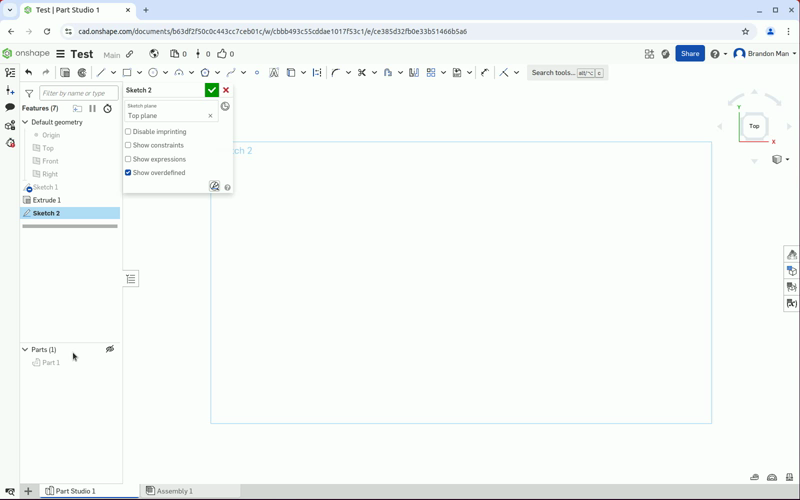
key(c)
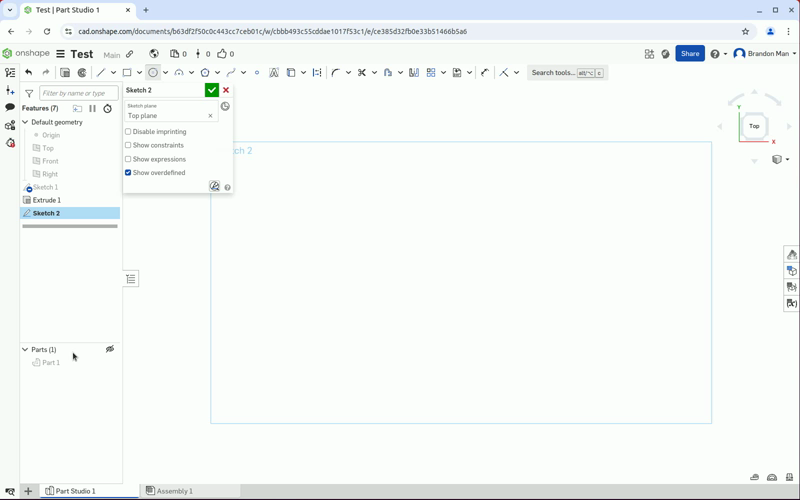
key_down(shift)
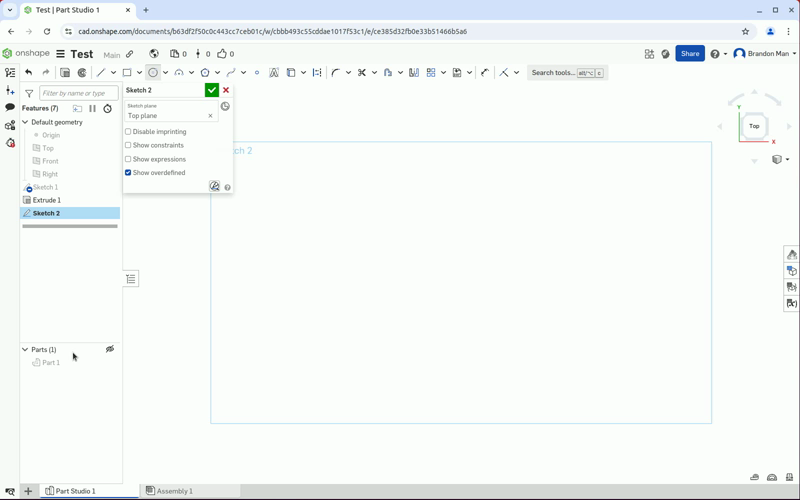
mouse_move(461, 282)
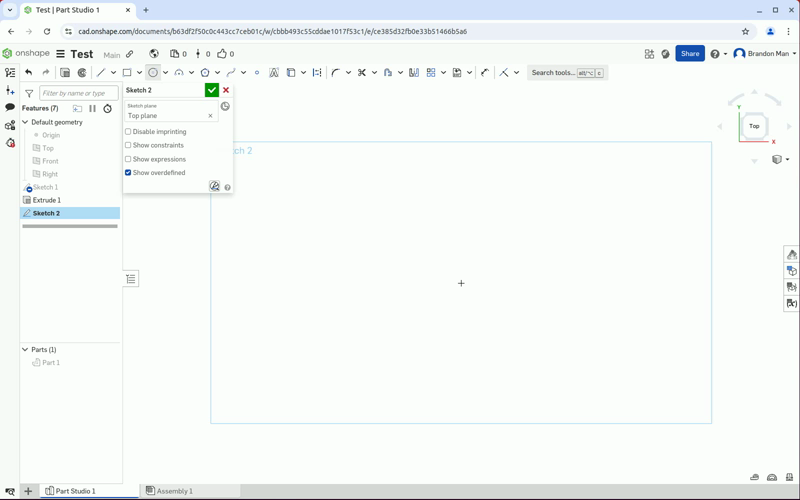
click(461, 282)
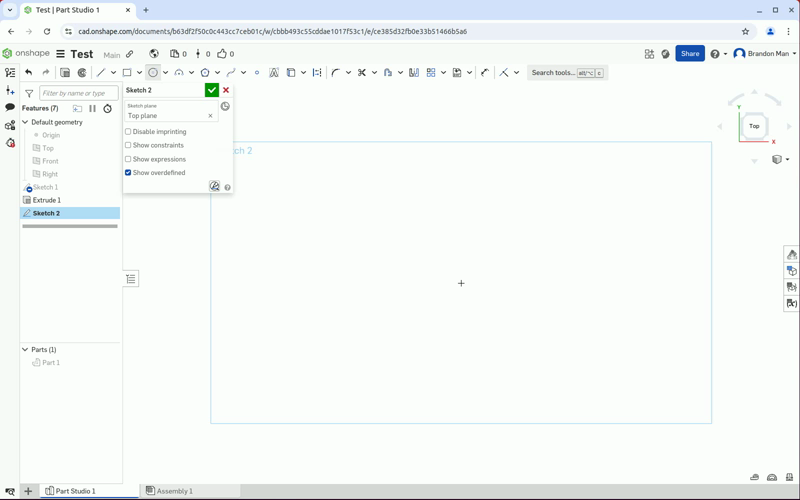
key_up(shift)
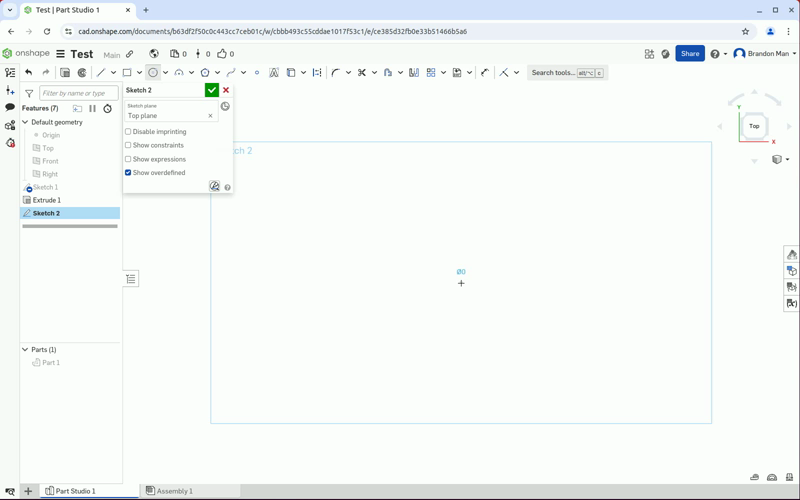
mouse_move(468, 282)
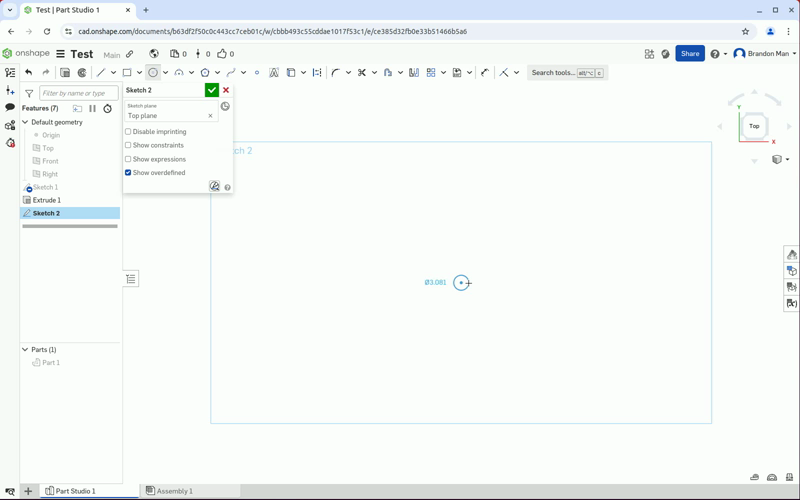
click(468, 282)
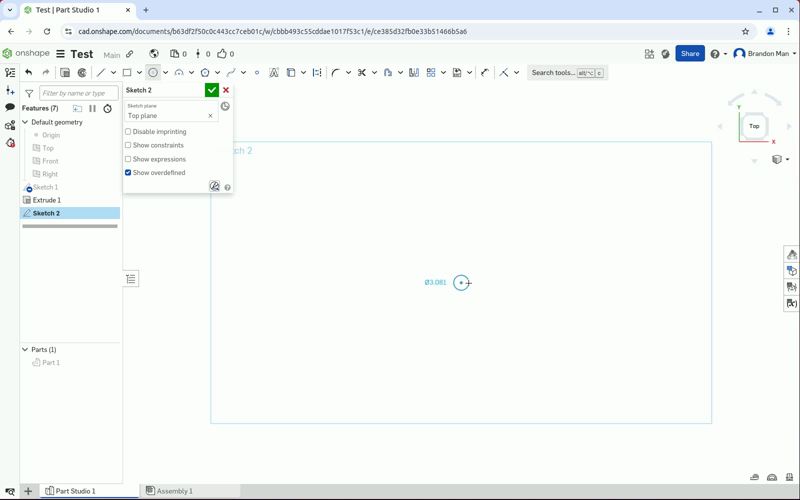
key(esc)
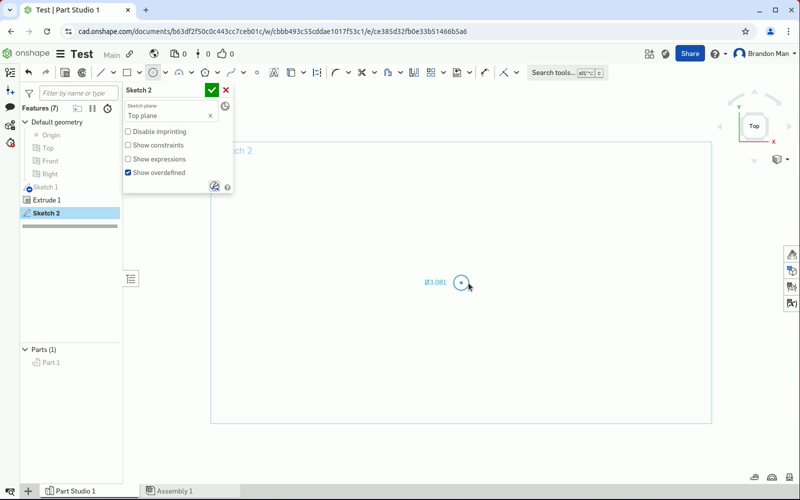
mouse_move(463, 279)
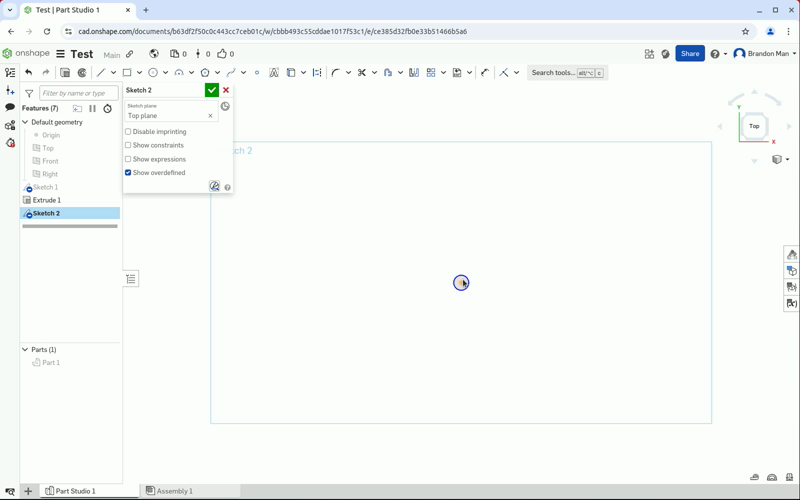
scroll(6)
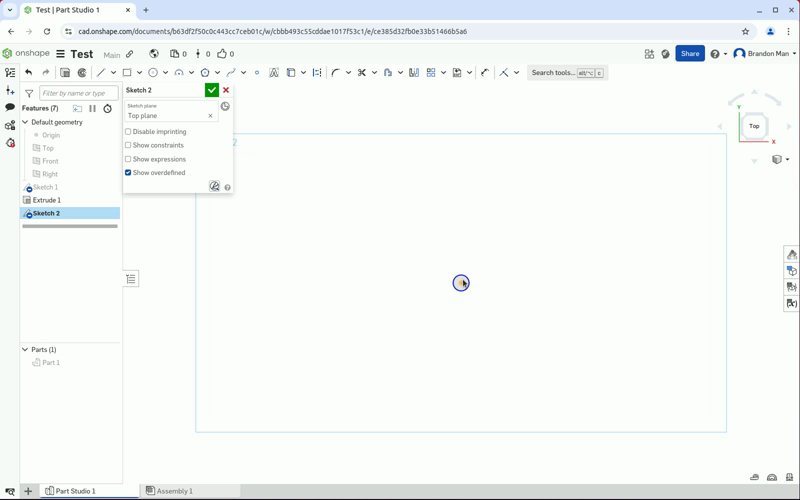
scroll(6)
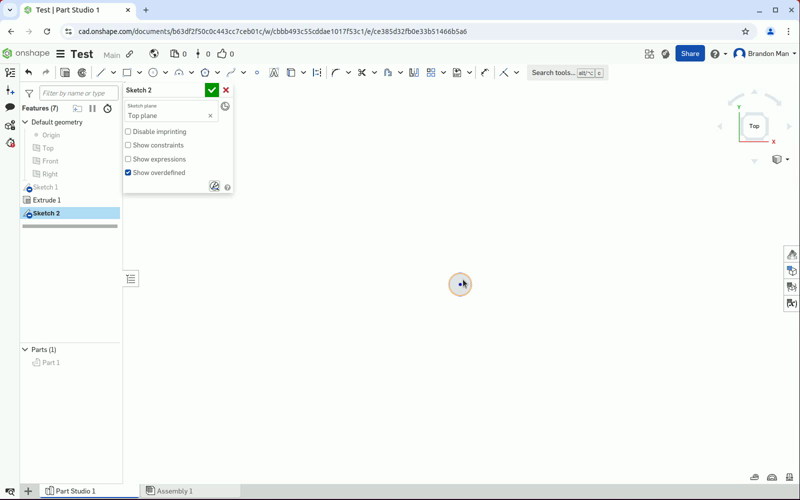
scroll(6)
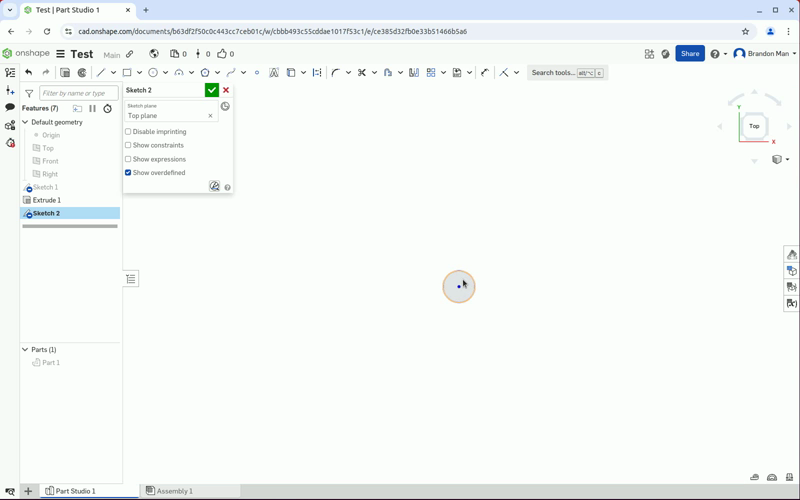
scroll(6)
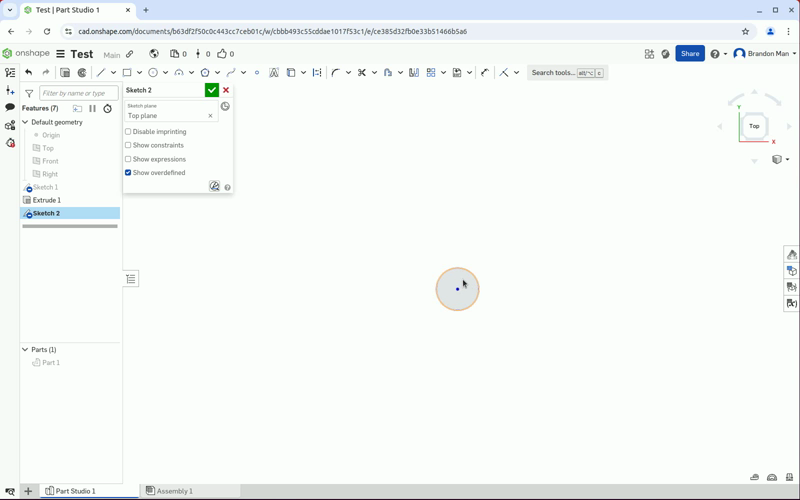
scroll(6)
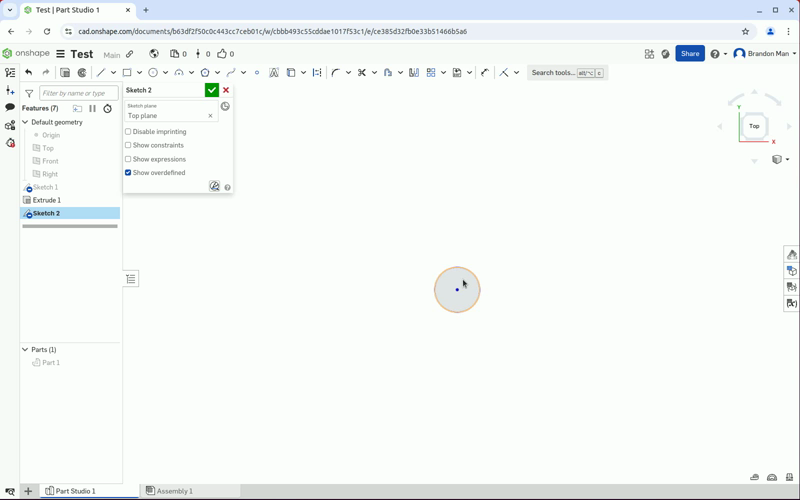
scroll(6)
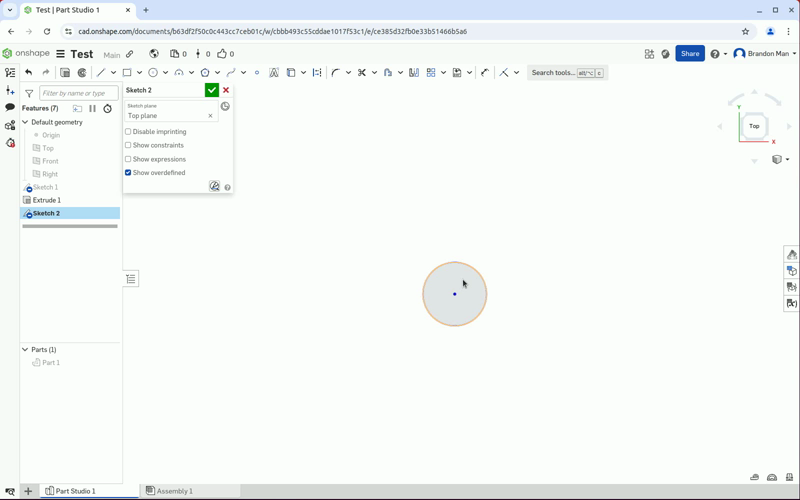
scroll(6)
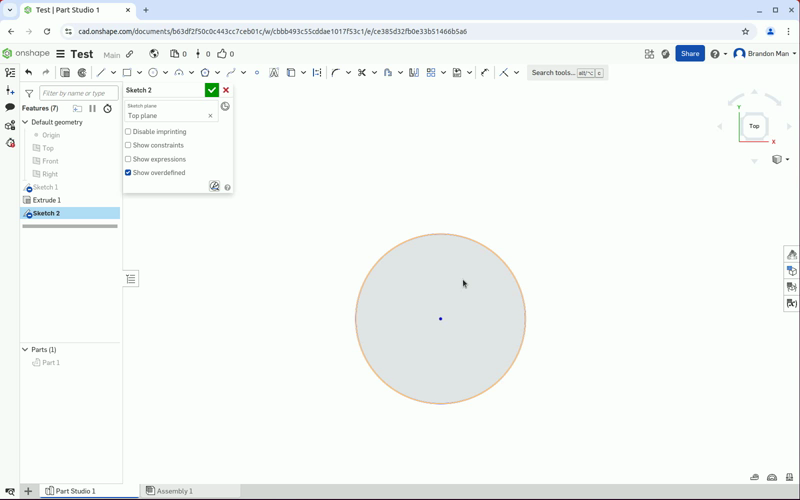
click(463, 279)
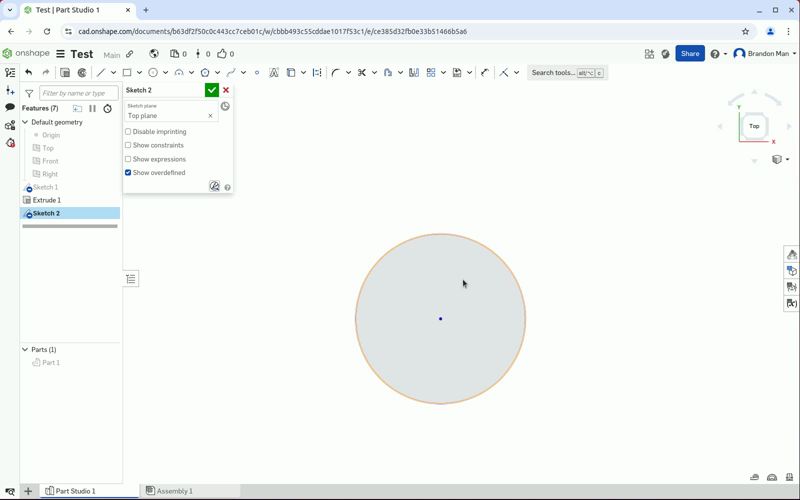
scroll(-6)
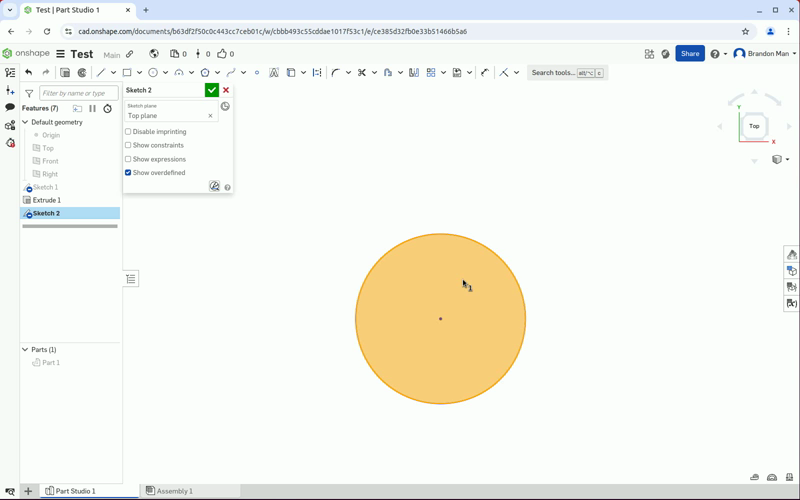
scroll(-6)
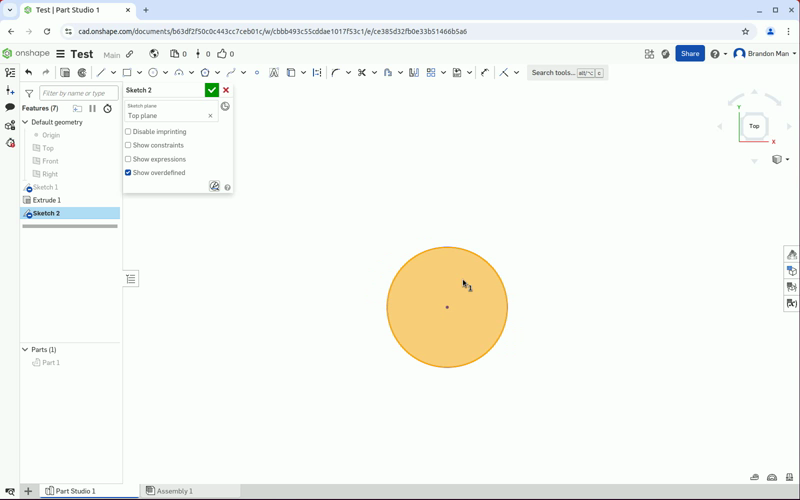
scroll(-6)
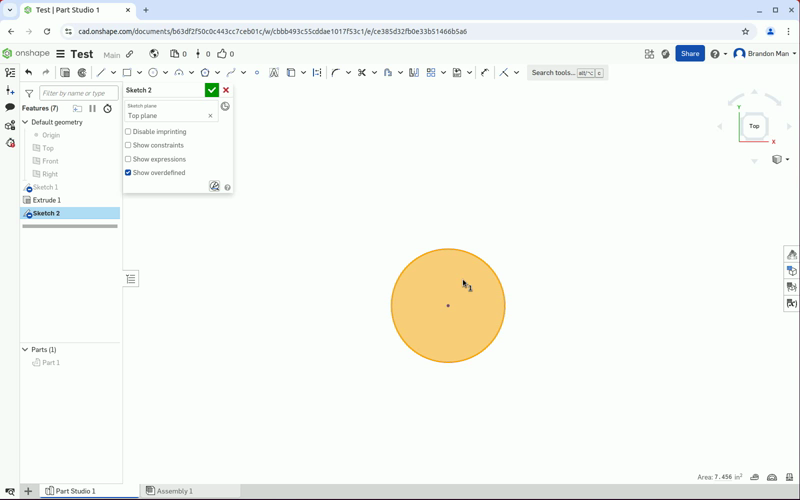
scroll(-6)
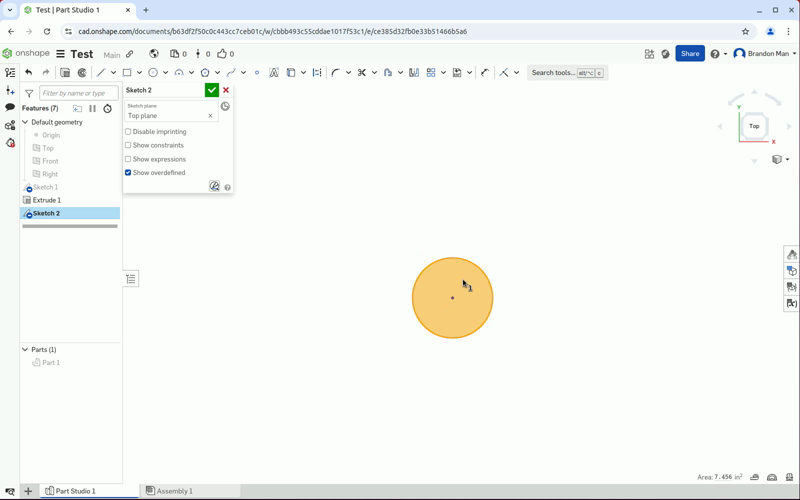
scroll(-6)
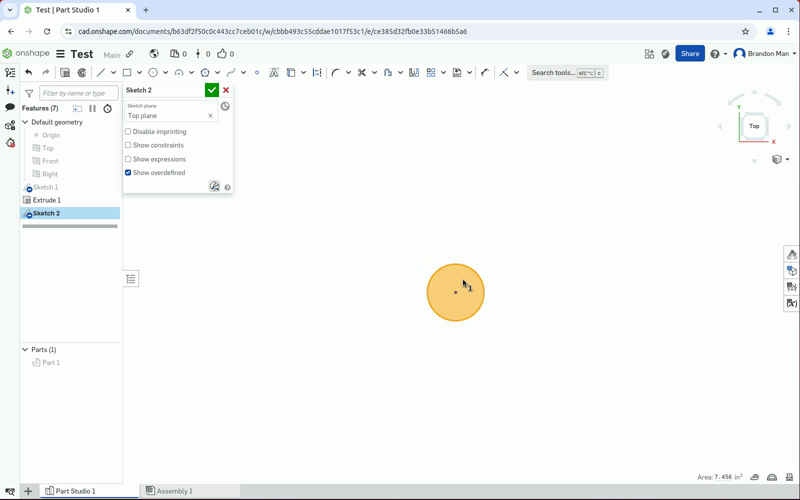
scroll(-6)
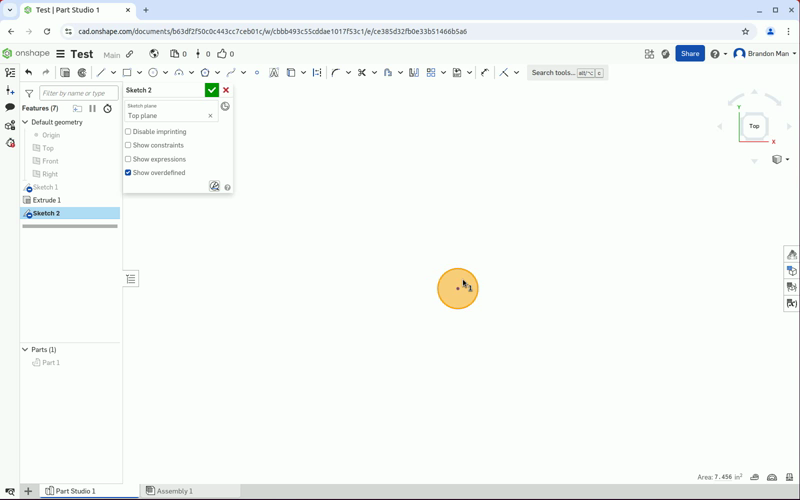
scroll(-6)
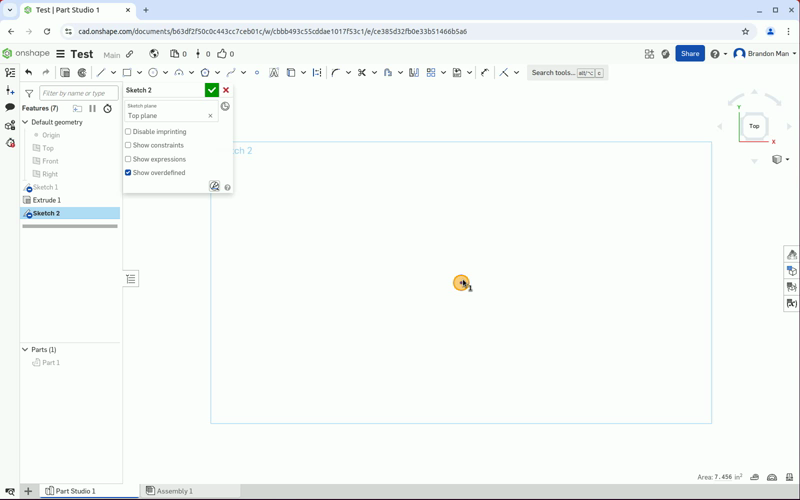
mouse_move(73, 352)
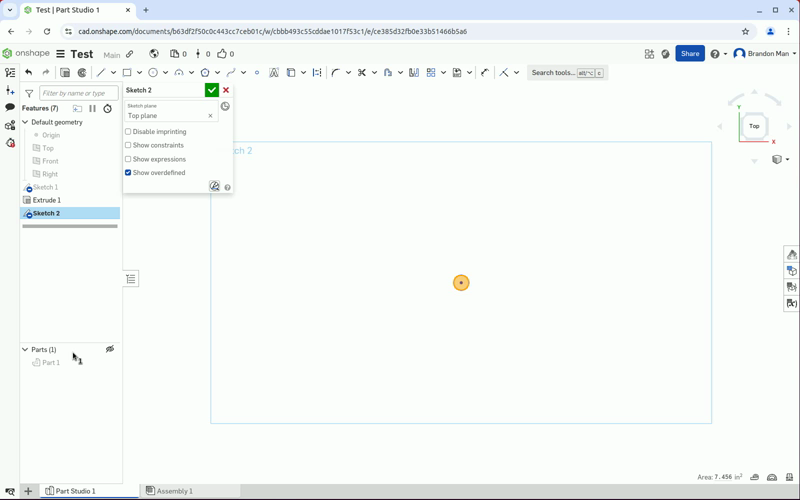
key(shift+y)
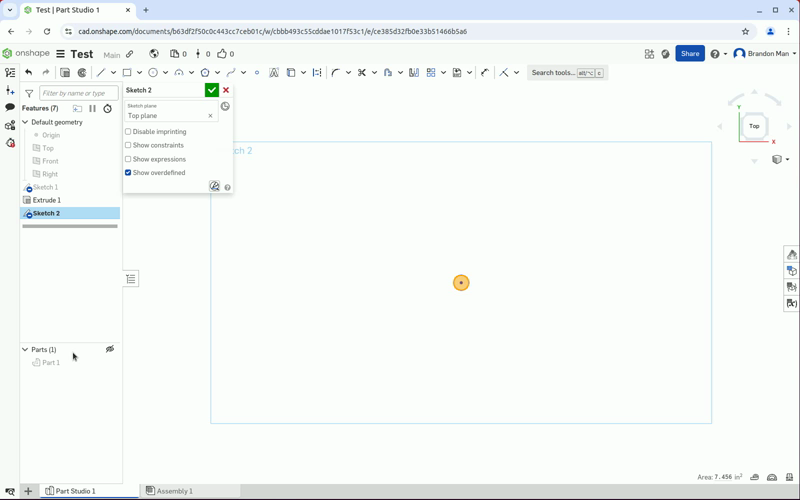
key(shift+e)
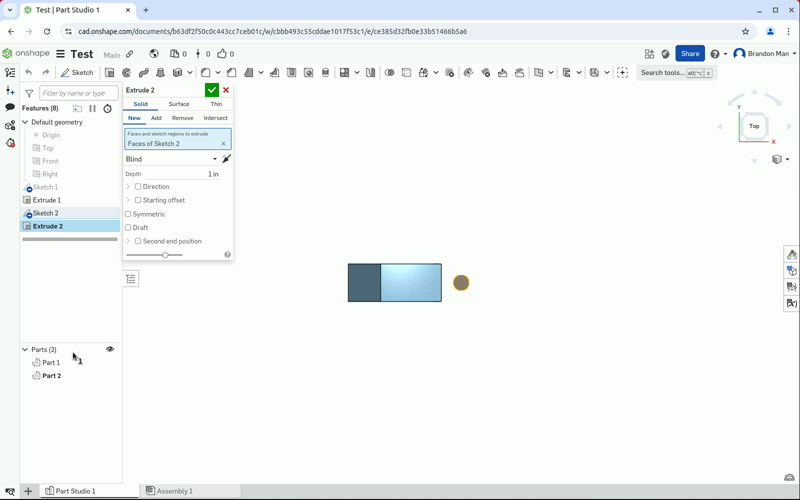
mouse_move(143, 106)
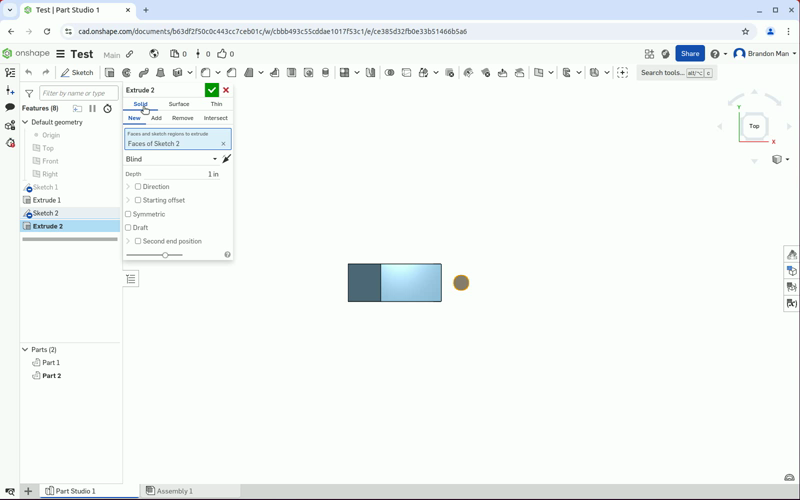
click(143, 106)
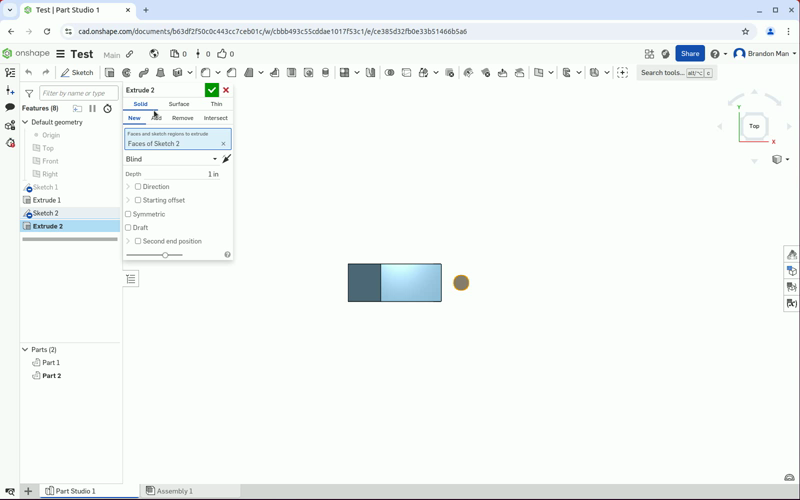
mouse_move(186, 120)
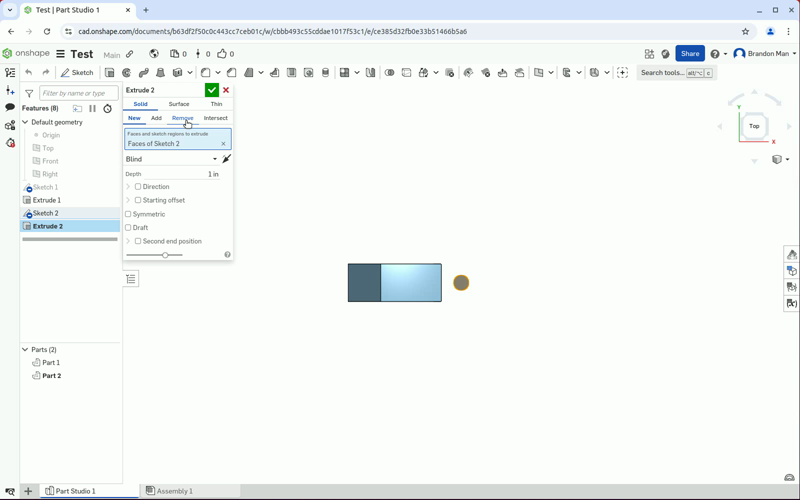
click(186, 120)
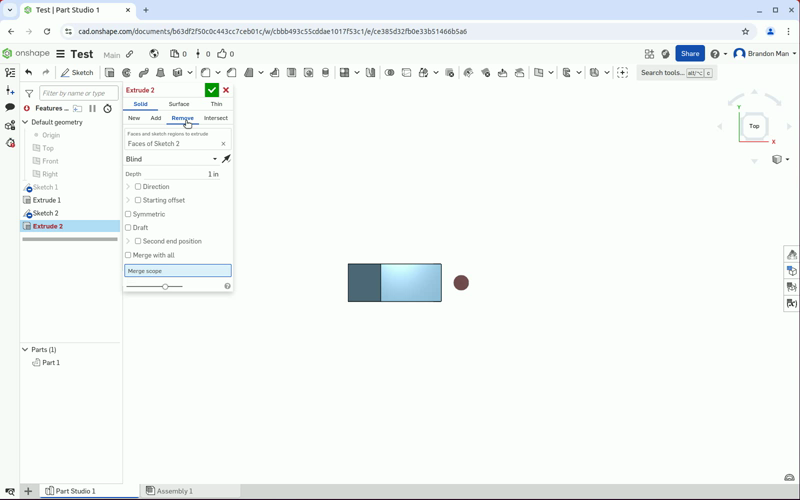
key(tab, 4)
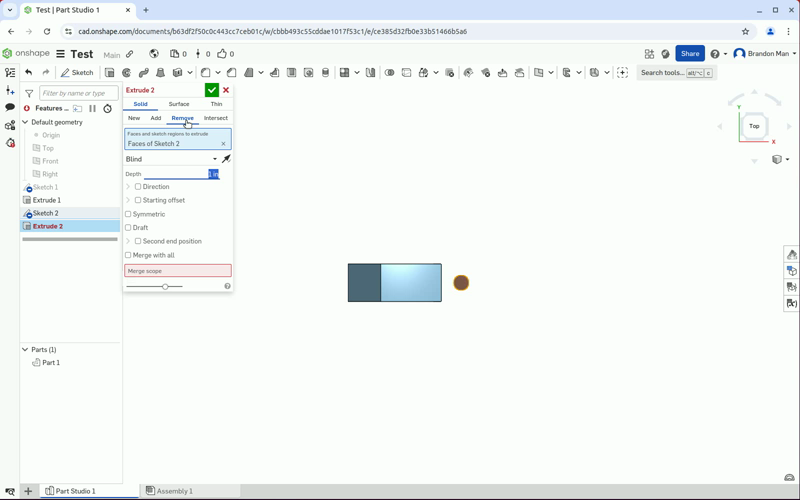
text(47.18)
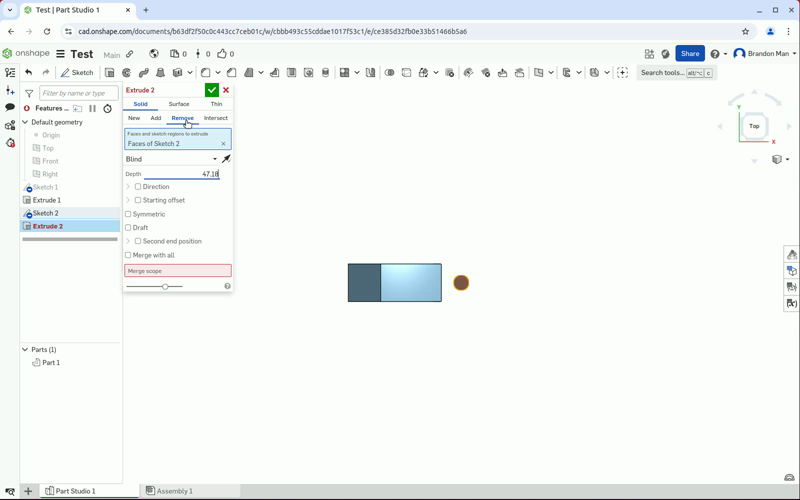
key(tab, 3)
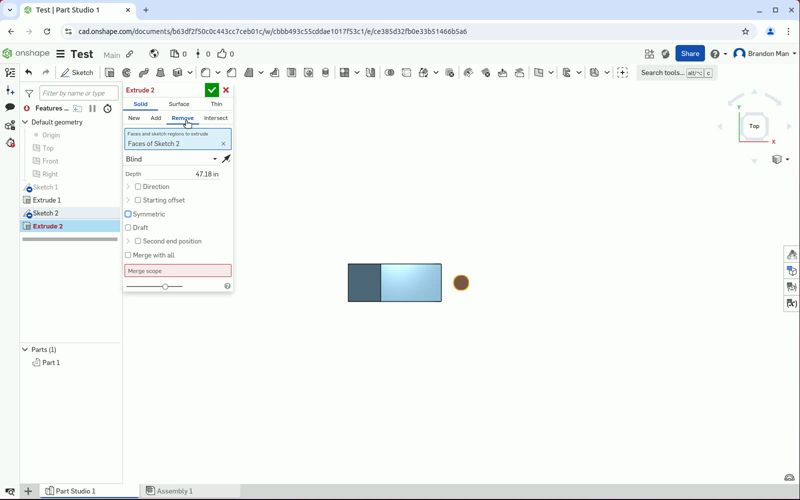
key(space)
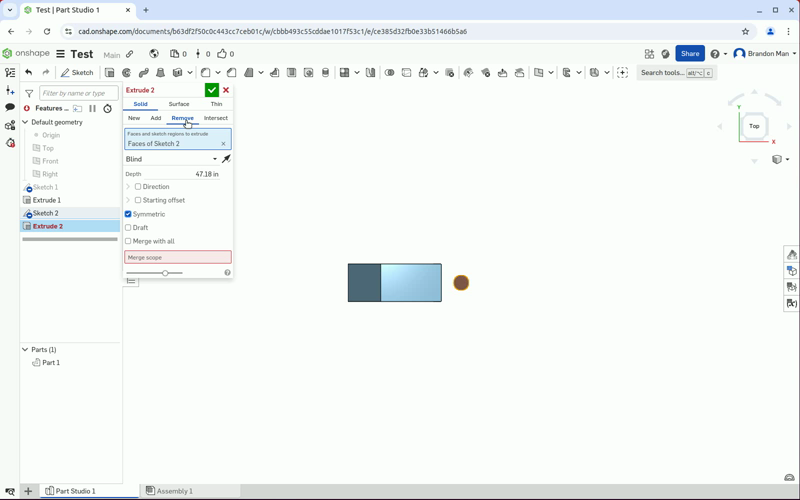
key(tab, 2)
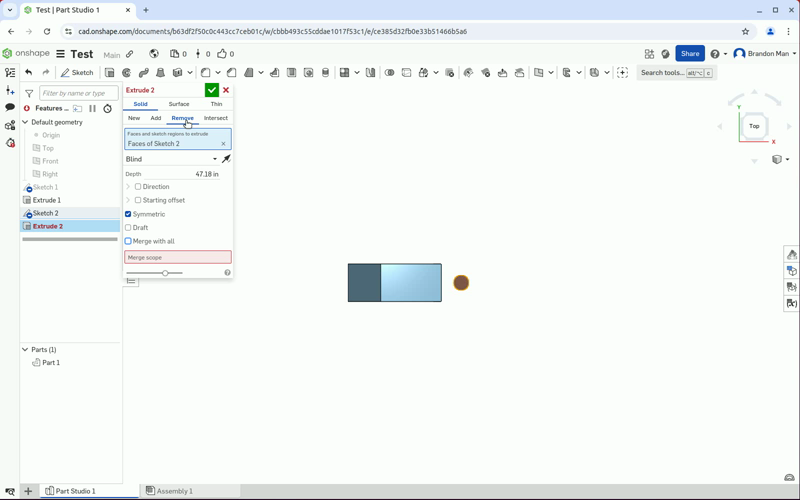
key(space)
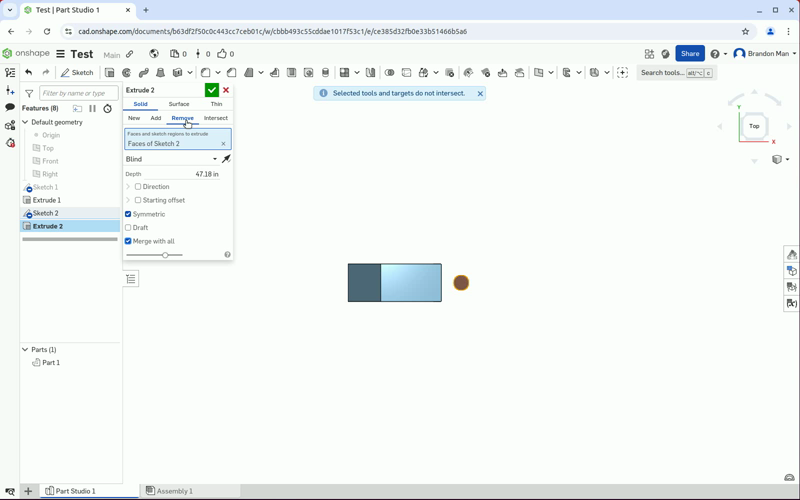
key(enter)
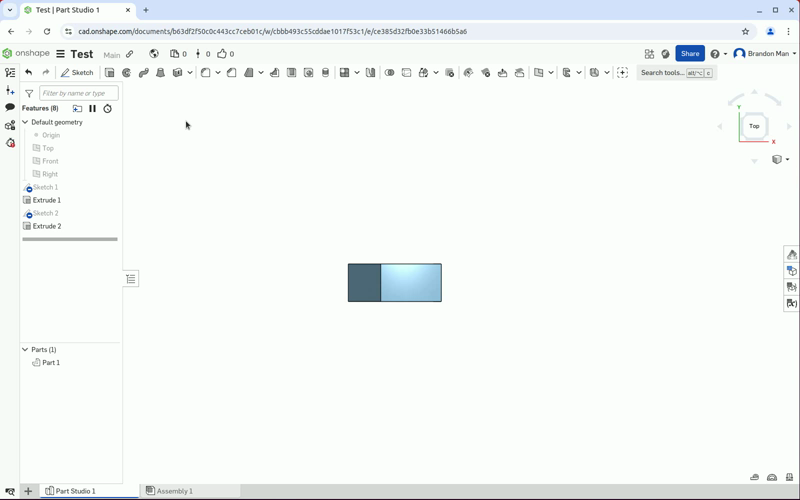
key(shift+h)
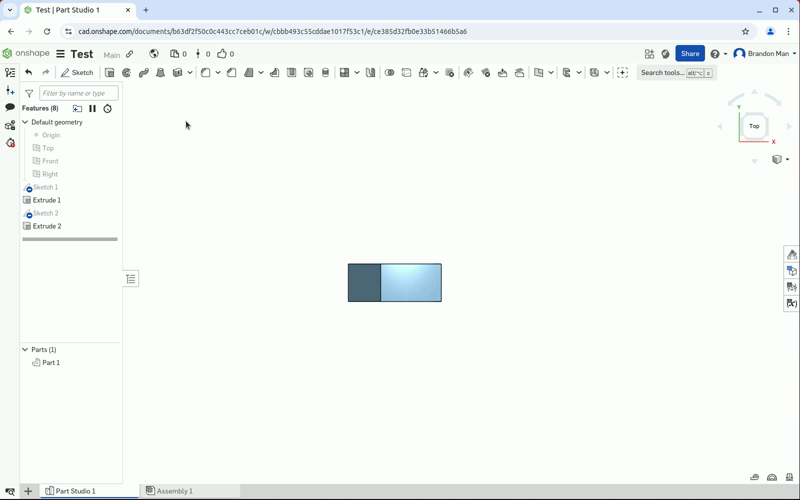
key(shift+h)
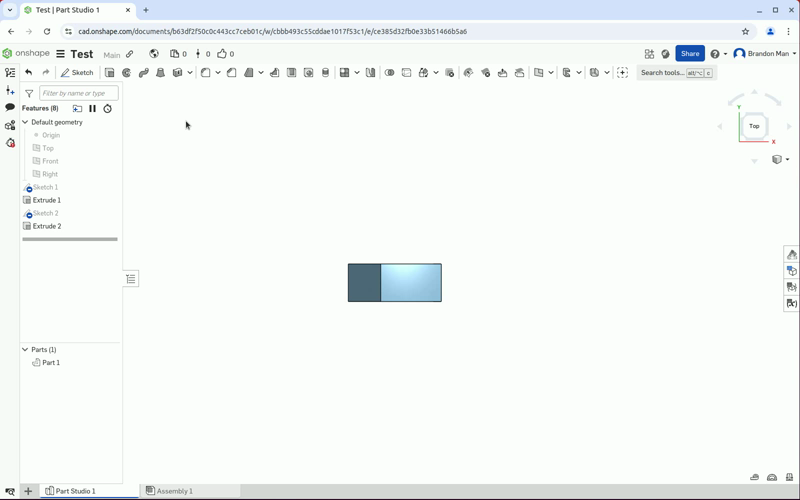
mouse_move(73, 189)
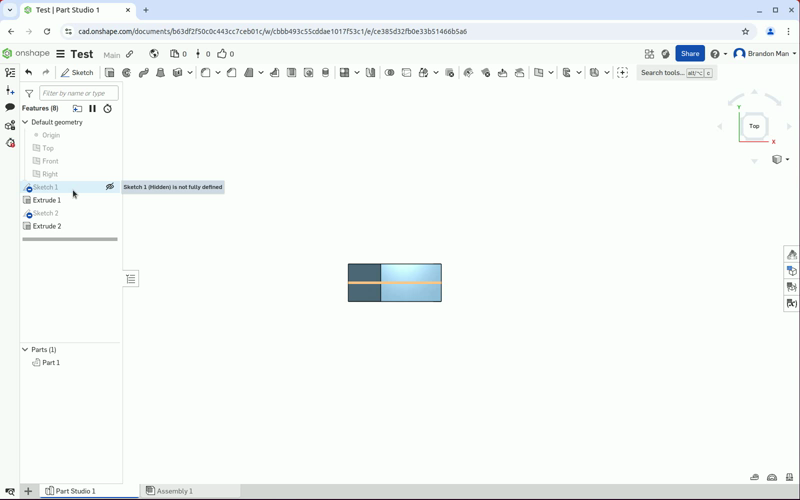
click(73, 189)
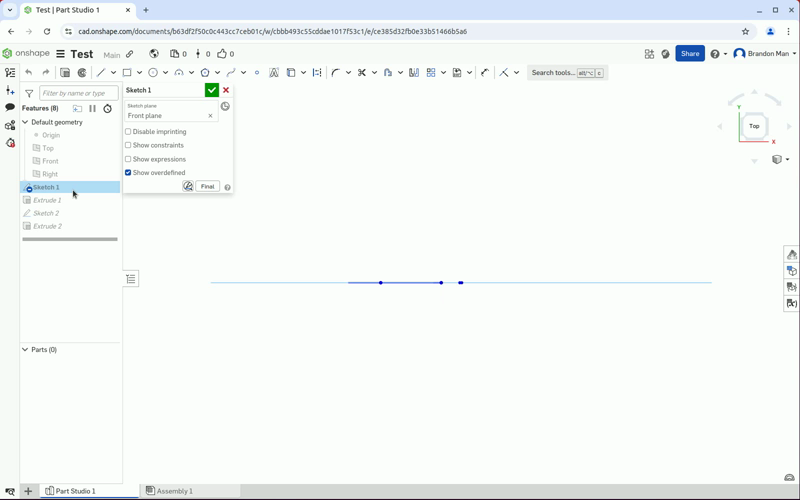
mouse_move(229, 92)
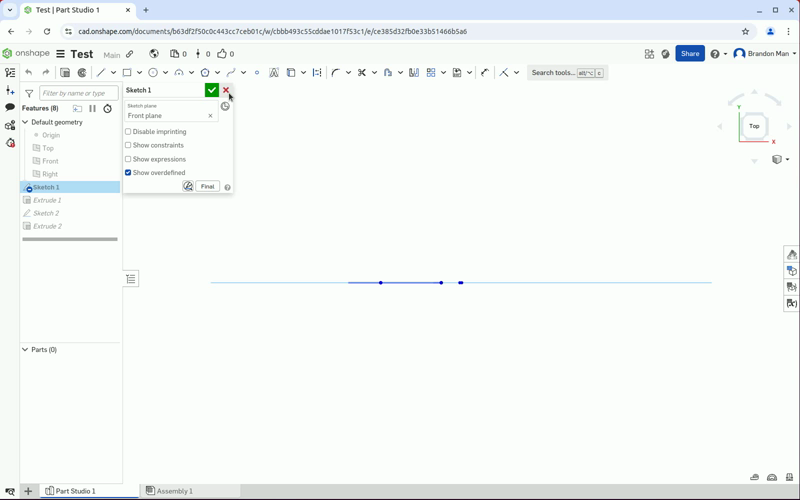
click(229, 92)
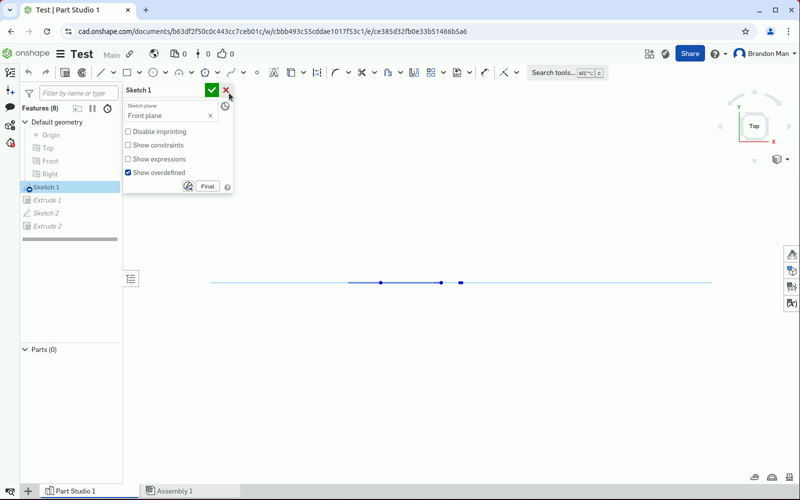
key(shift+s)
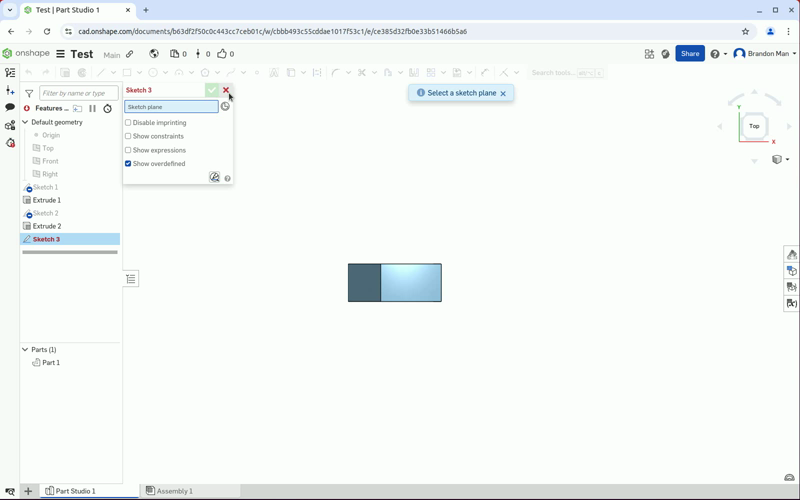
mouse_move(73, 150)
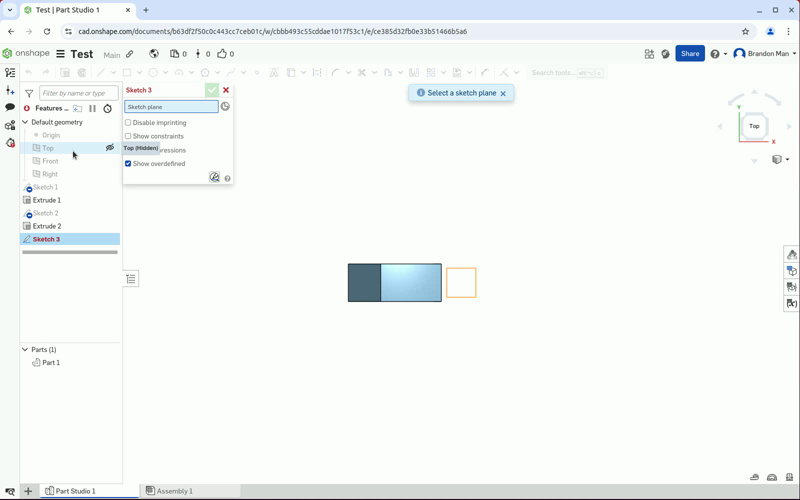
click(73, 150)
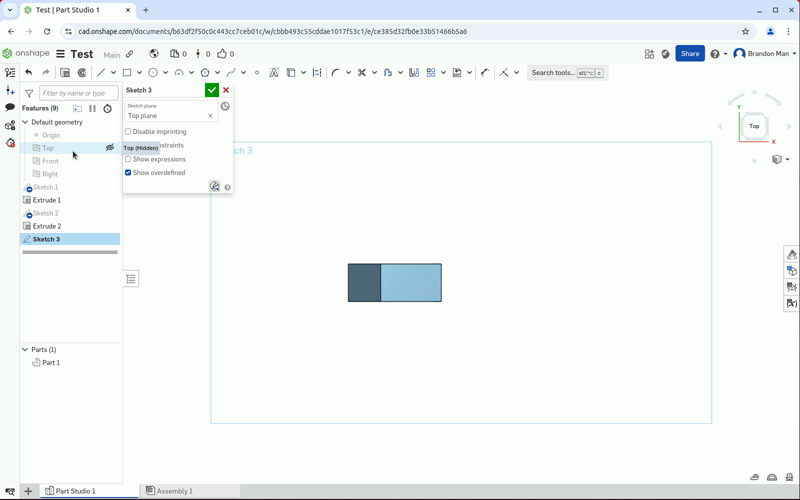
mouse_move(73, 352)
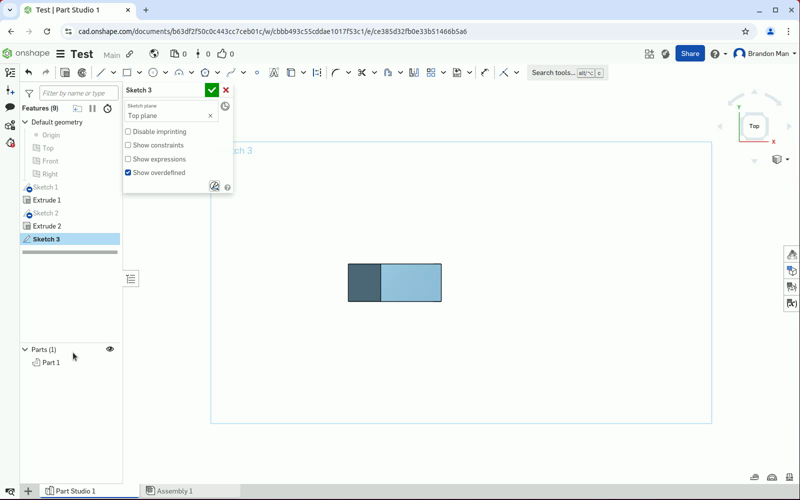
key(y)
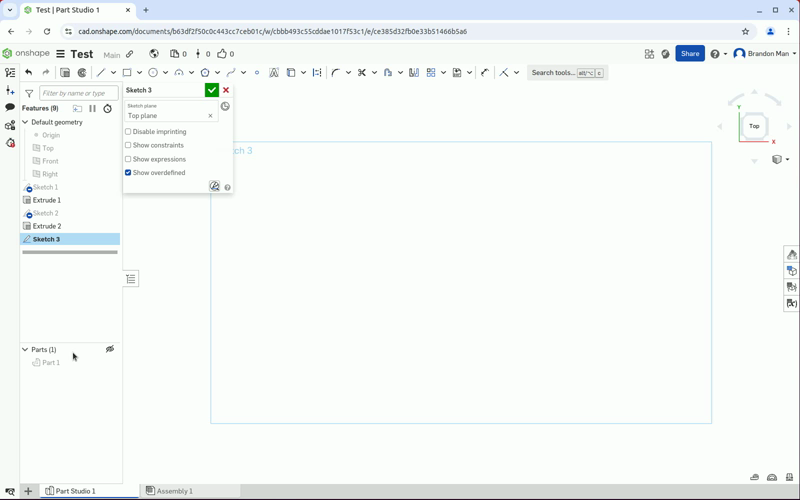
key(c)
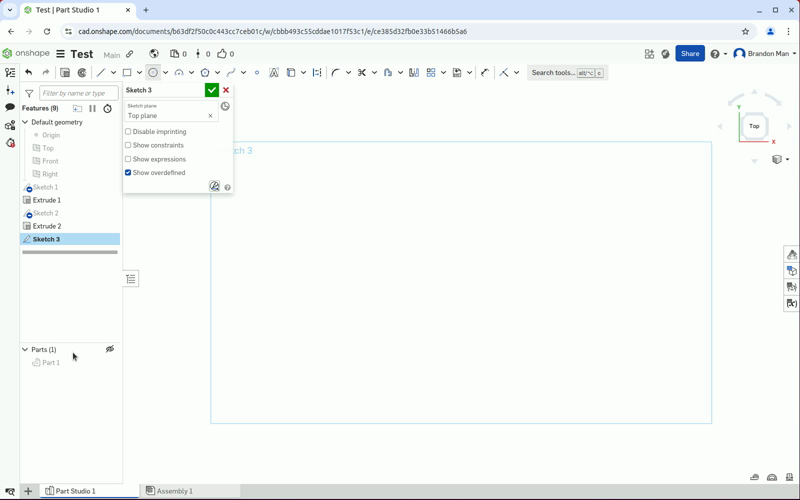
key_down(shift)
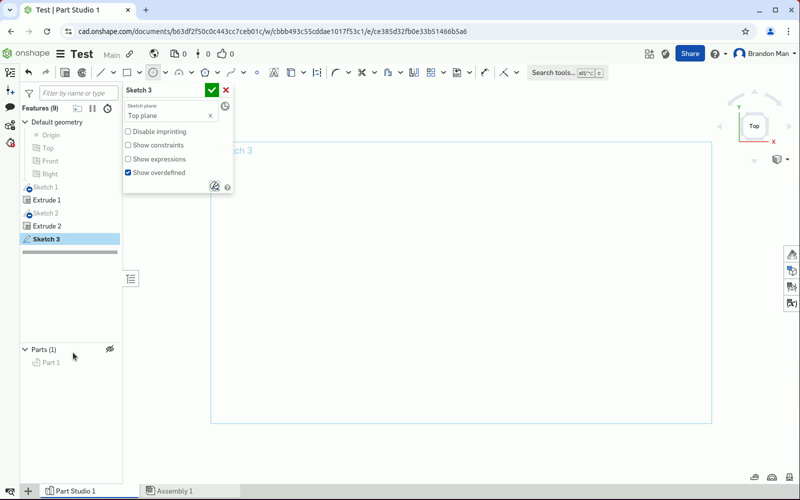
mouse_move(461, 282)
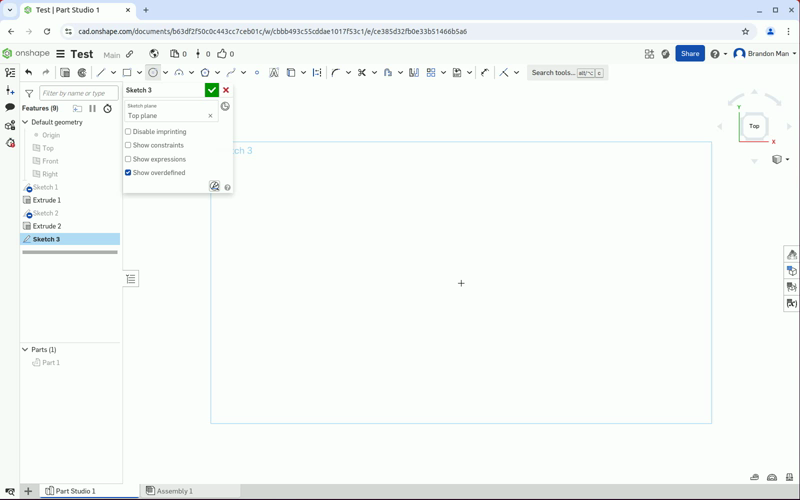
click(461, 282)
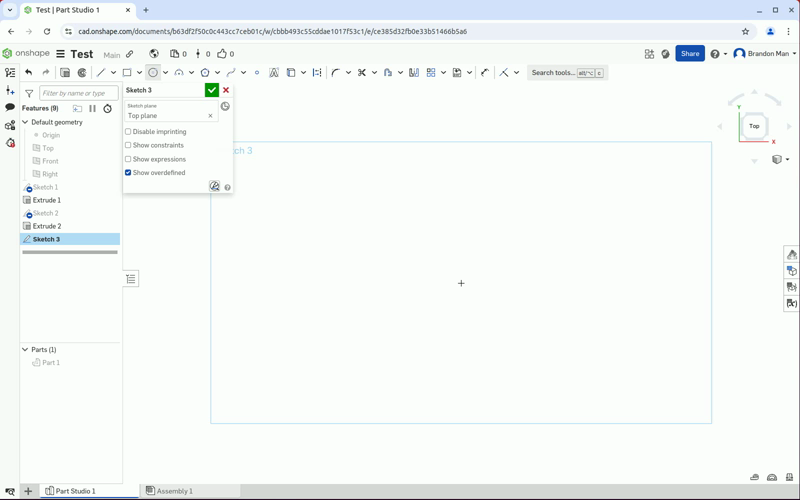
key_up(shift)
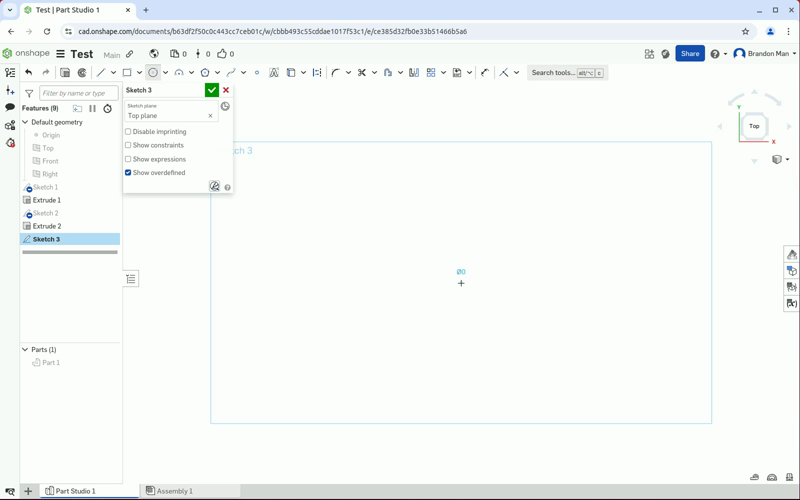
mouse_move(471, 282)
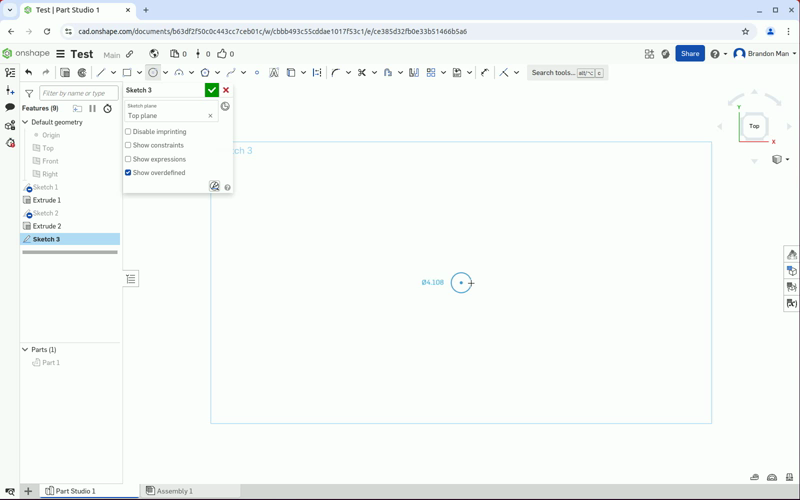
click(471, 282)
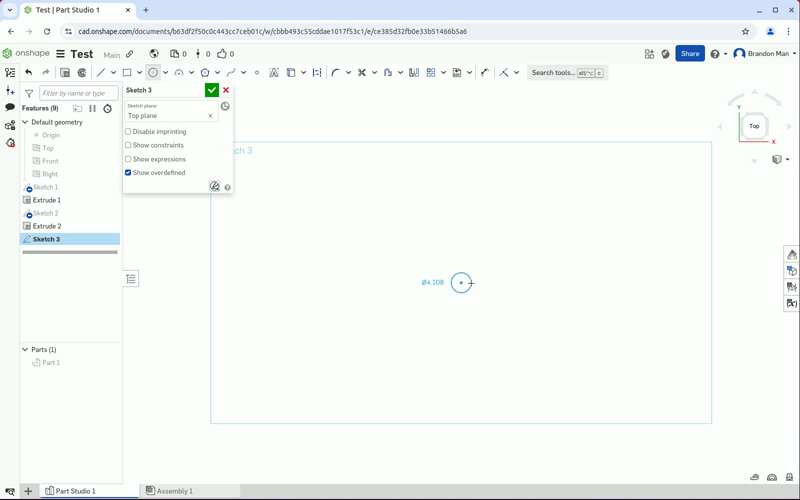
key(esc)
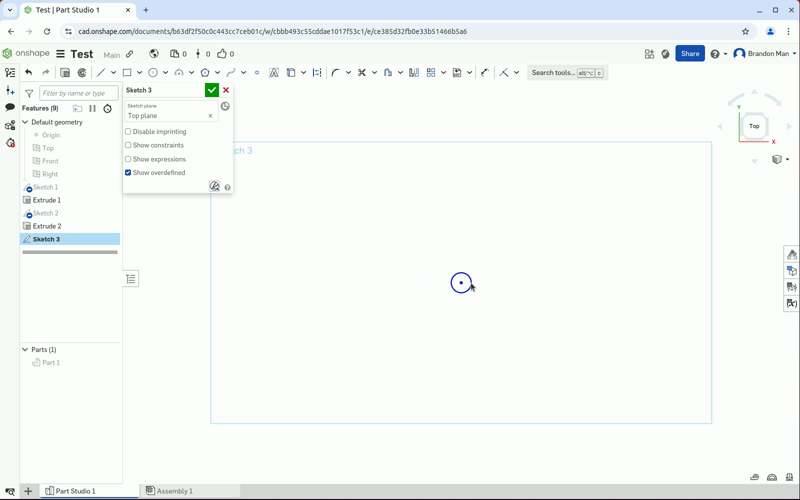
mouse_move(452, 280)
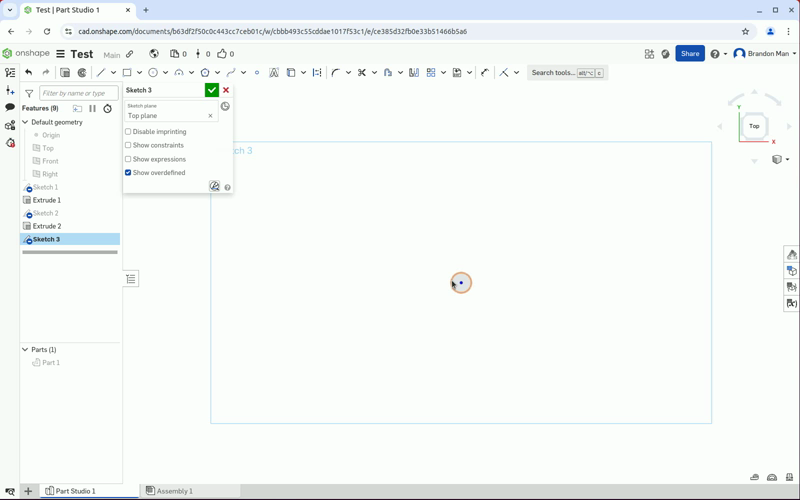
scroll(6)
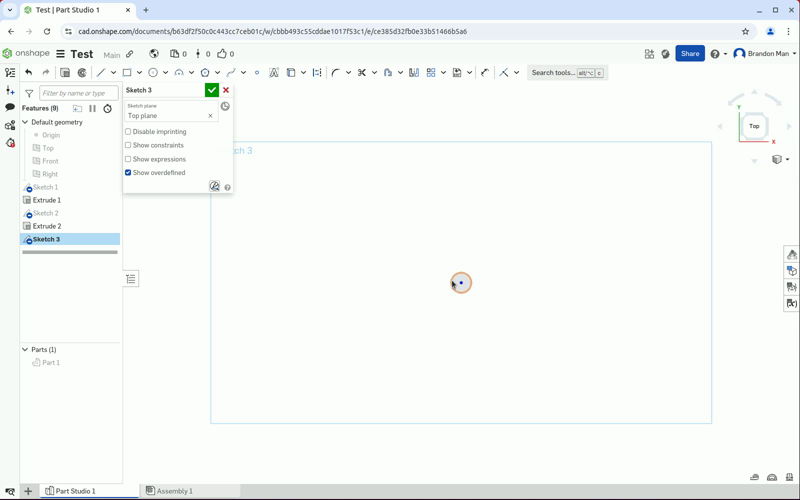
scroll(6)
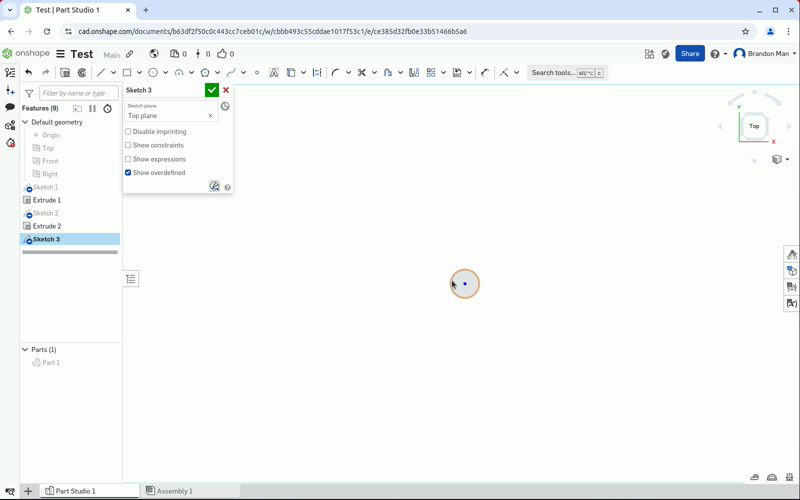
scroll(6)
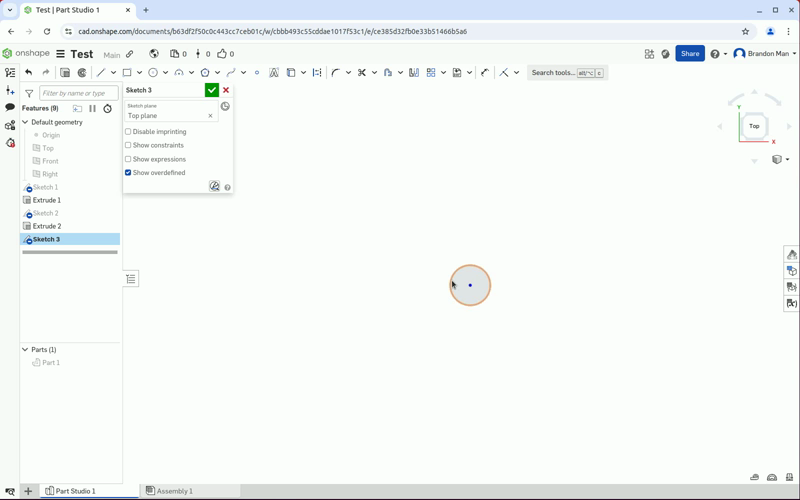
scroll(6)
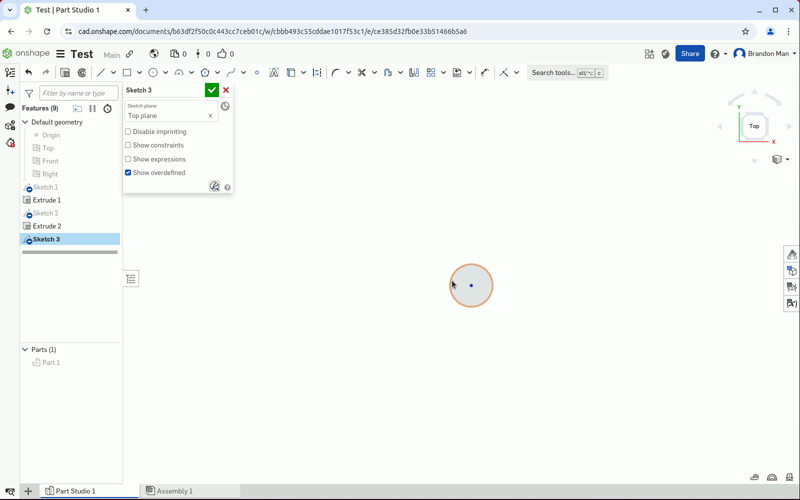
scroll(6)
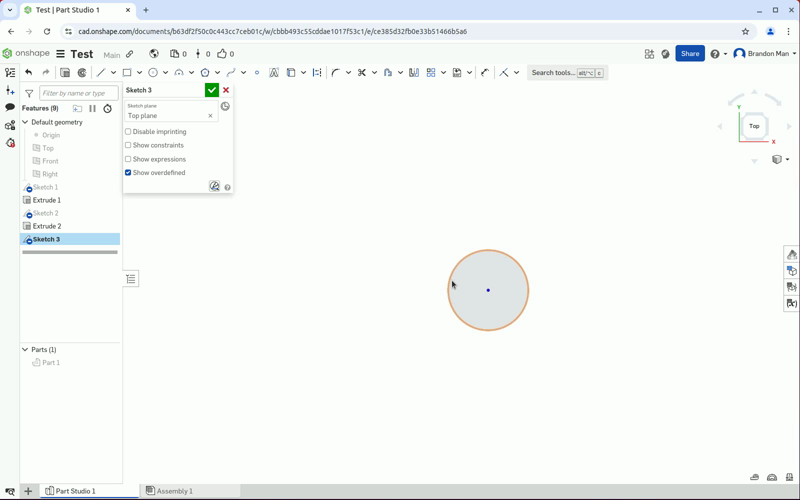
scroll(6)
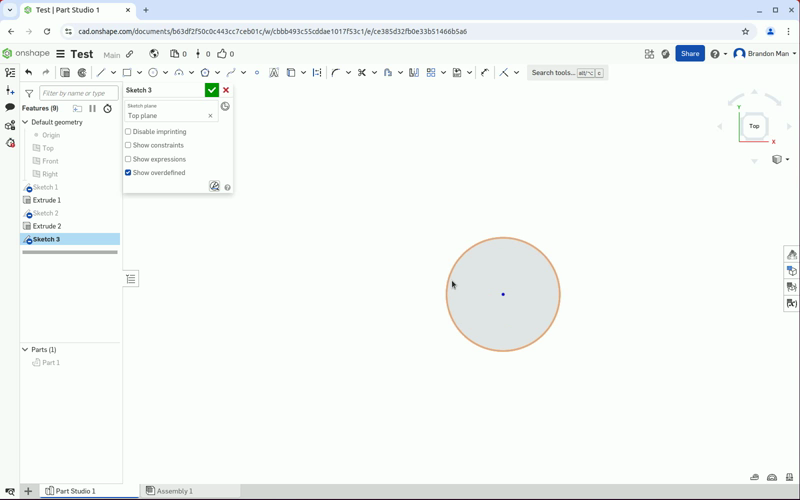
scroll(6)
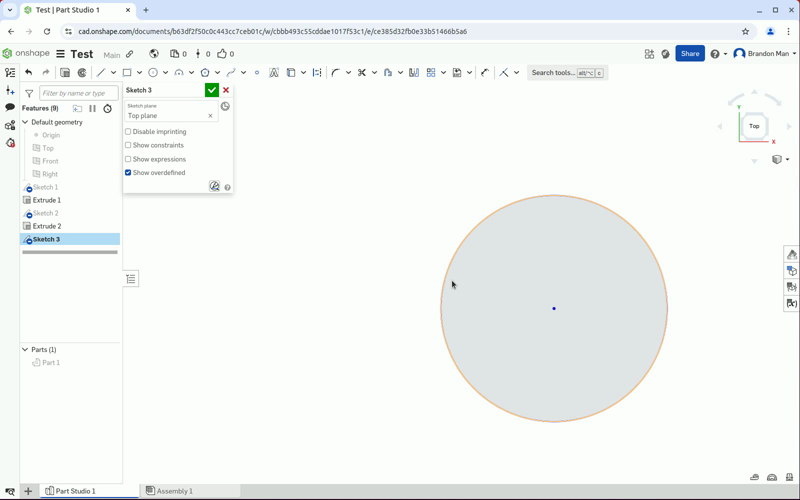
click(452, 280)
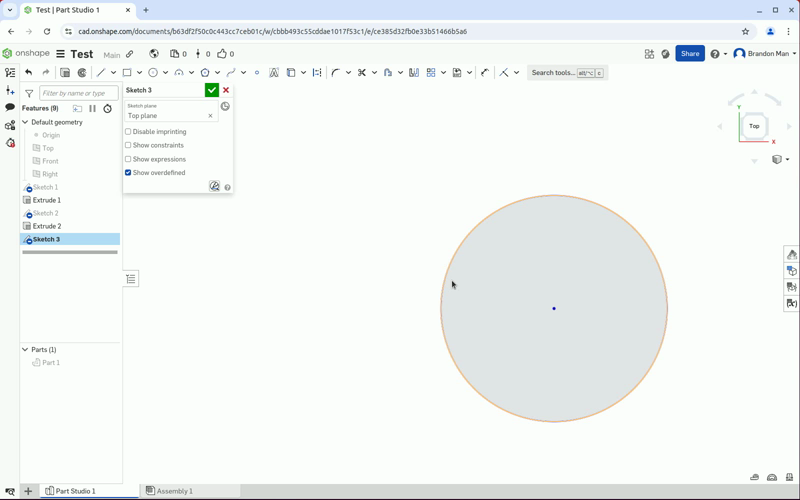
scroll(-6)
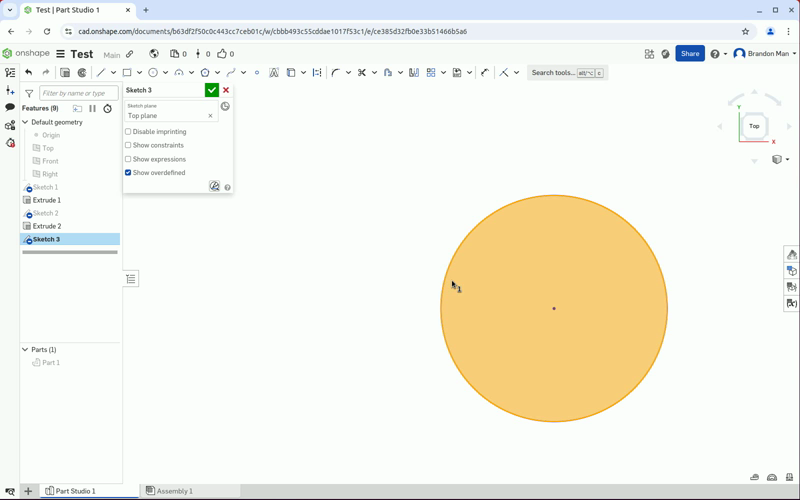
scroll(-6)
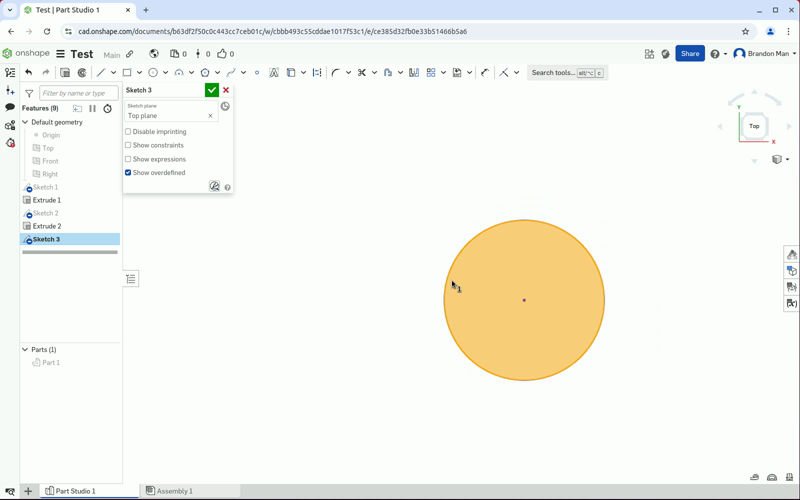
scroll(-6)
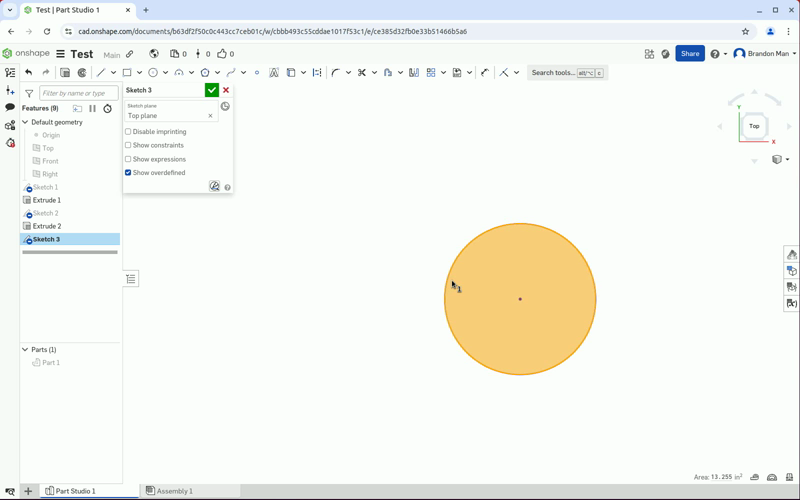
scroll(-6)
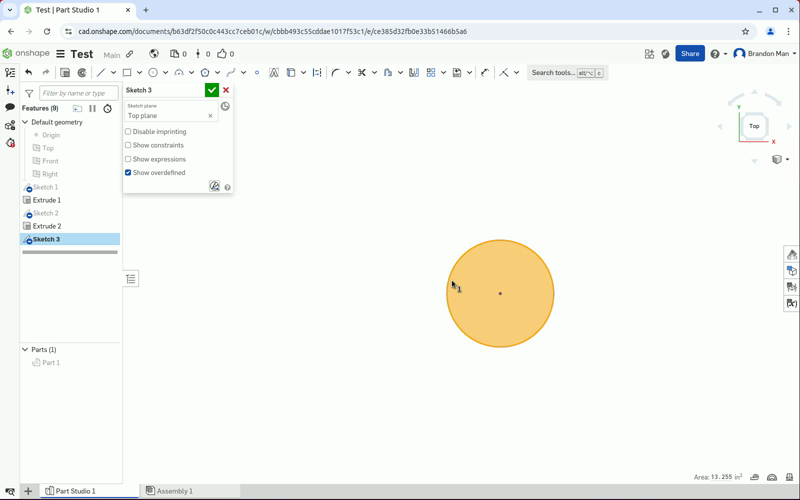
scroll(-6)
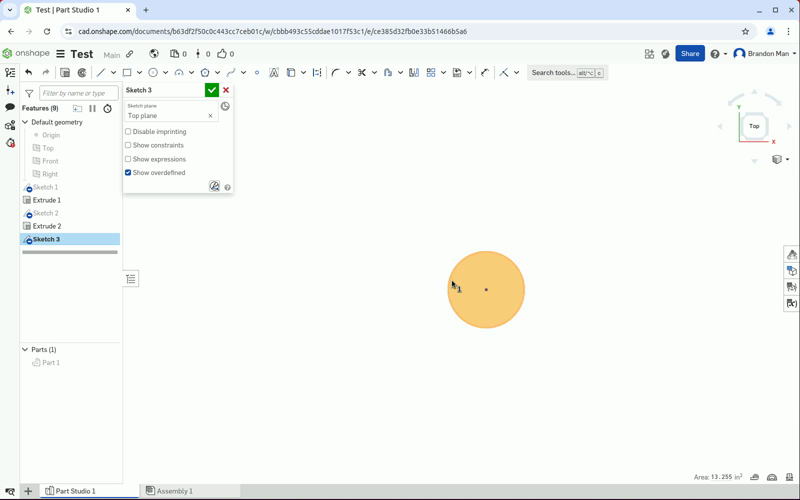
scroll(-6)
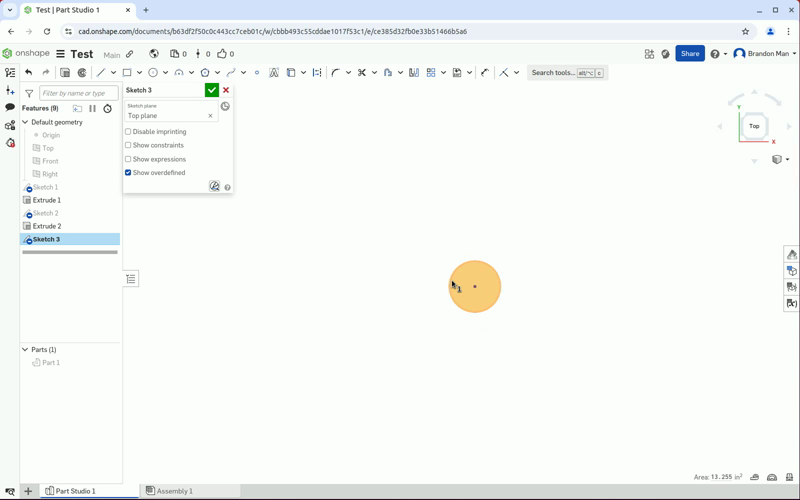
scroll(-6)
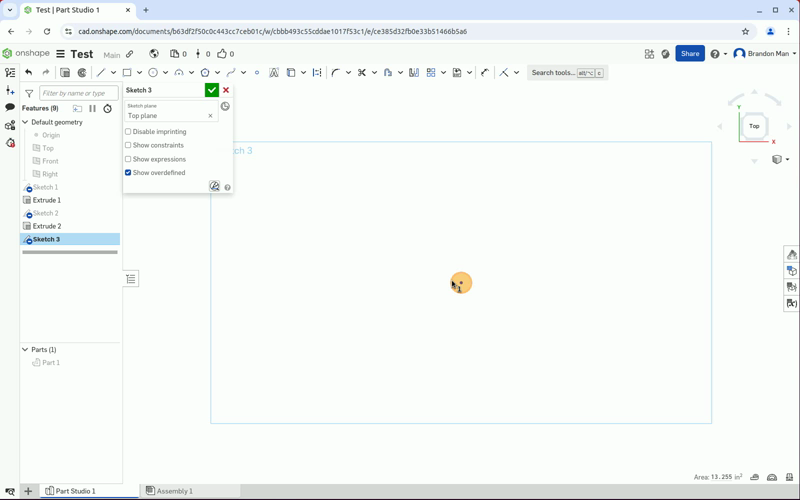
mouse_move(73, 352)
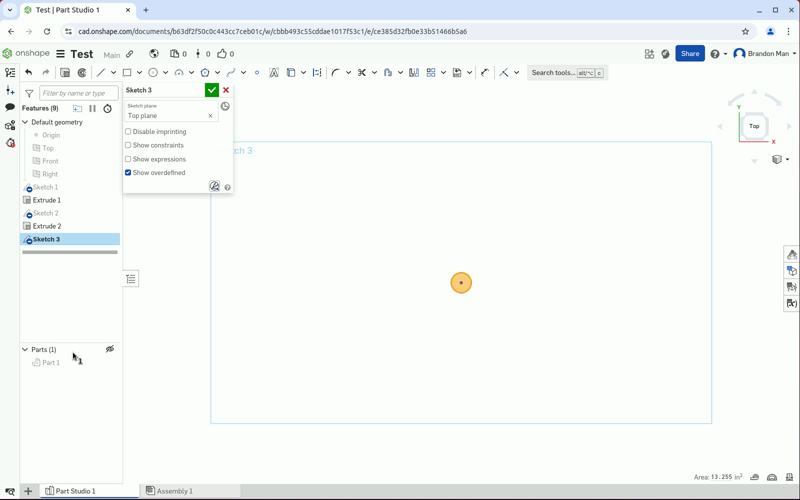
key(shift+y)
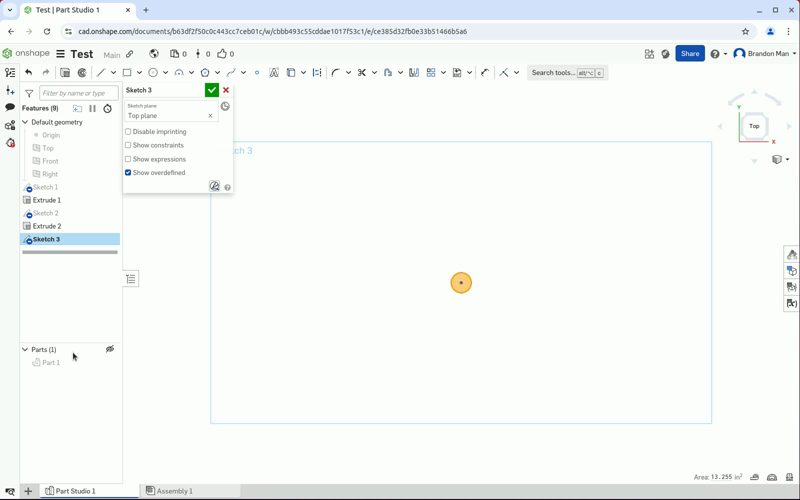
key(shift+e)
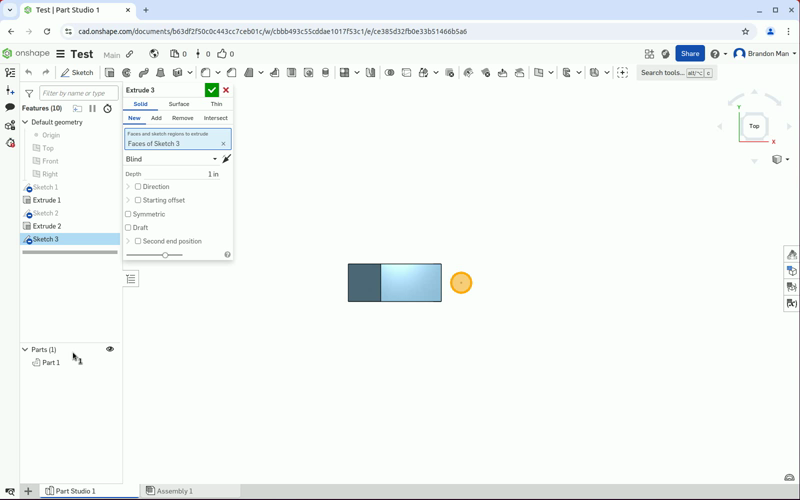
mouse_move(143, 106)
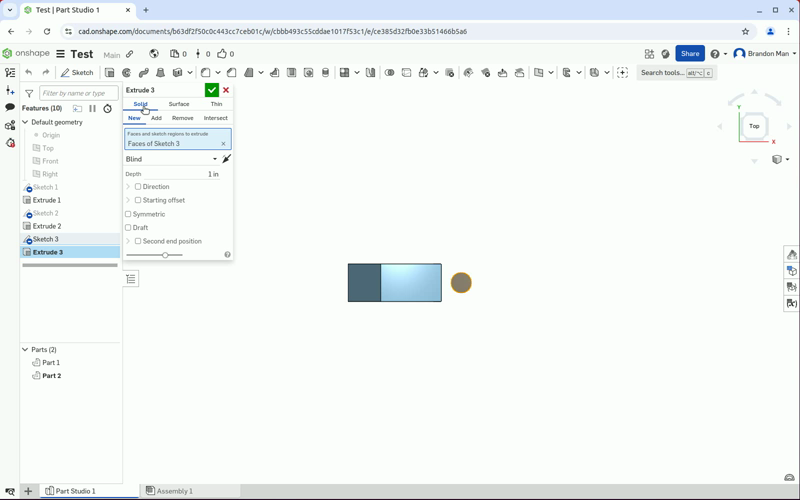
click(143, 106)
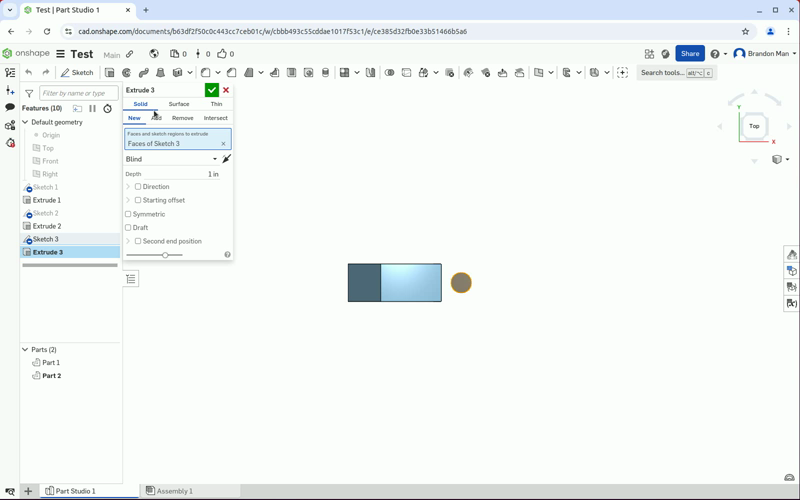
mouse_move(186, 120)
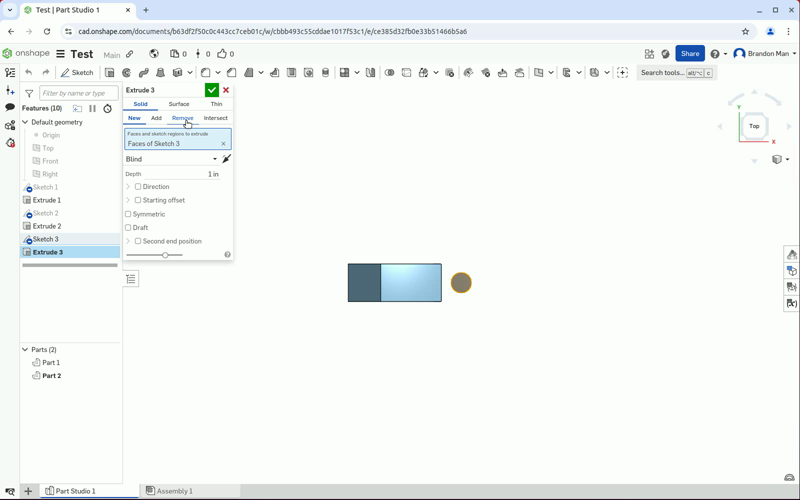
click(186, 120)
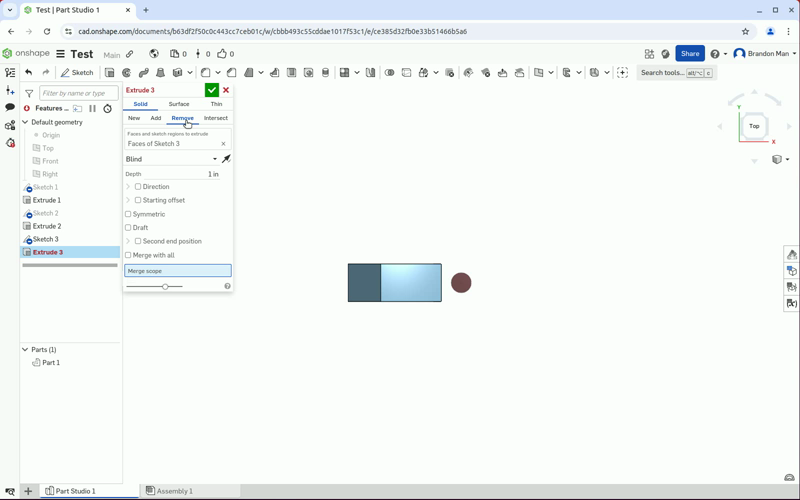
key(tab, 4)
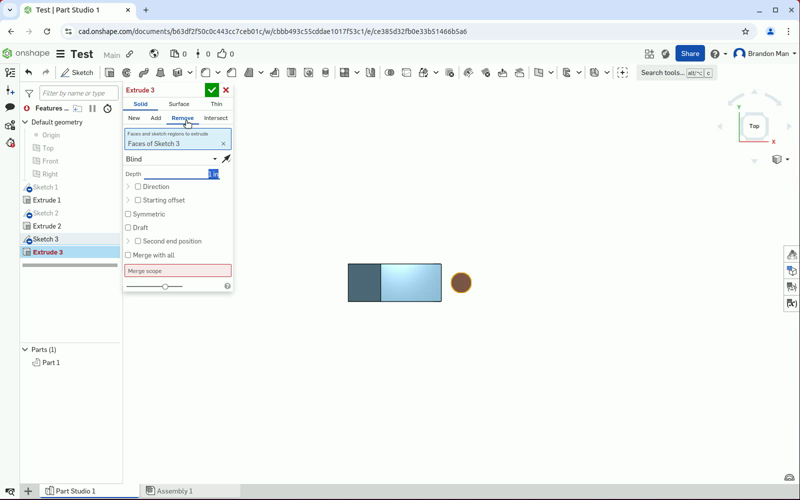
text(-21.182)
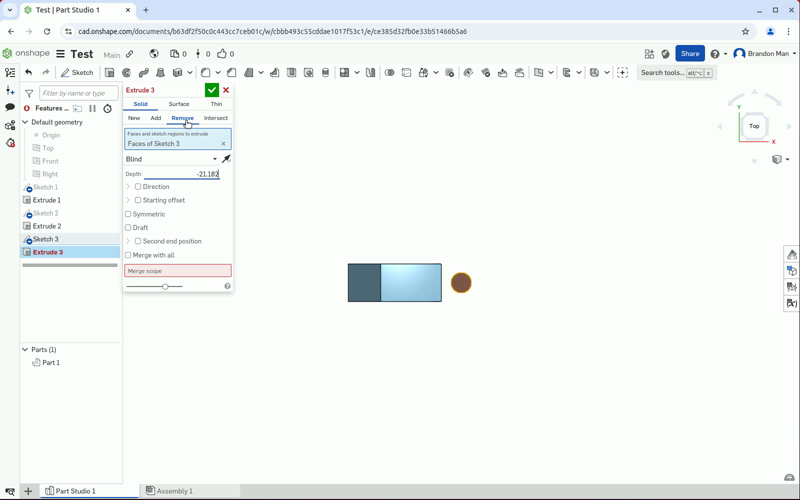
key(tab, 3)
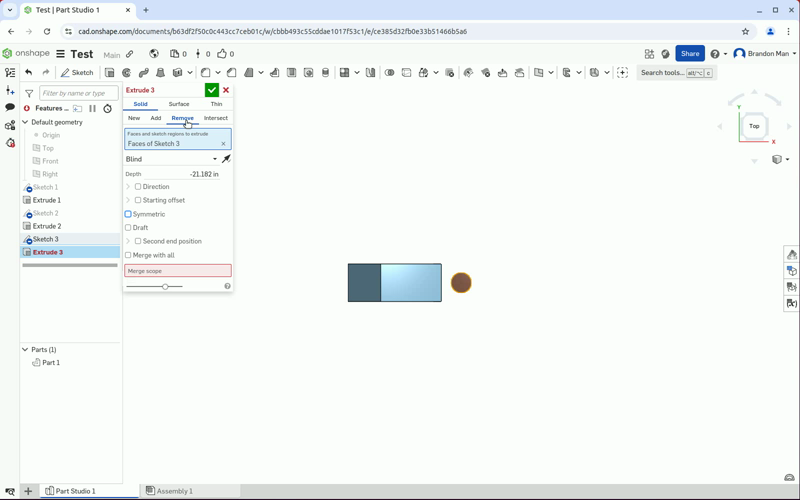
key(space)
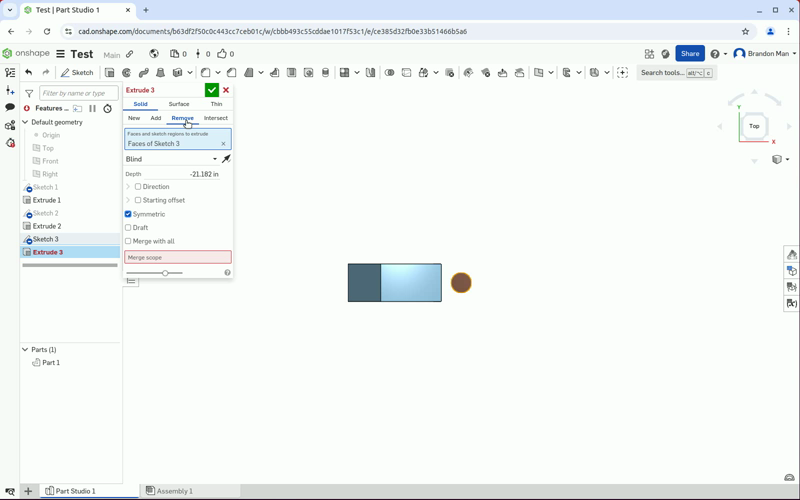
key(tab, 2)
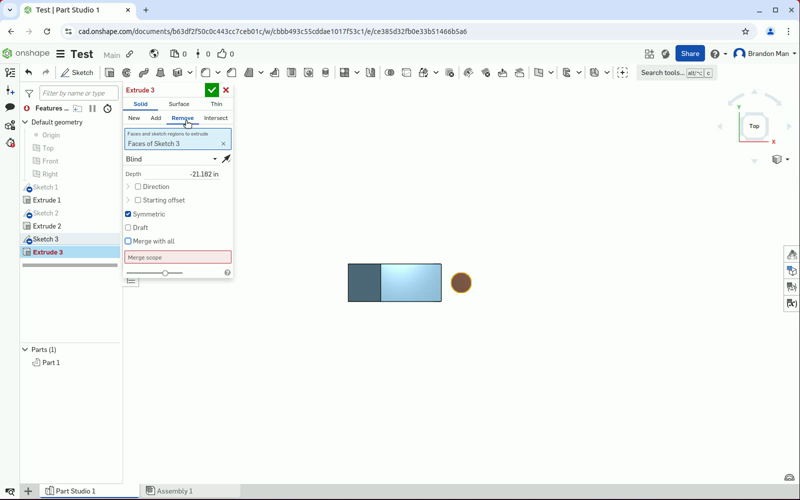
key(space)
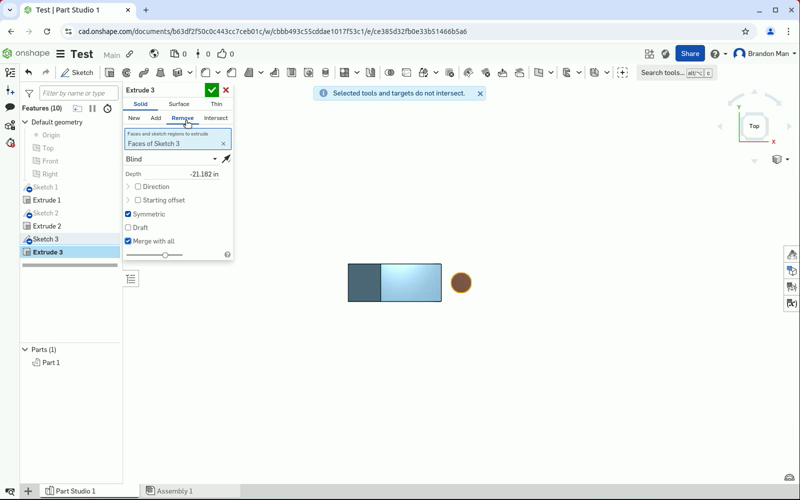
key(enter)
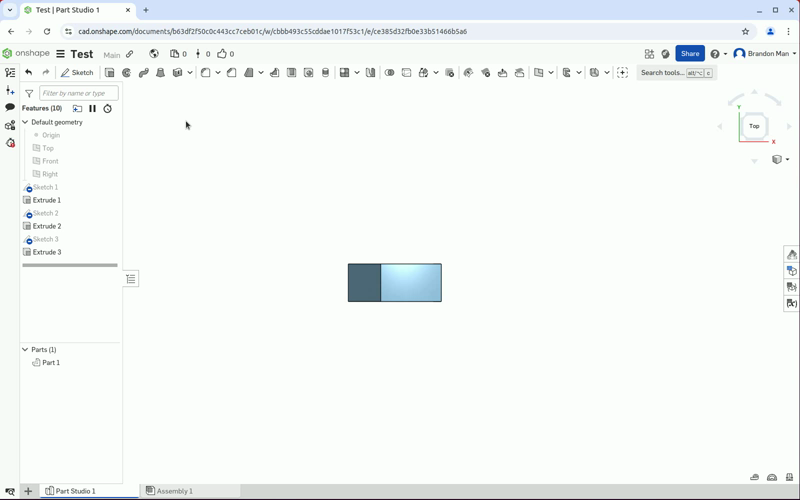
key(shift+h)
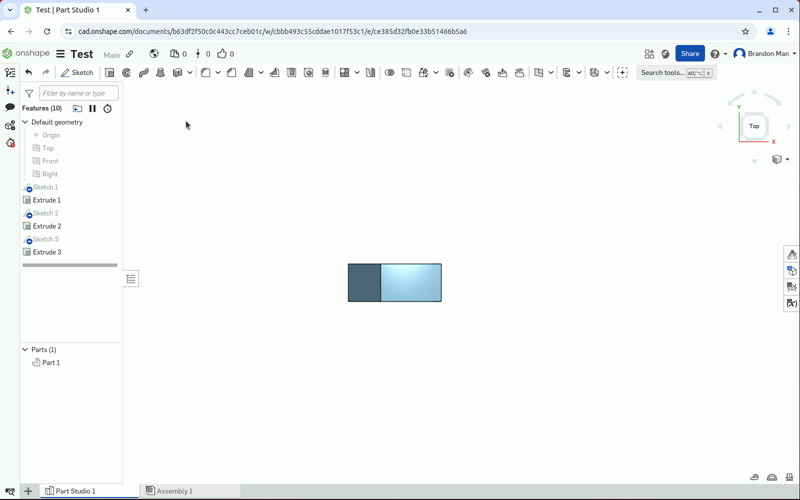
key(shift+h)
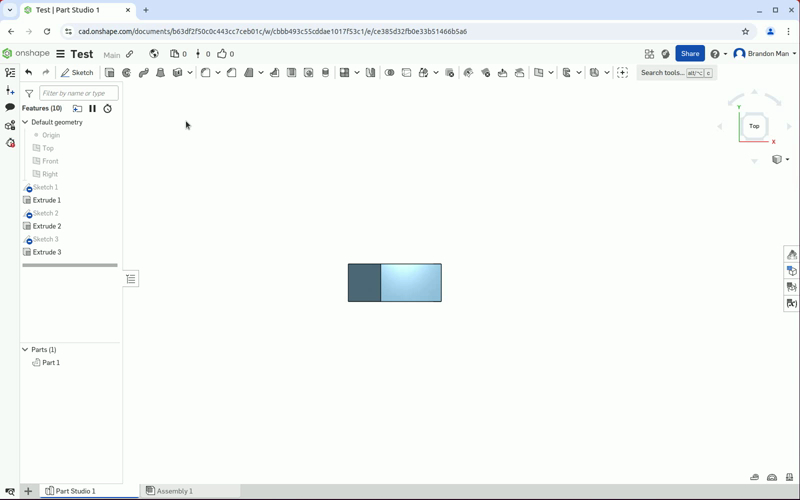
mouse_move(73, 189)
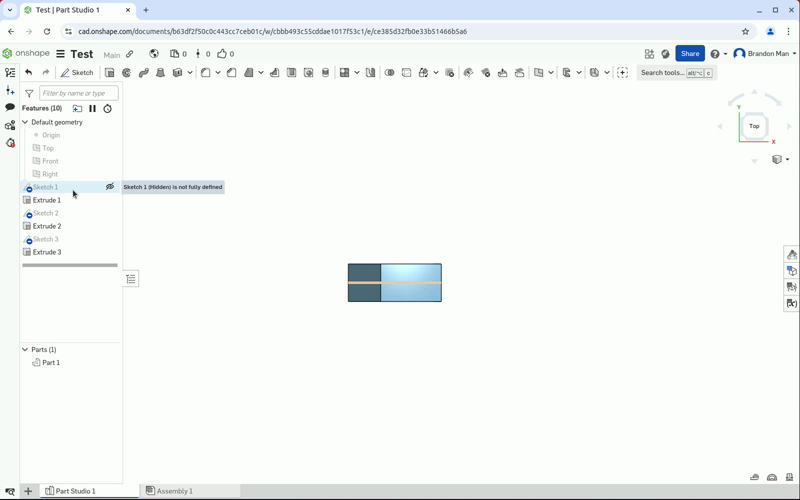
click(73, 189)
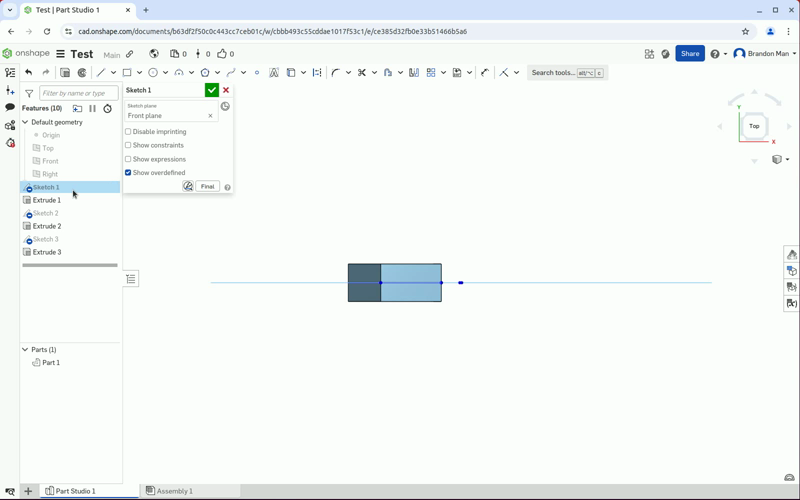
mouse_move(229, 92)
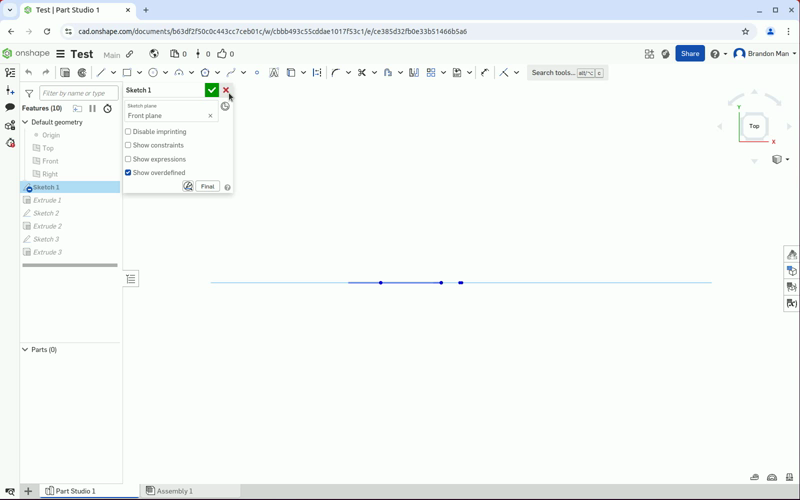
click(229, 92)
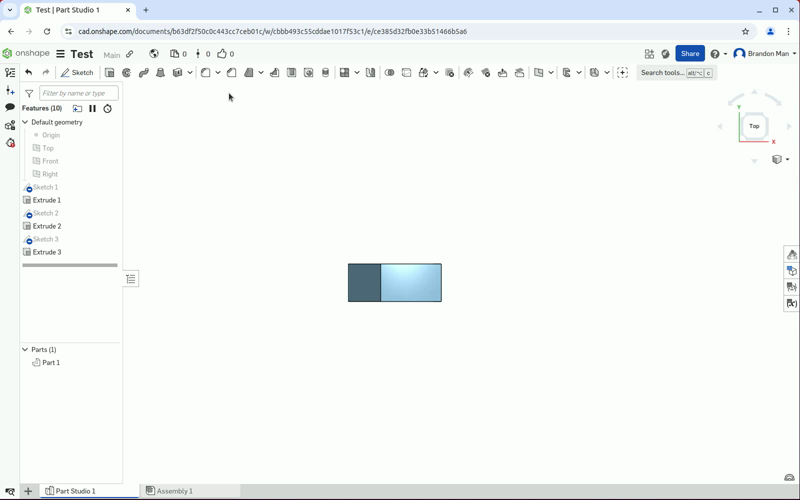
mouse_move(73, 352)
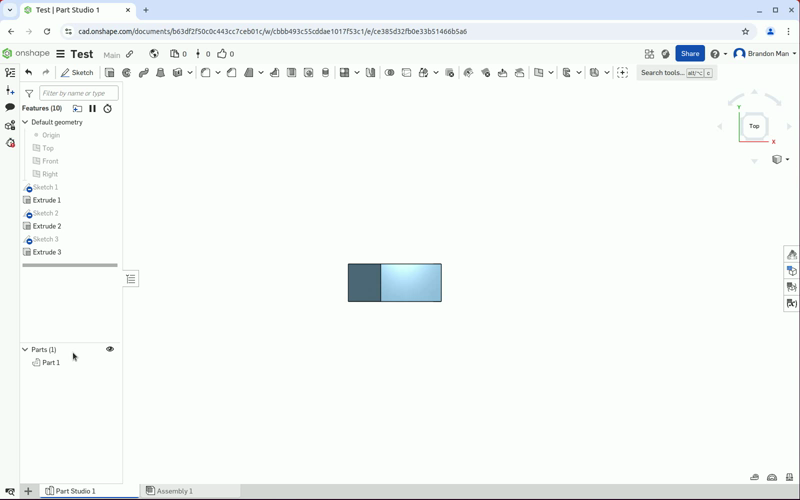
key(y)
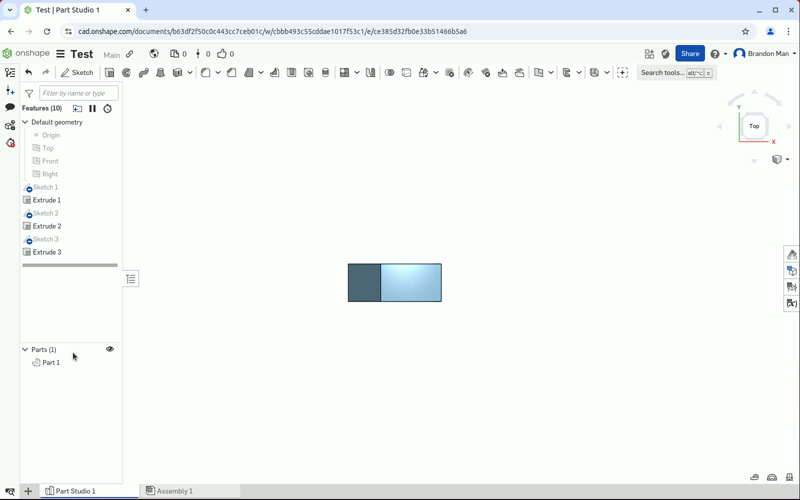
key(shift+p)
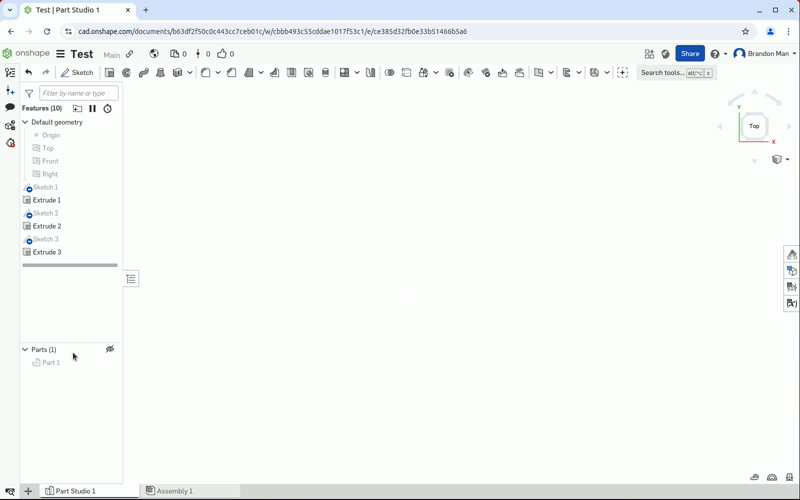
key(space)
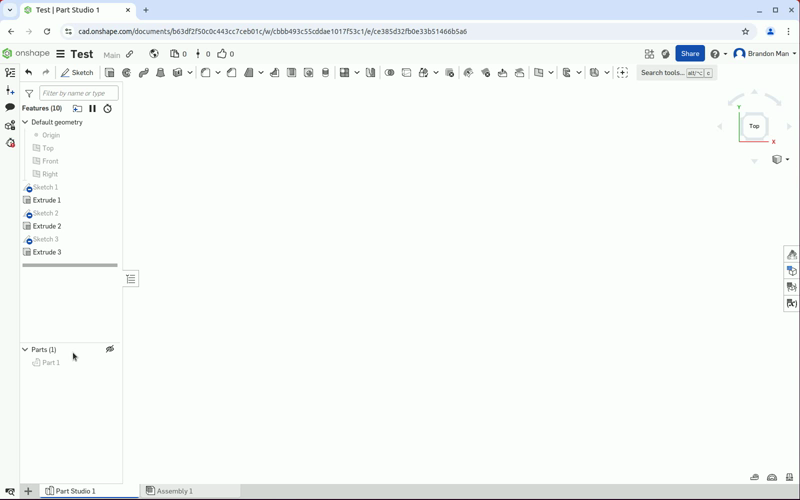
key_down(shift)
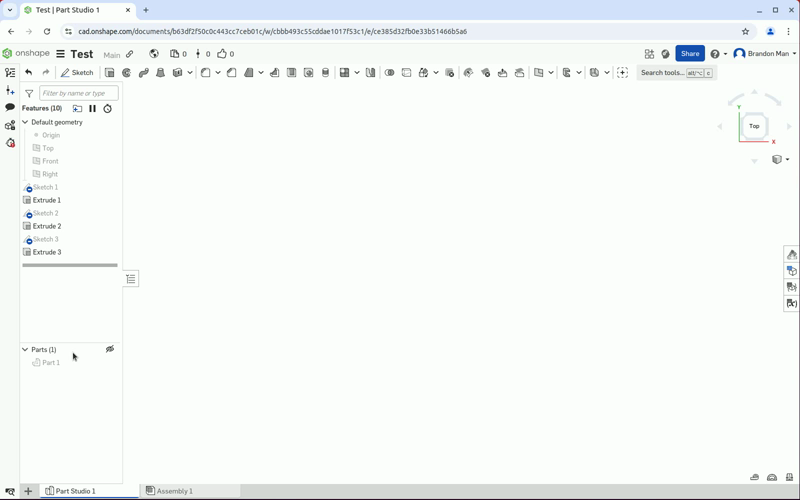
key(up)
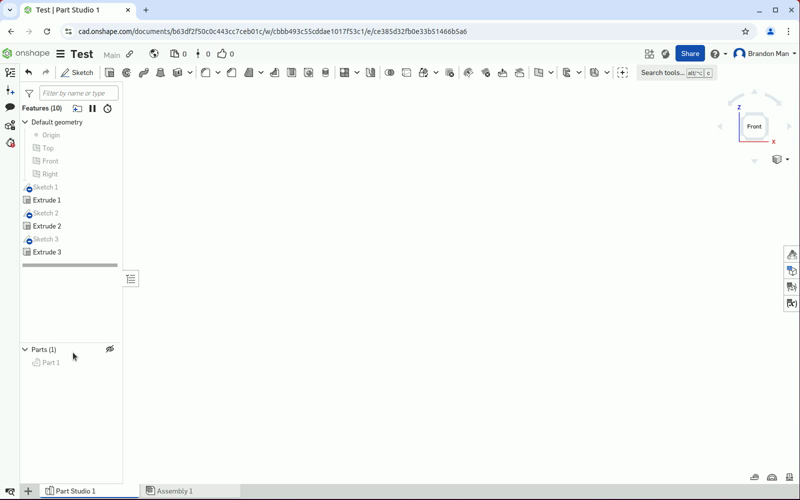
key_up(shift)
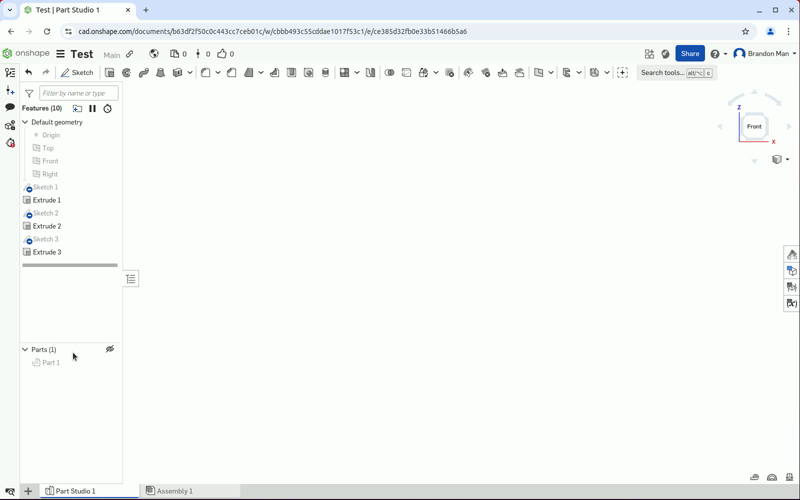
key(space)
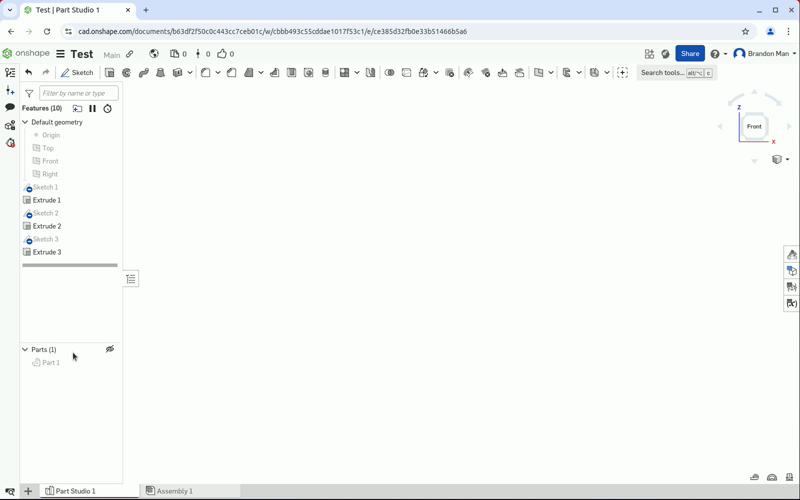
key_down(shift)
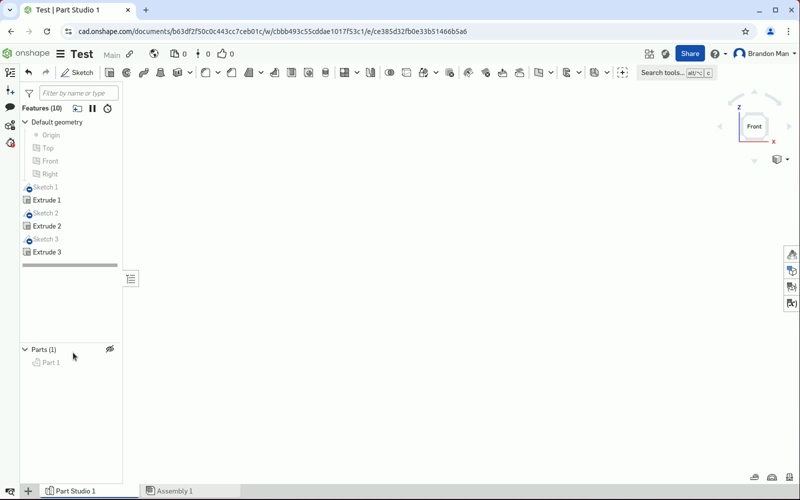
key(left)
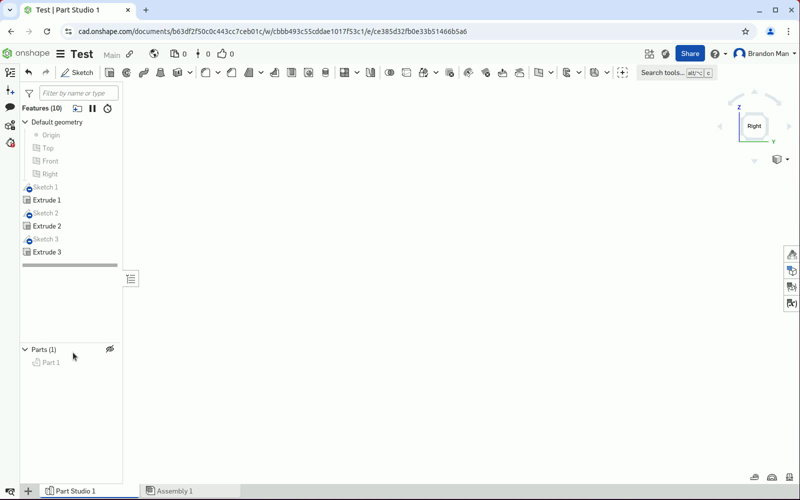
key_up(shift)
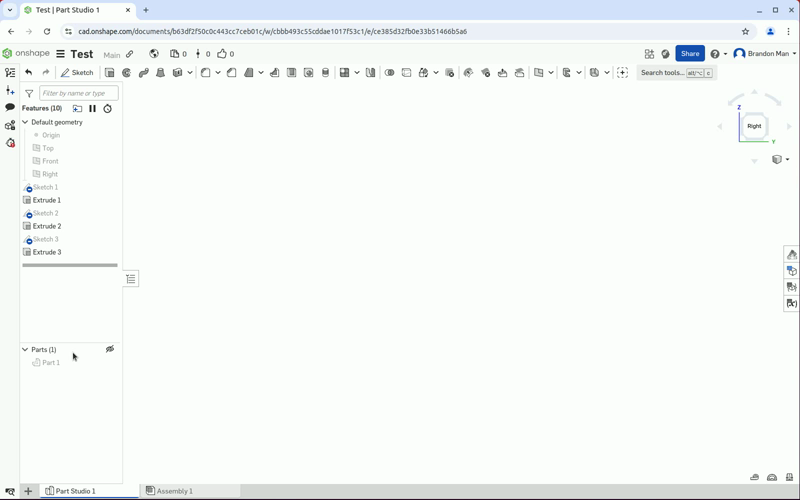
mouse_move(73, 352)
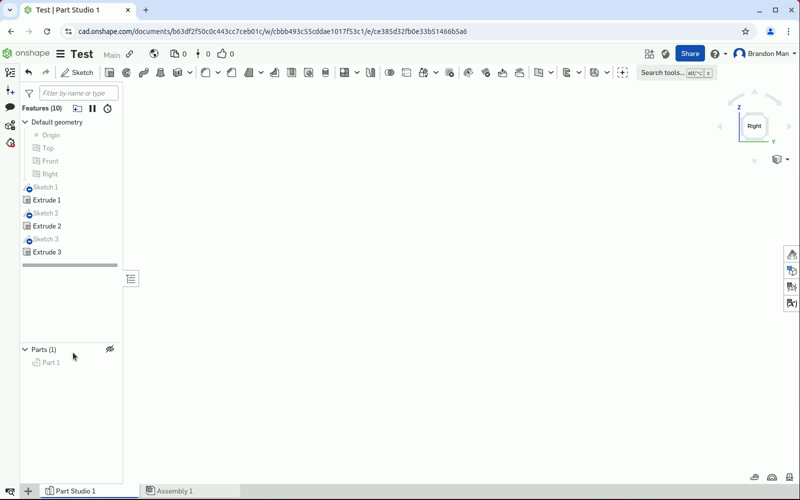
key(shift+y)
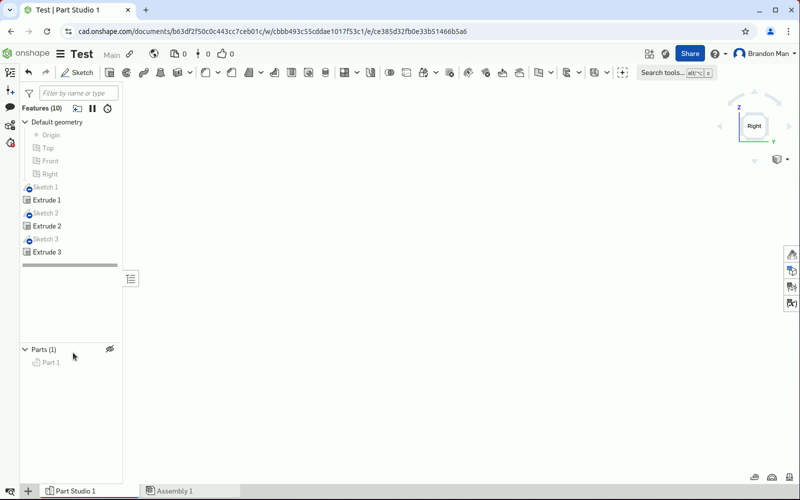
key(shift+s)
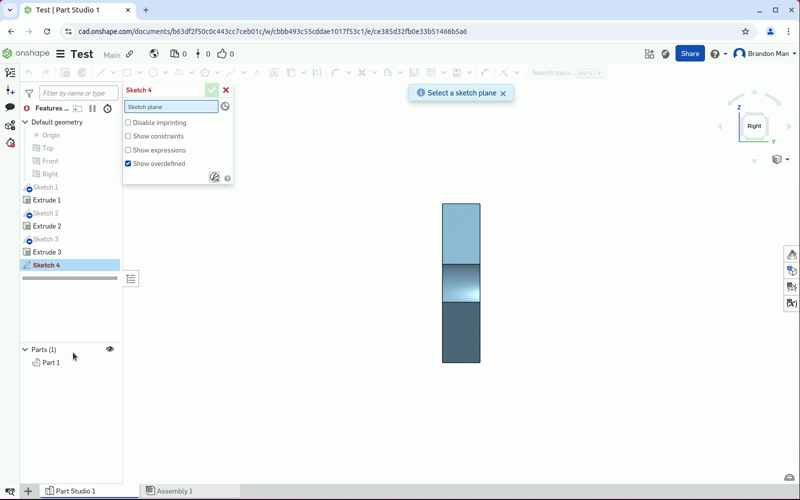
mouse_move(73, 176)
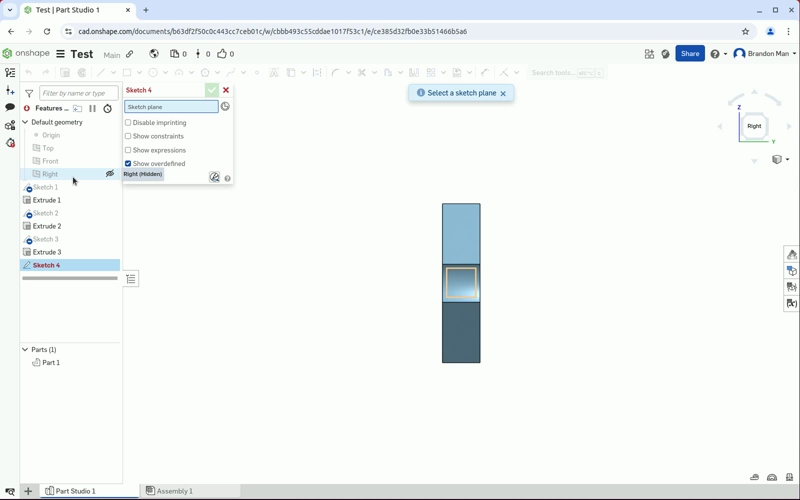
click(73, 176)
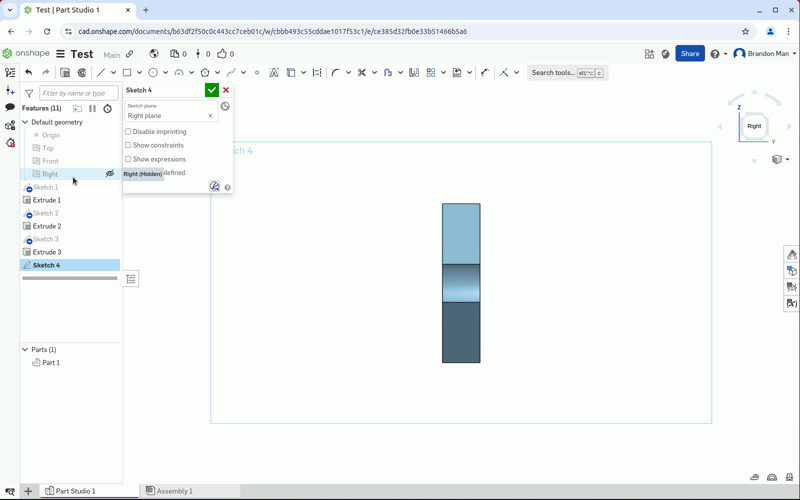
mouse_move(73, 352)
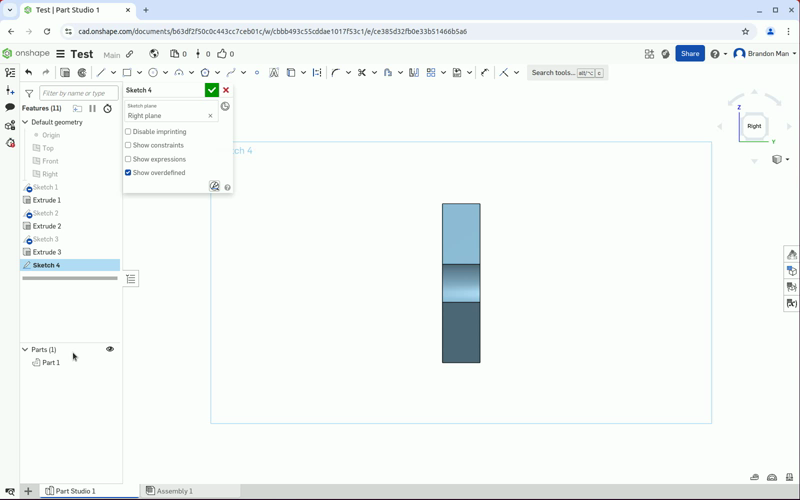
key(y)
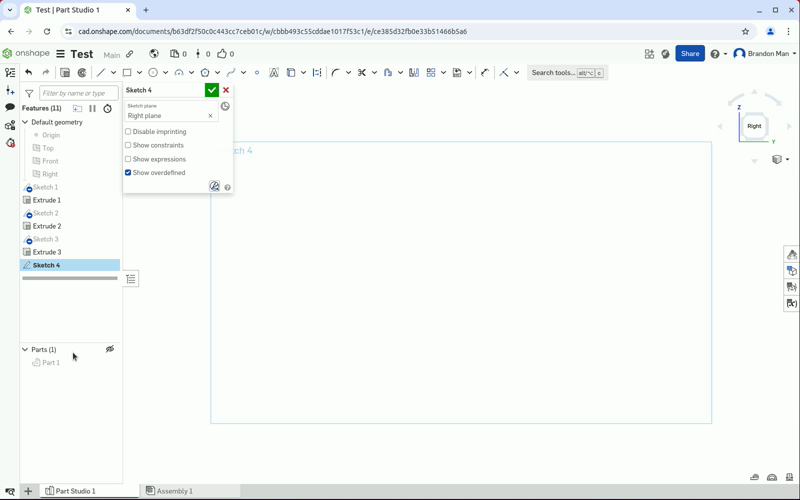
key(c)
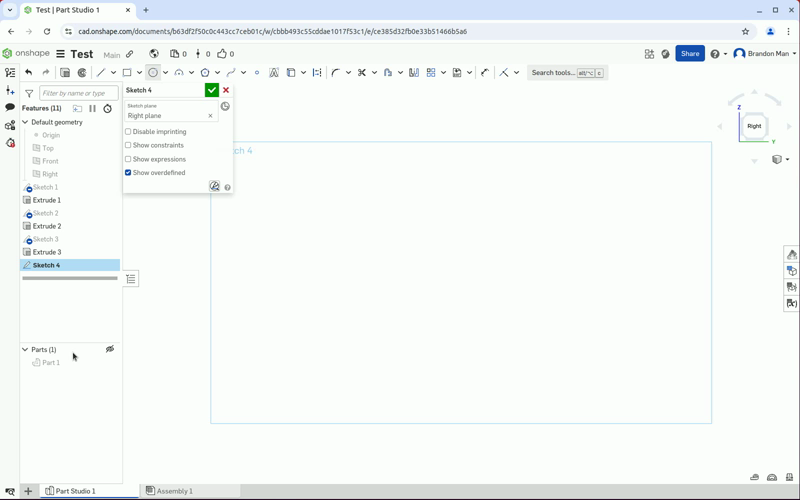
key_down(shift)
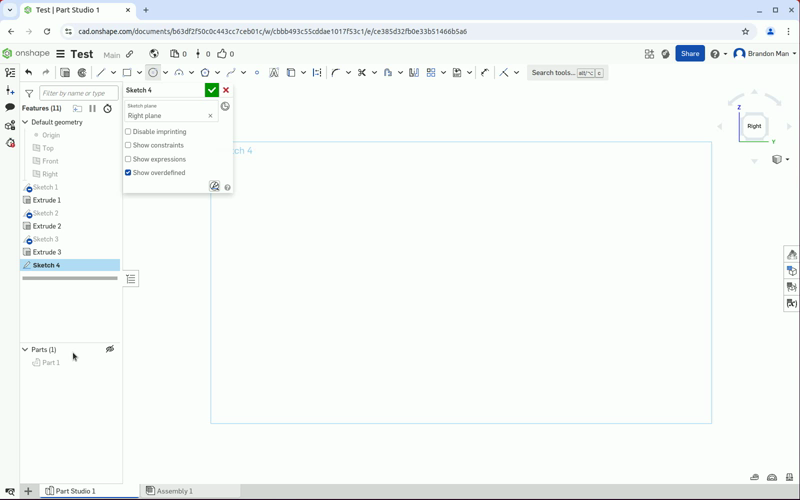
mouse_move(461, 282)
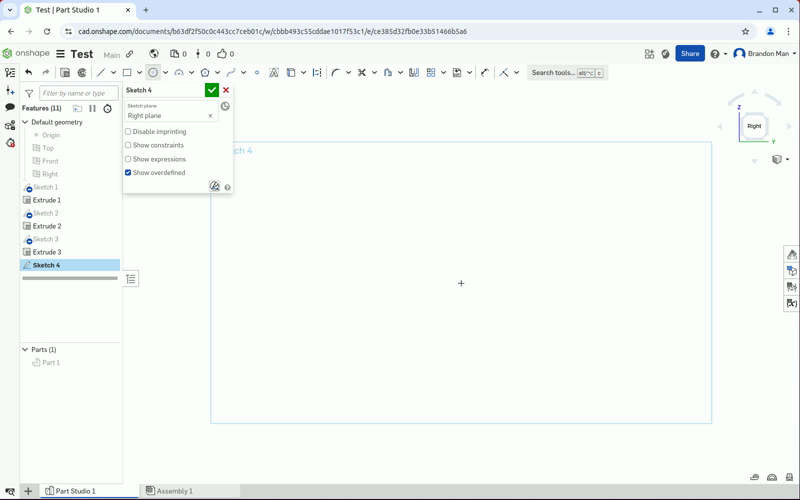
click(461, 282)
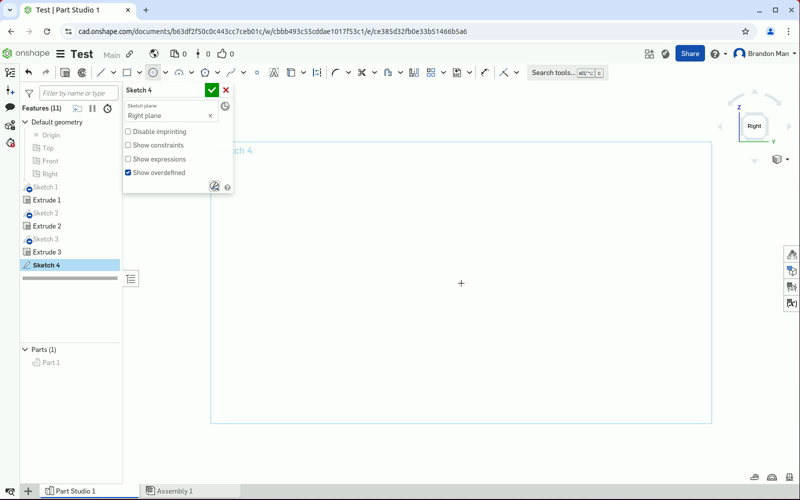
key_up(shift)
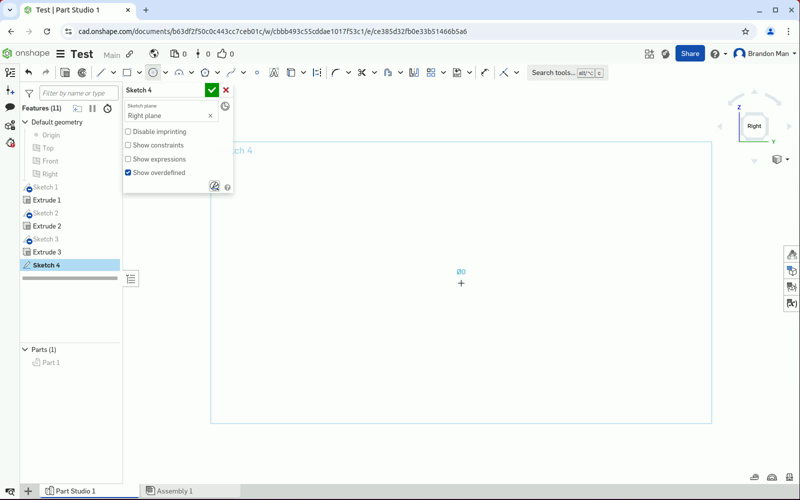
mouse_move(468, 282)
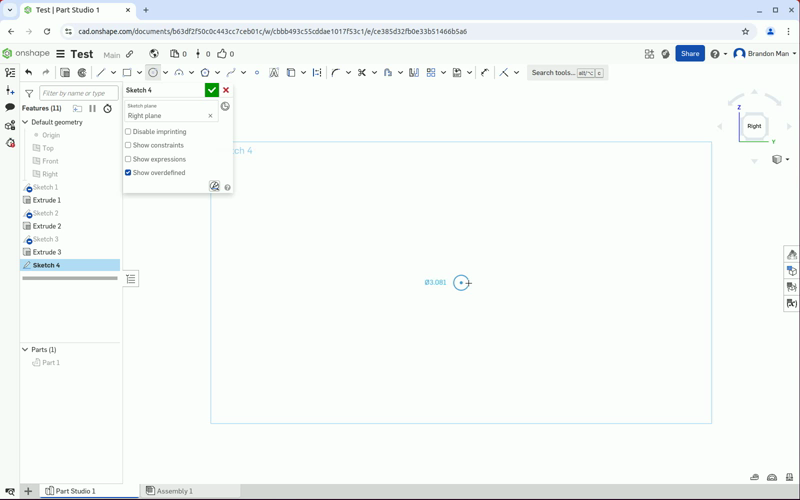
click(468, 282)
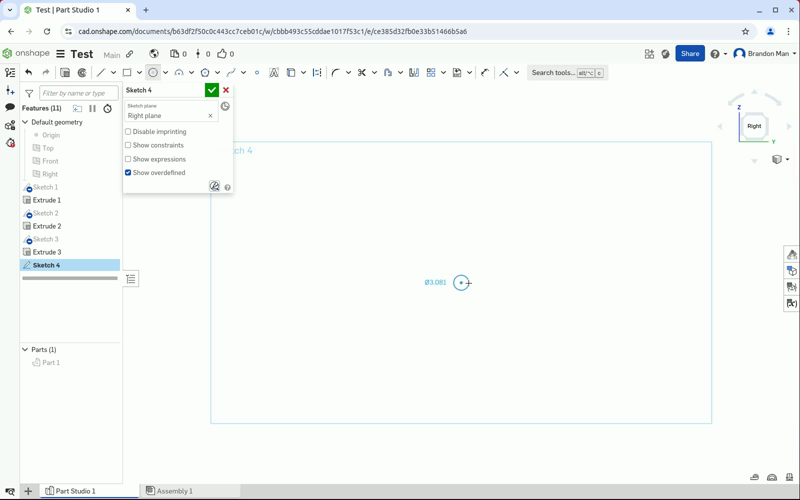
key(esc)
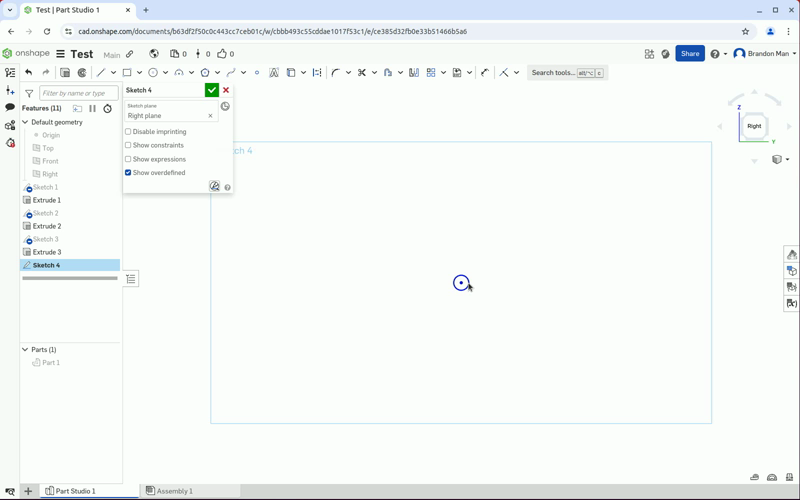
mouse_move(462, 278)
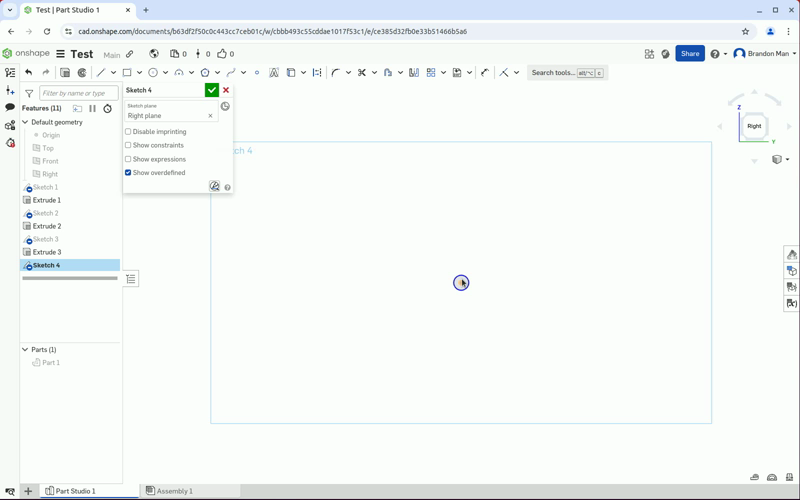
scroll(6)
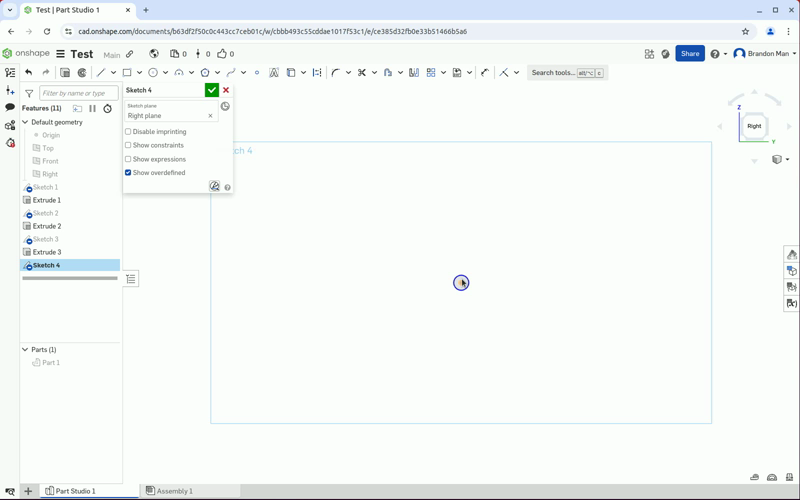
scroll(6)
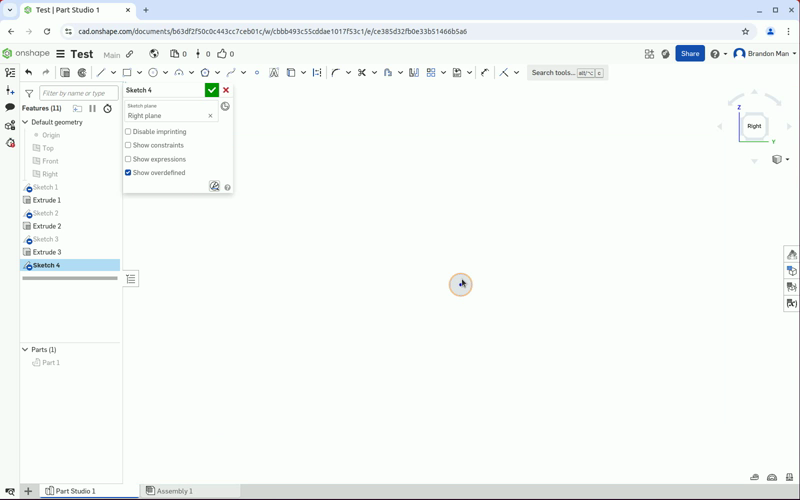
scroll(6)
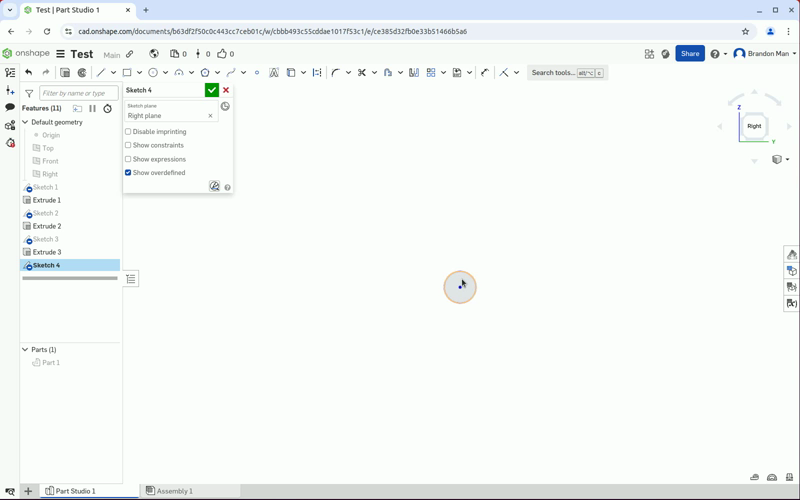
scroll(6)
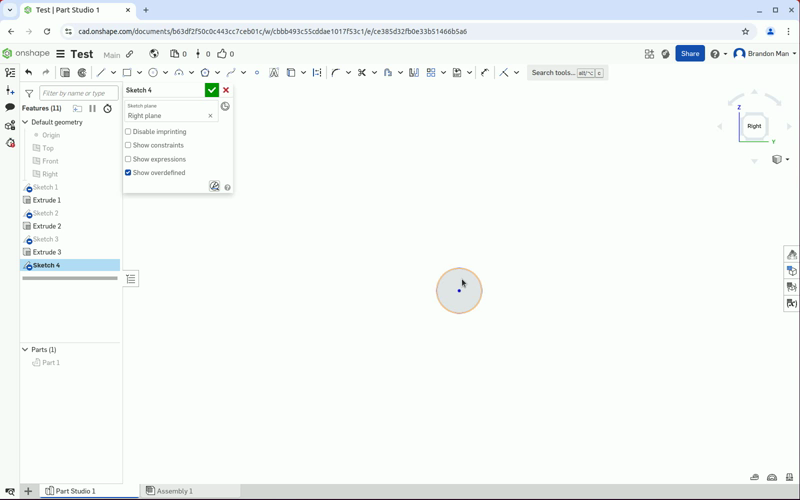
scroll(6)
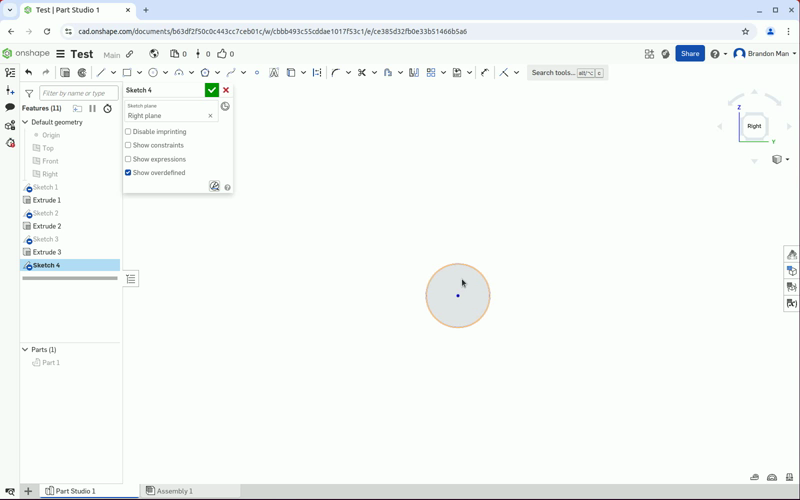
scroll(6)
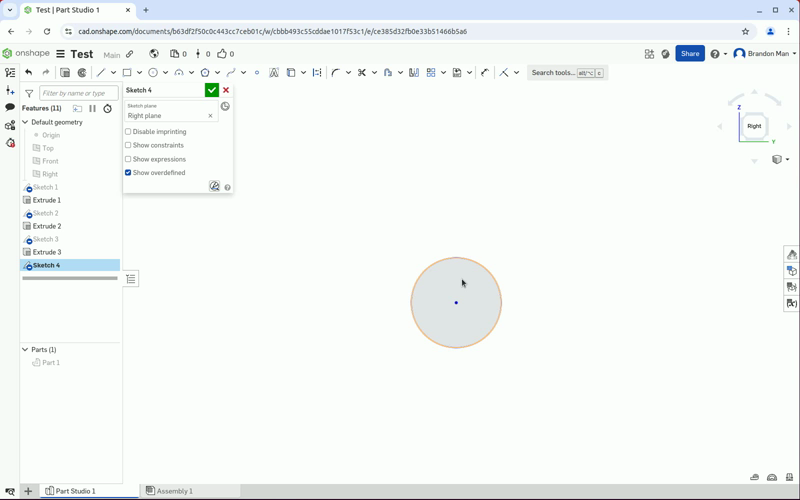
scroll(6)
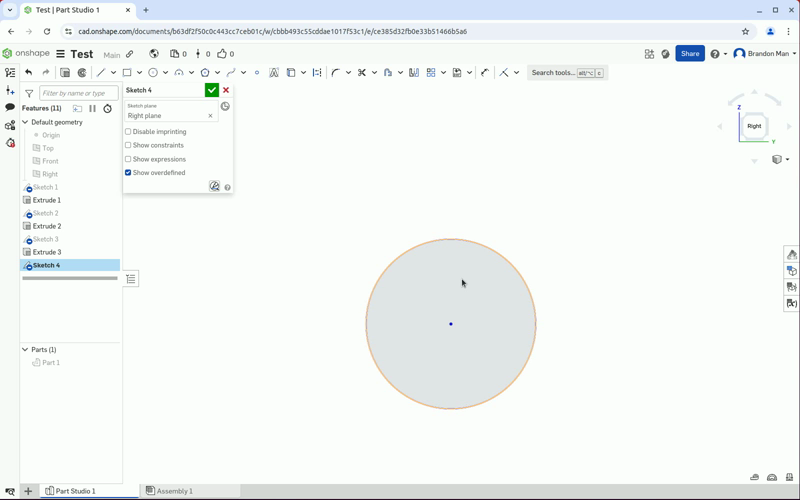
click(462, 278)
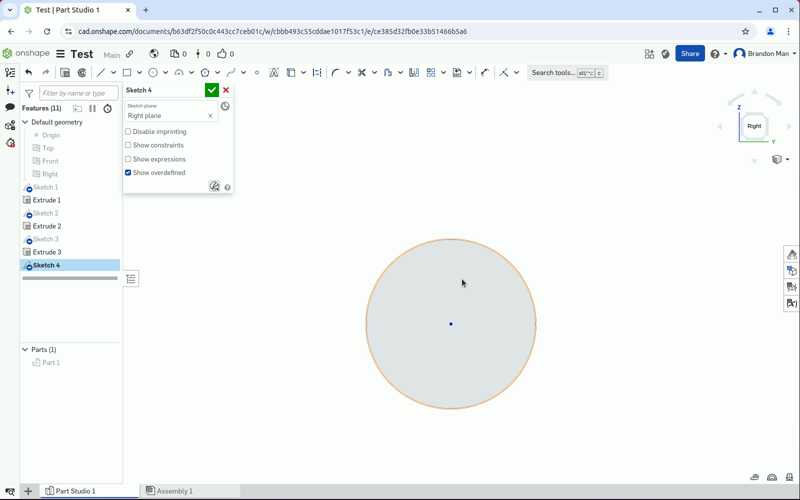
scroll(-6)
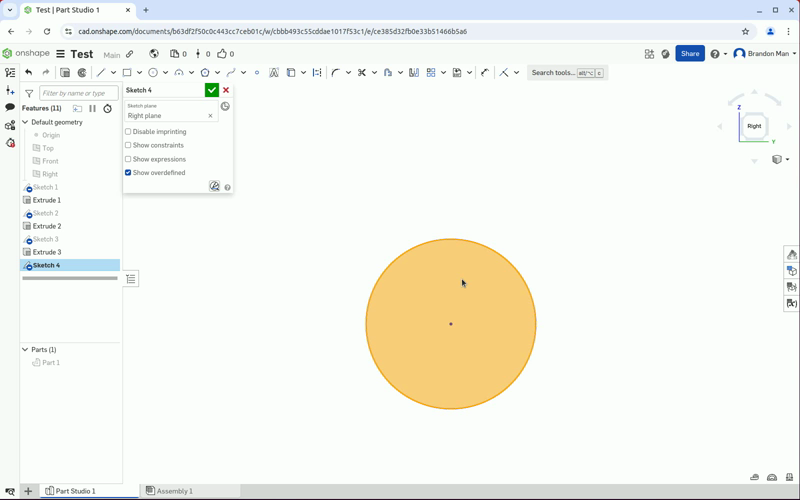
scroll(-6)
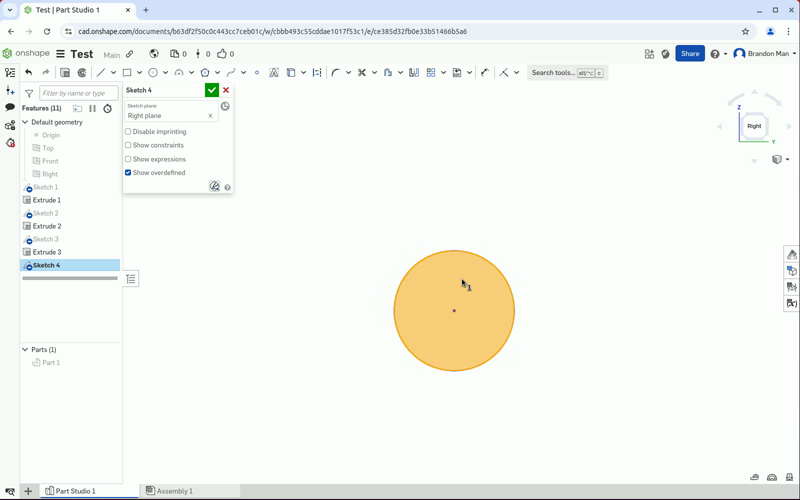
scroll(-6)
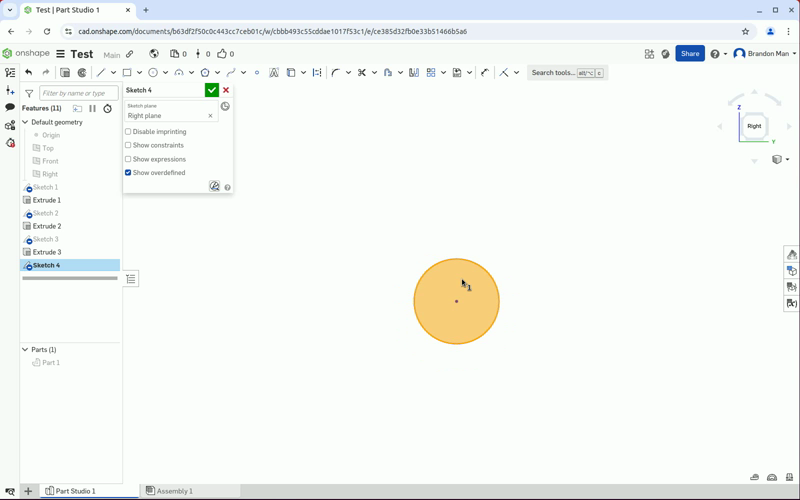
scroll(-6)
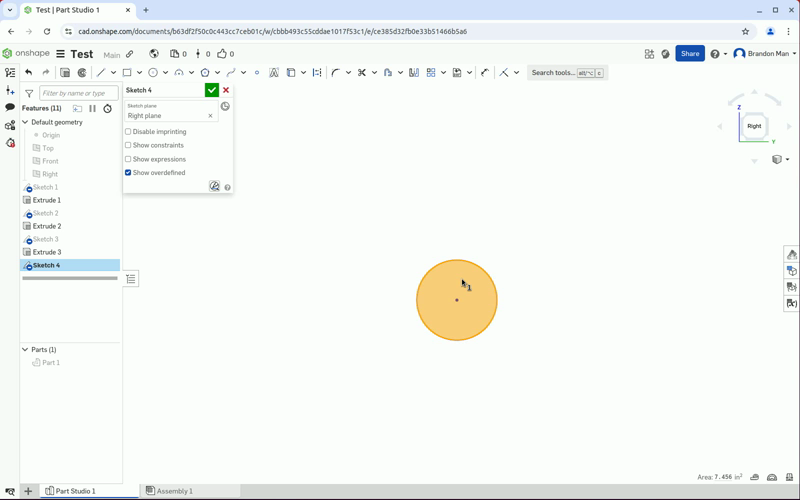
scroll(-6)
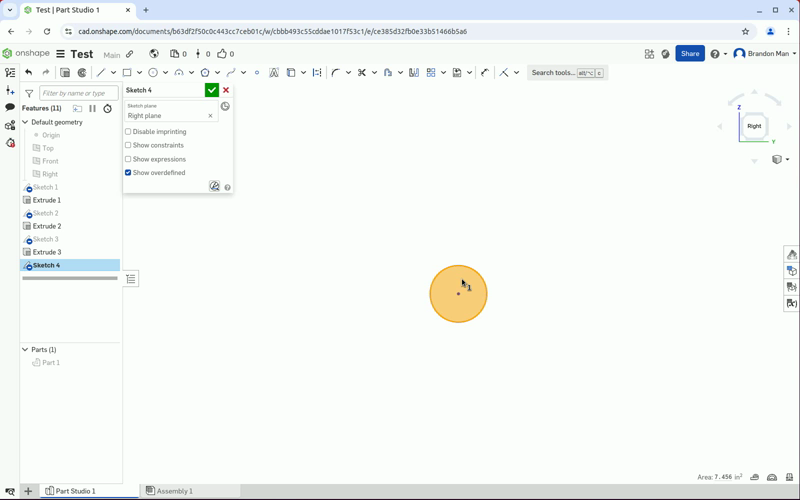
scroll(-6)
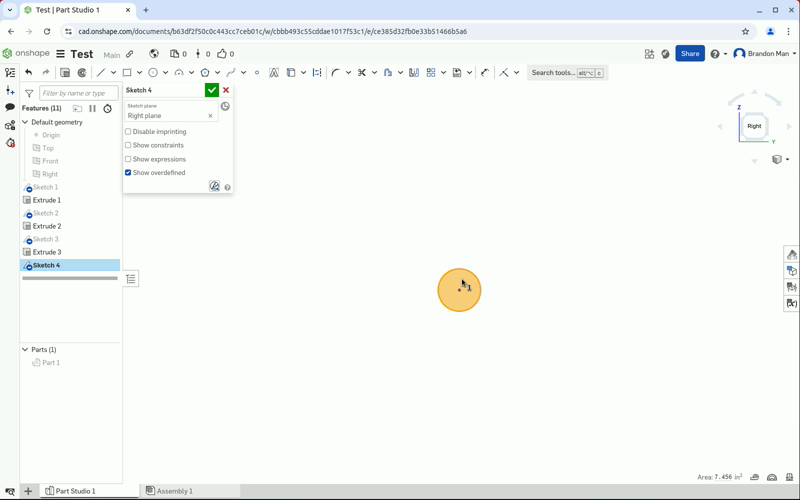
scroll(-6)
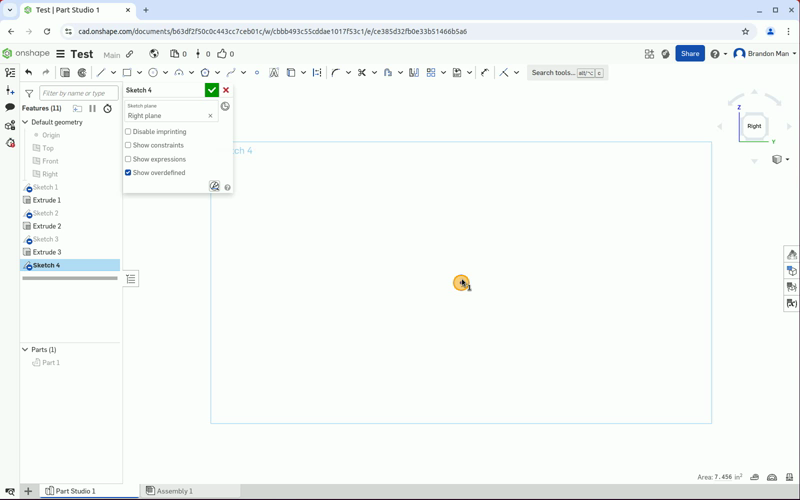
mouse_move(73, 352)
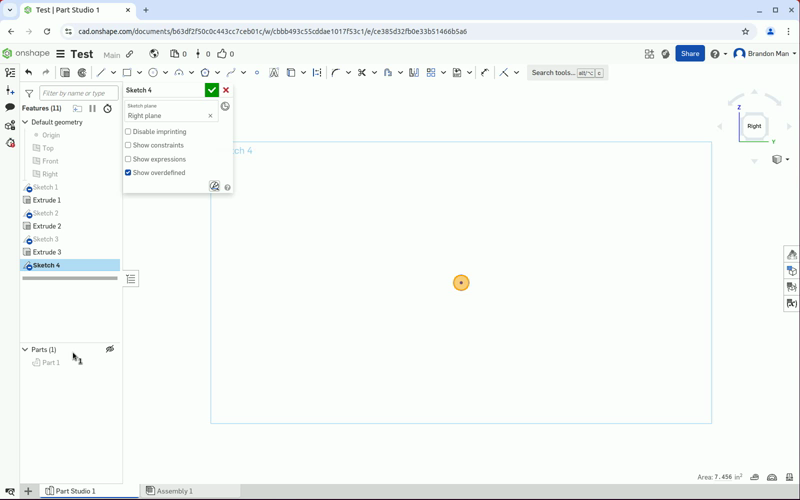
key(shift+y)
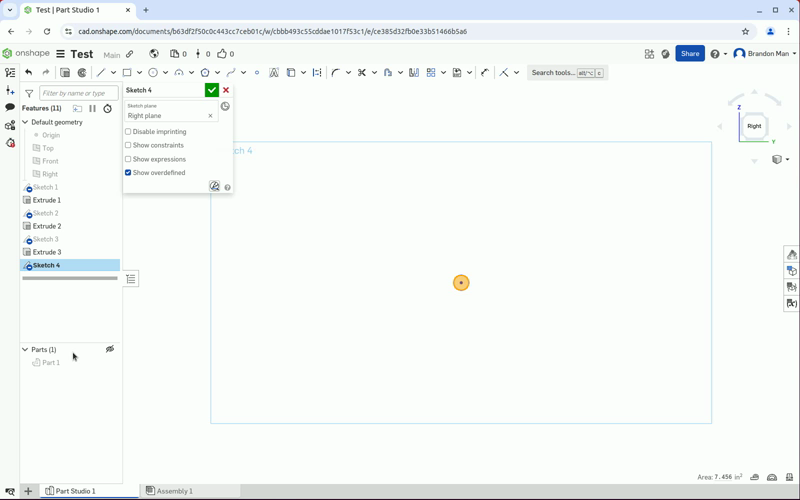
key(shift+e)
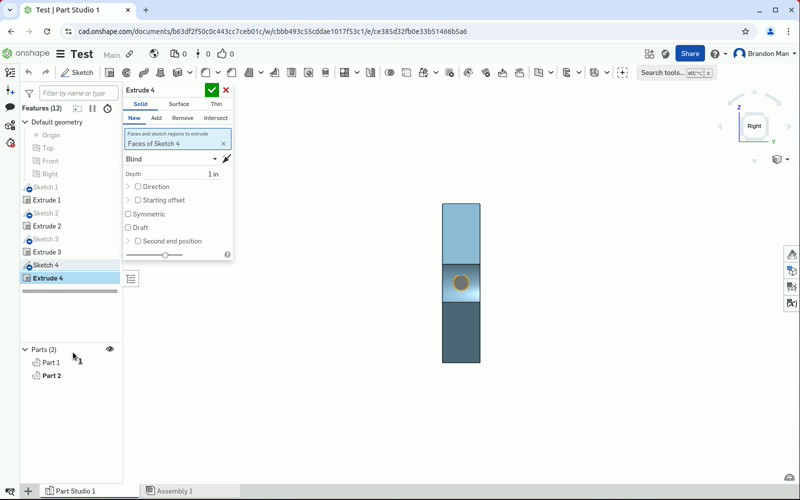
mouse_move(143, 106)
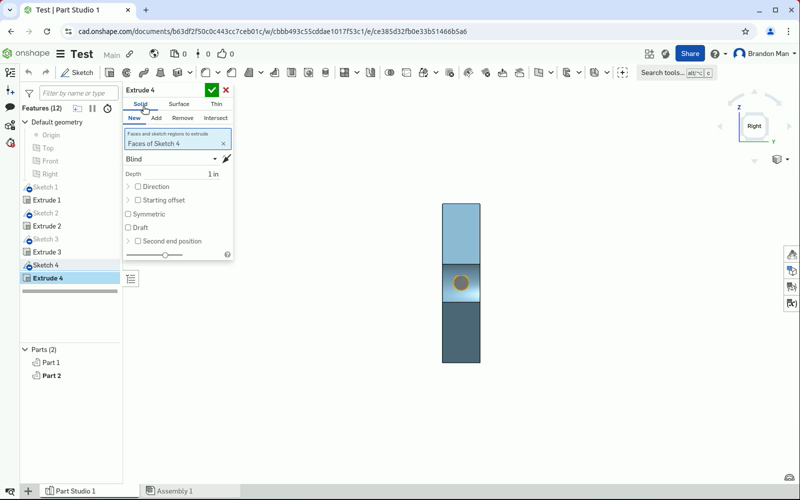
click(143, 106)
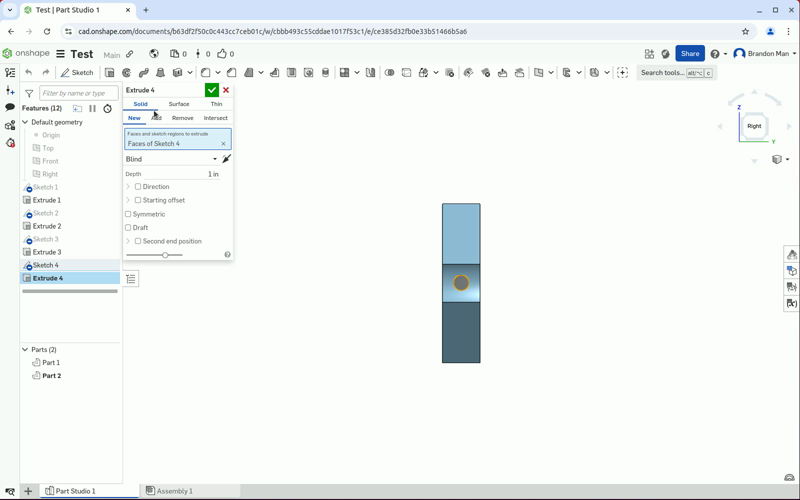
mouse_move(186, 120)
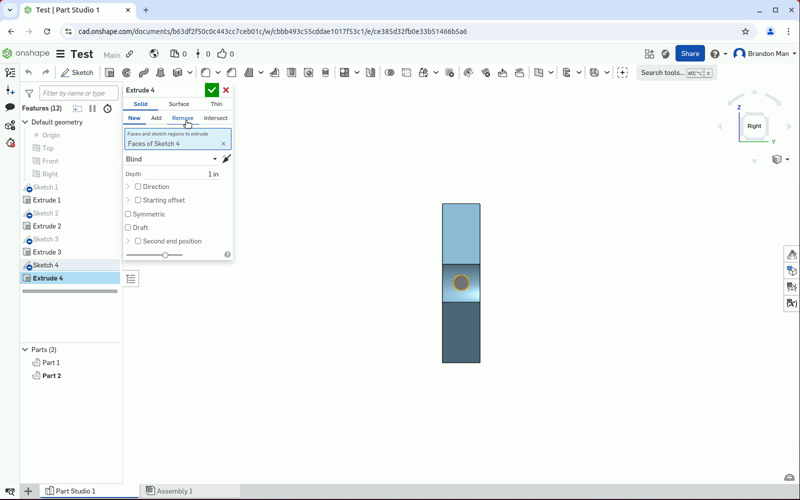
click(186, 120)
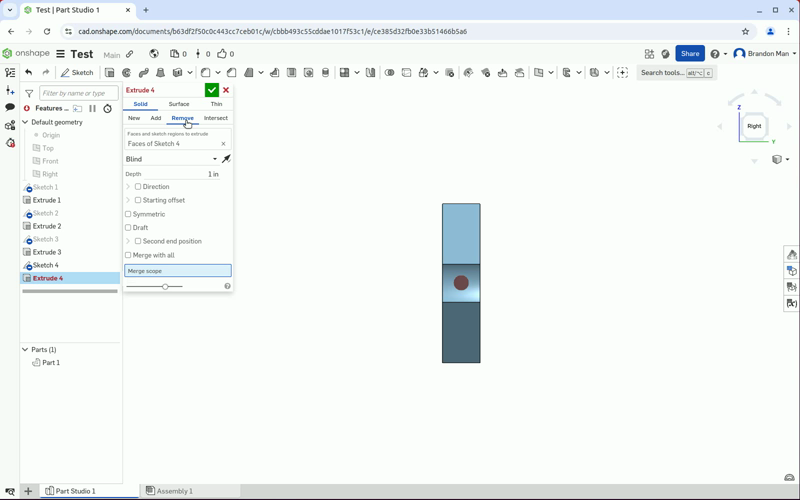
key(tab, 4)
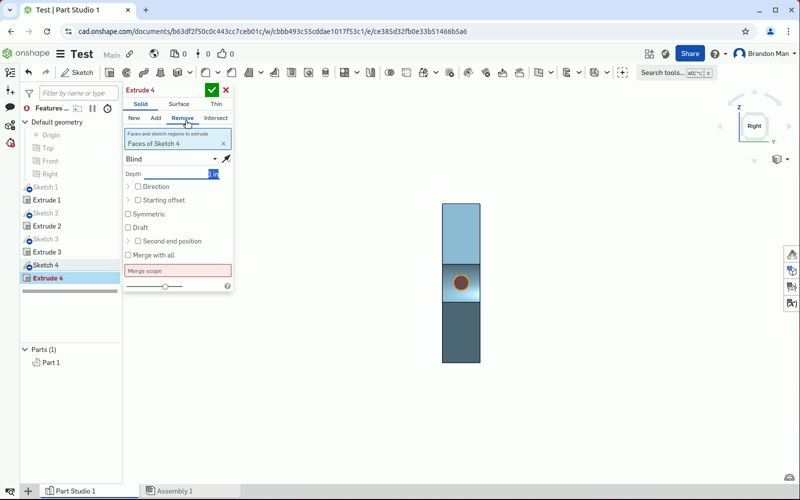
text(48.142)
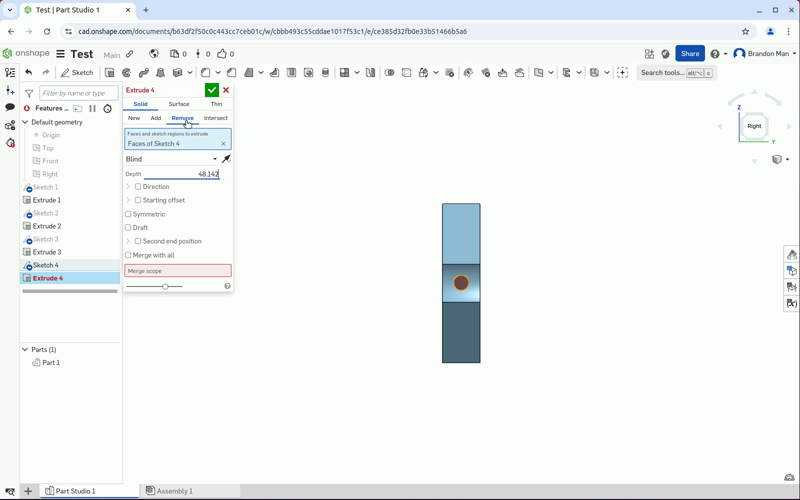
key(tab, 3)
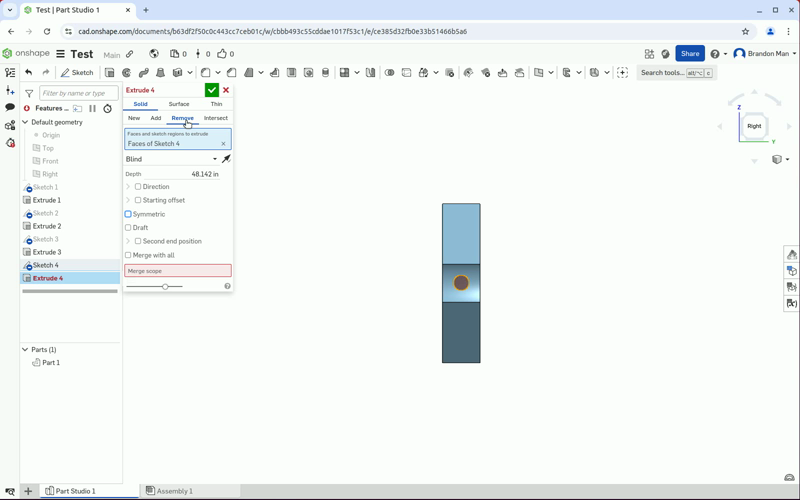
key(space)
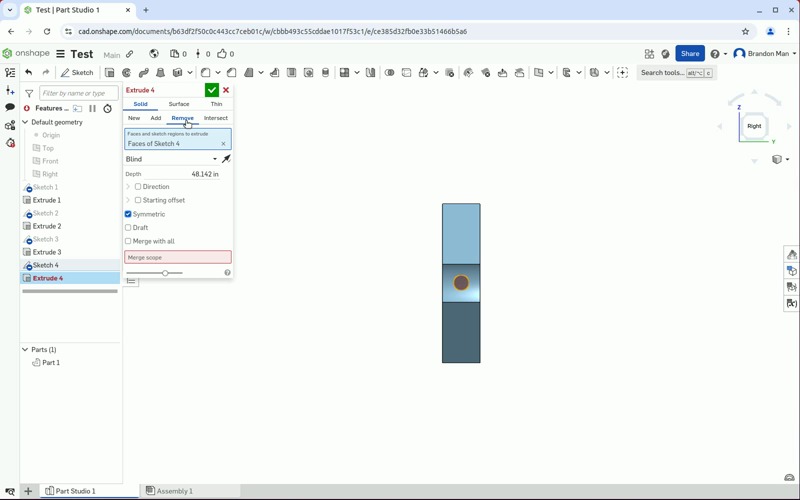
key(tab, 2)
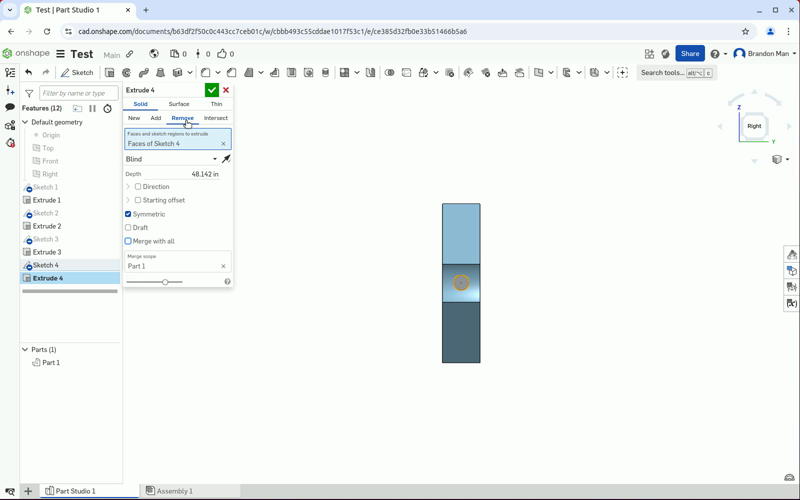
key(space)
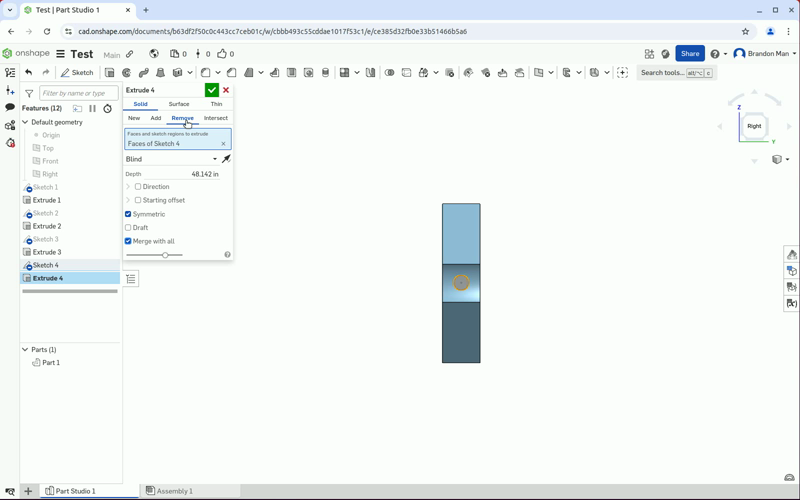
key(enter)
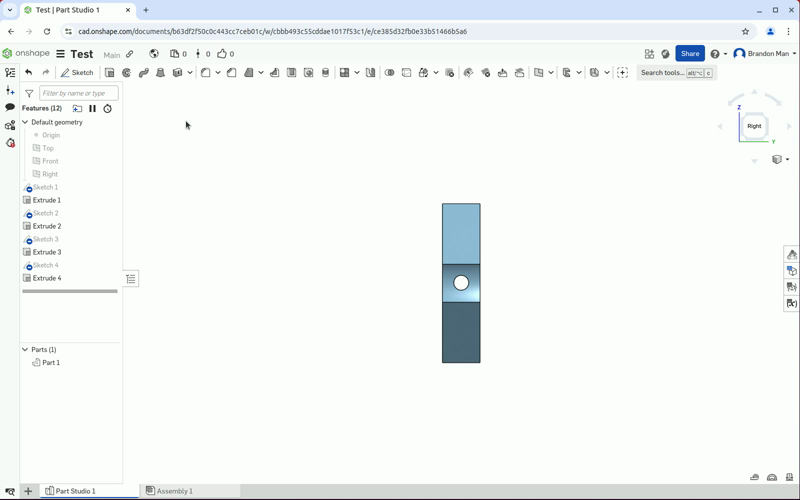
key(shift+h)
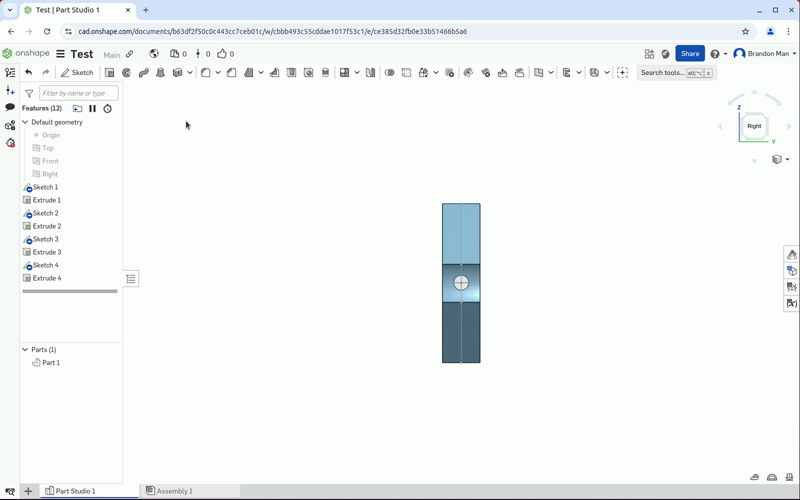
key(shift+h)
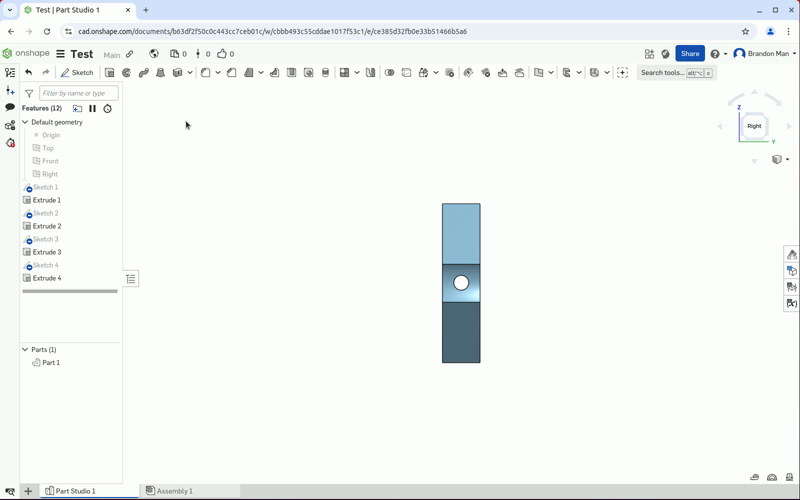
mouse_move(73, 189)
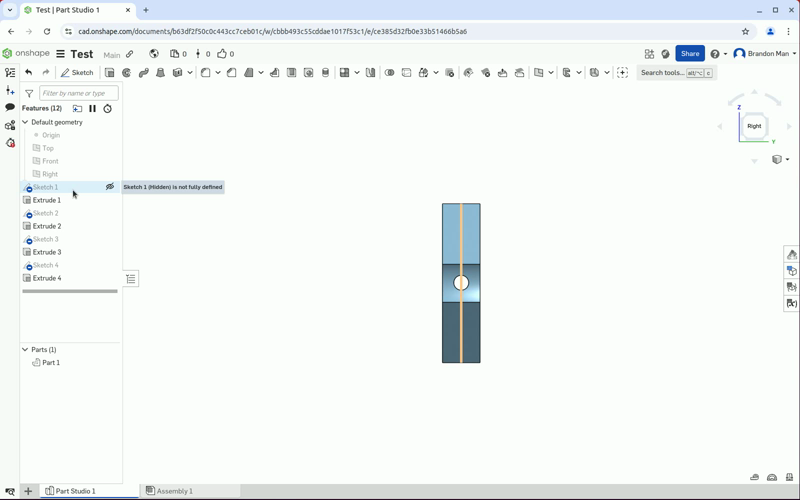
click(73, 189)
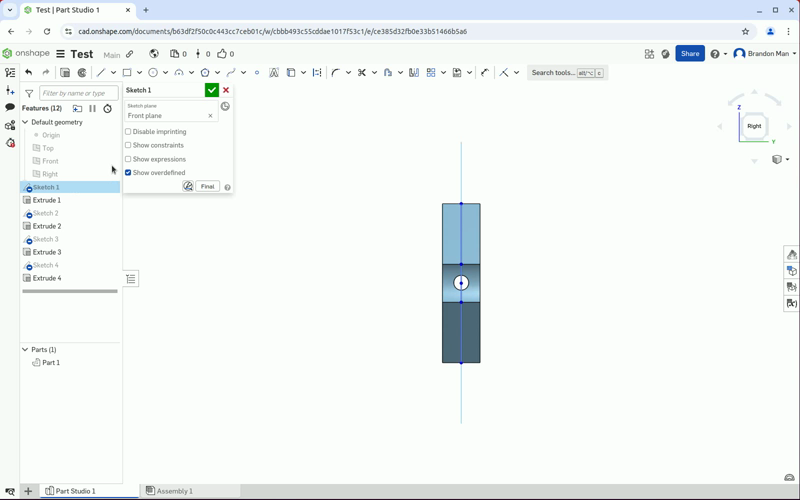
mouse_move(229, 92)
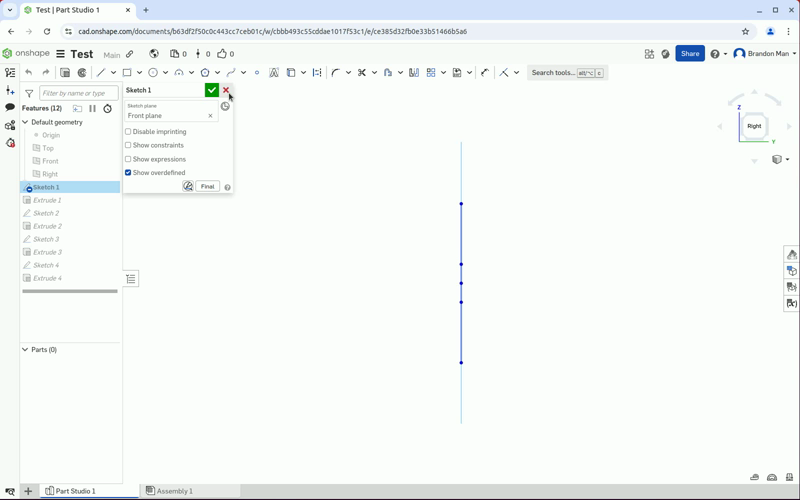
click(229, 92)
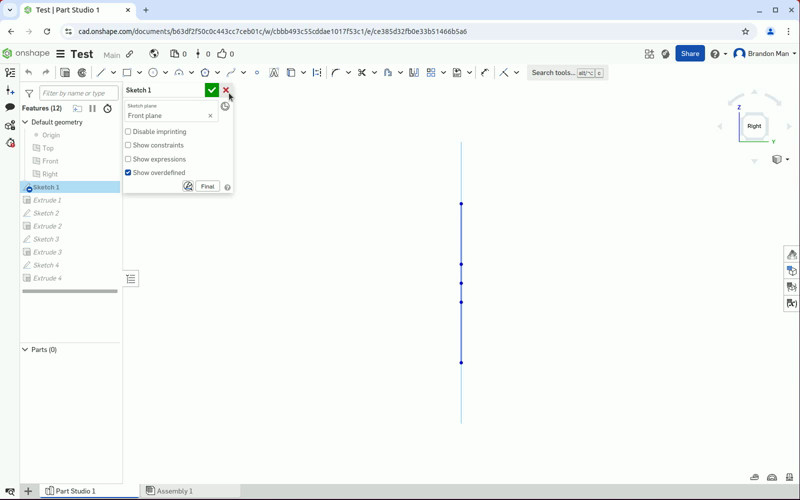
key(shift+s)
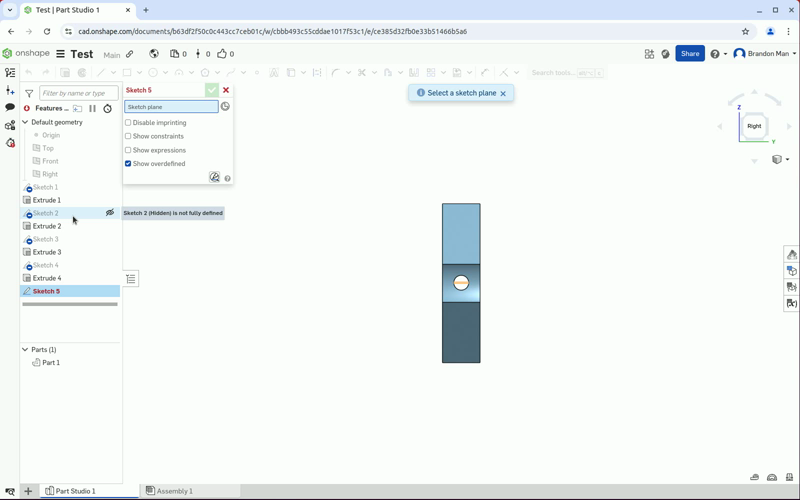
scroll(3)
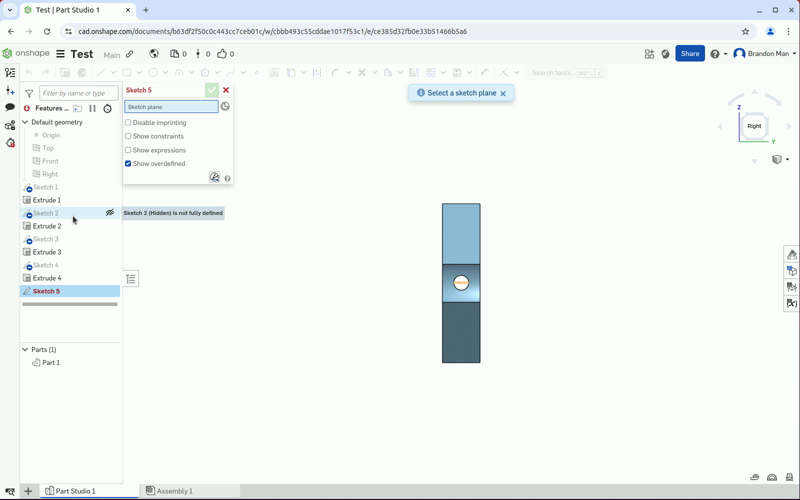
mouse_move(73, 176)
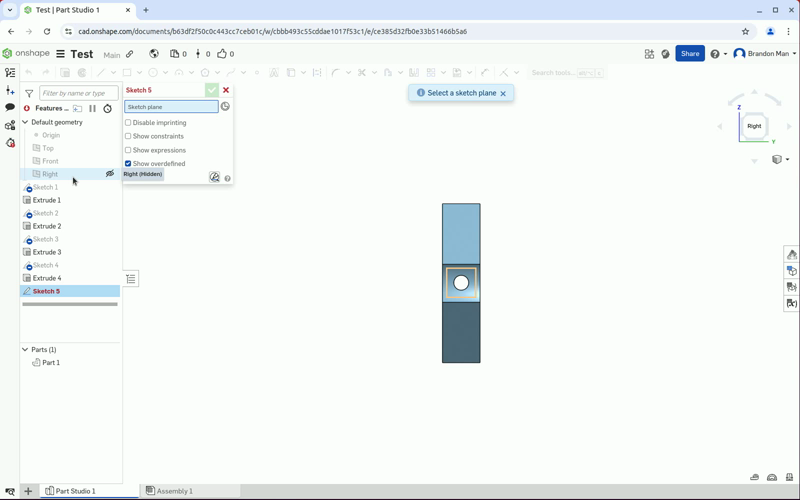
click(73, 176)
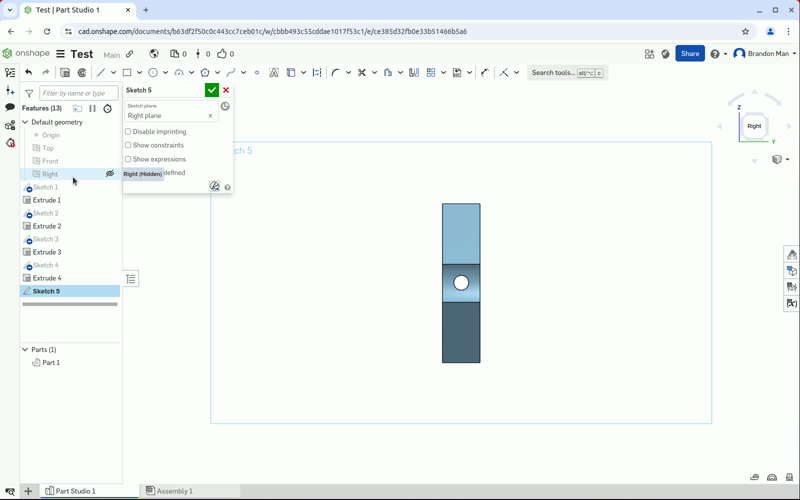
mouse_move(73, 352)
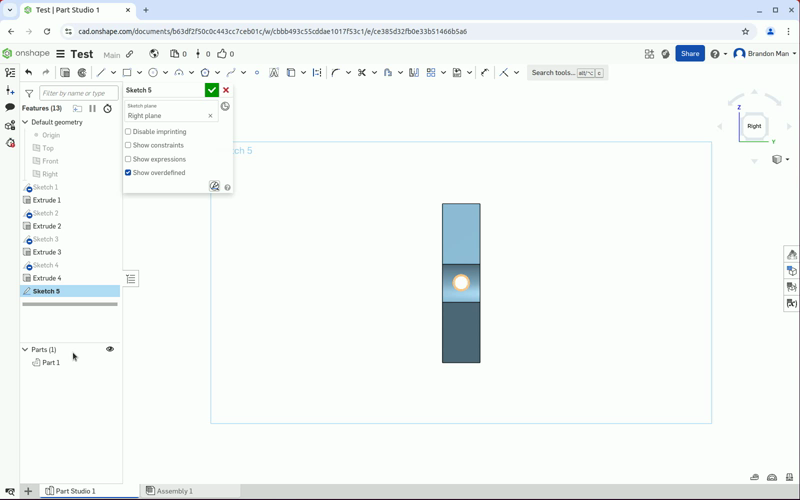
key(y)
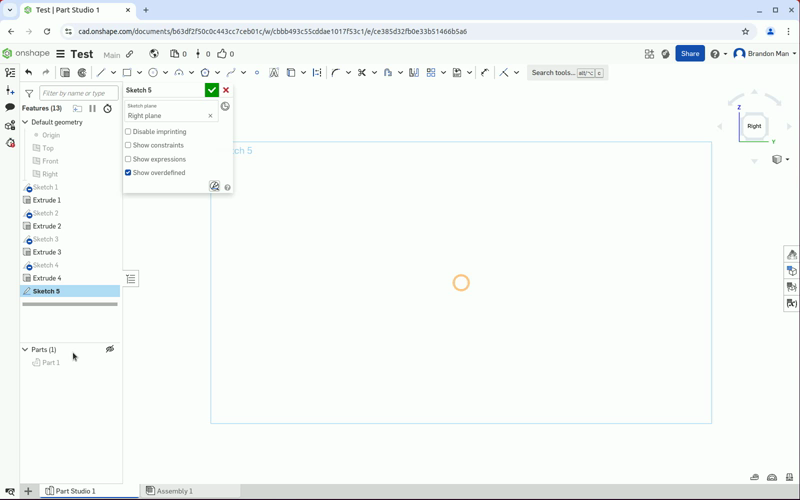
key(c)
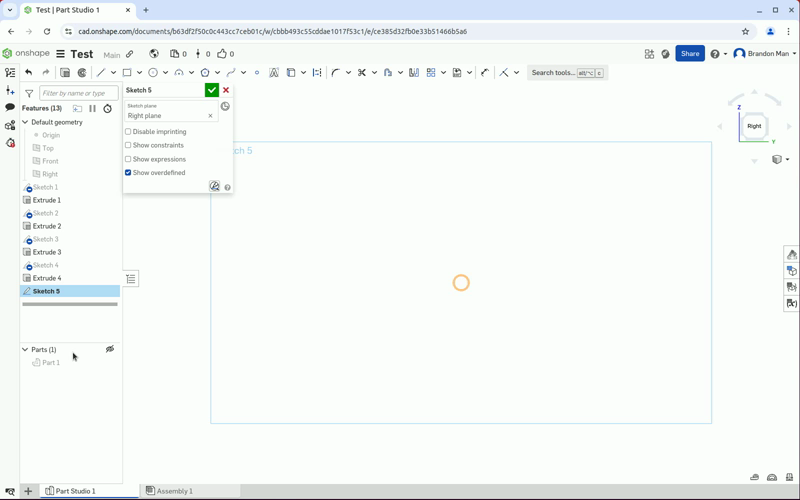
key_down(shift)
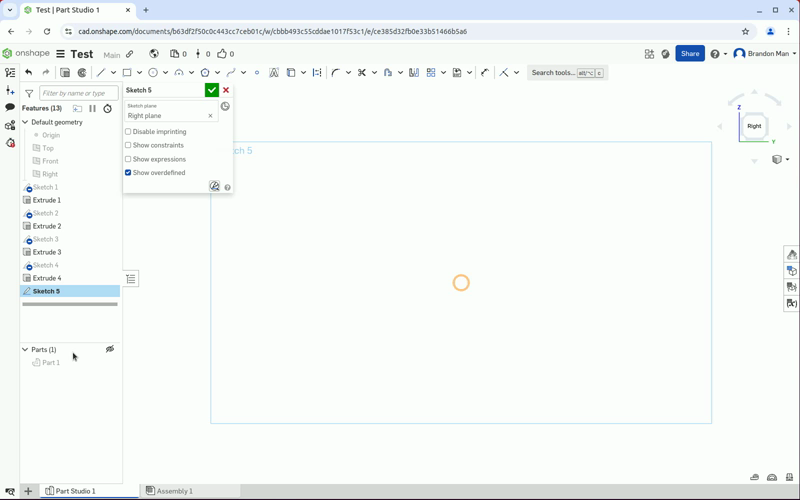
mouse_move(461, 282)
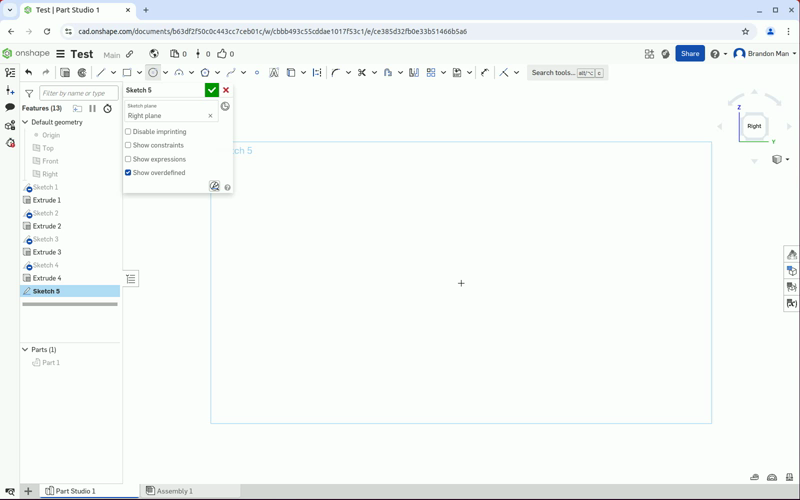
click(461, 282)
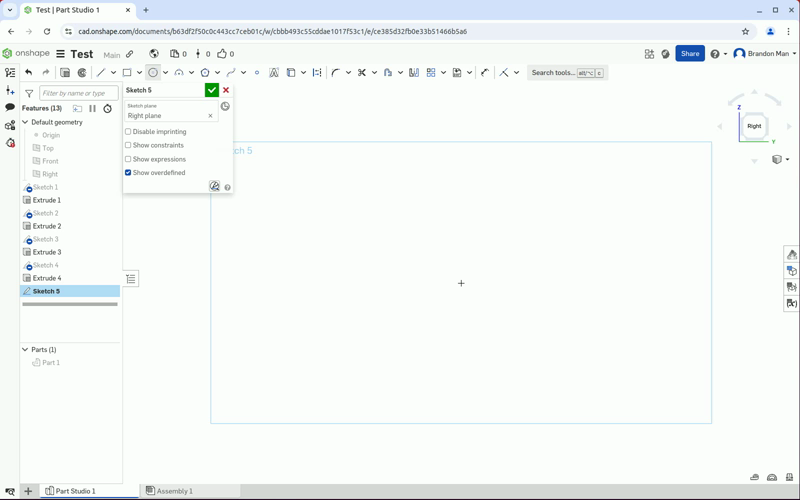
key_up(shift)
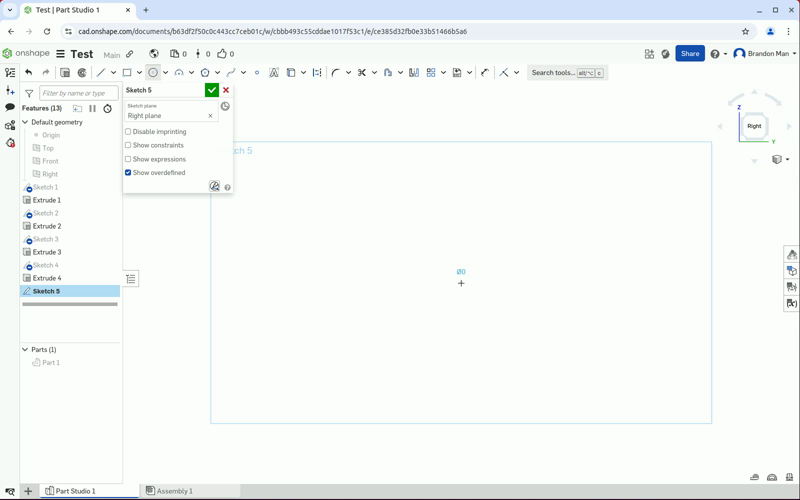
mouse_move(471, 282)
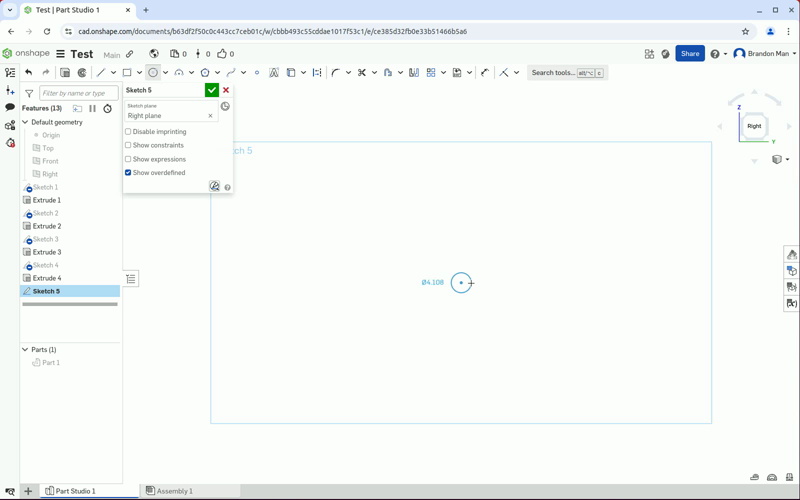
click(471, 282)
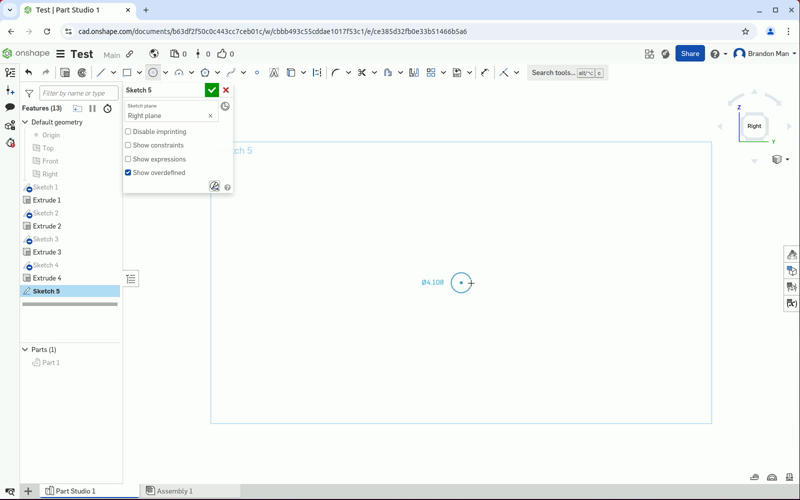
key(esc)
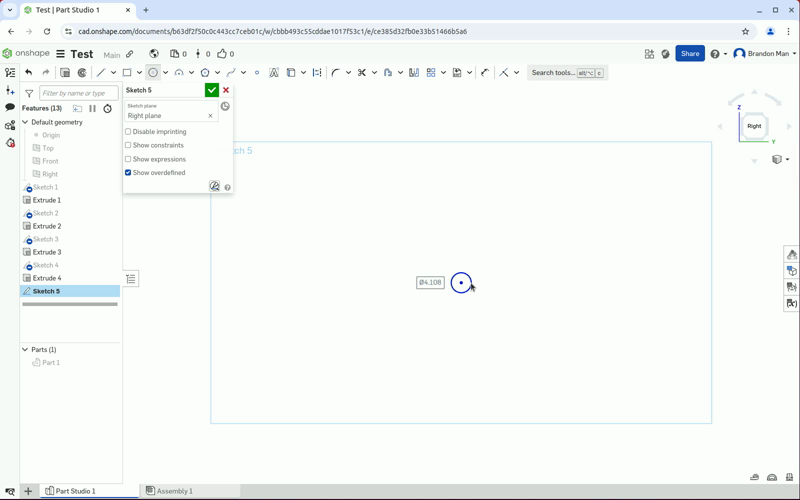
mouse_move(468, 281)
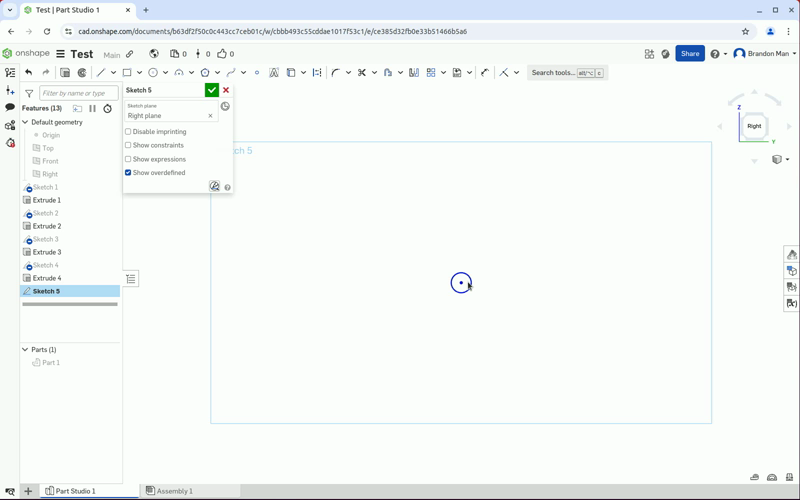
scroll(6)
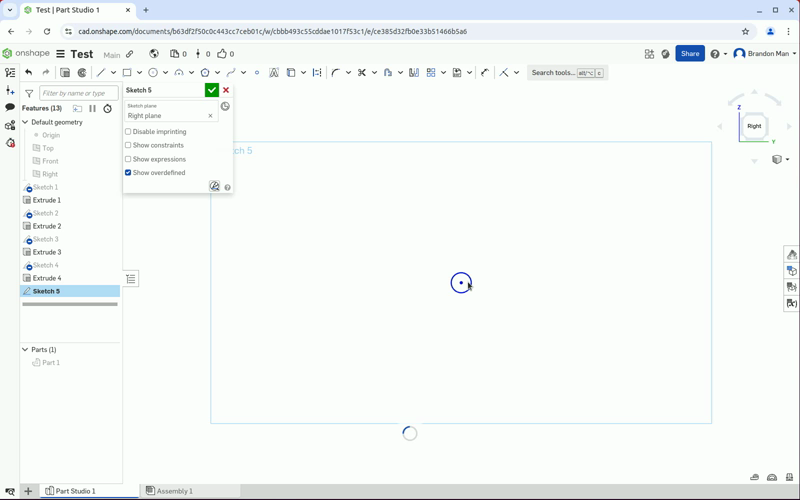
scroll(6)
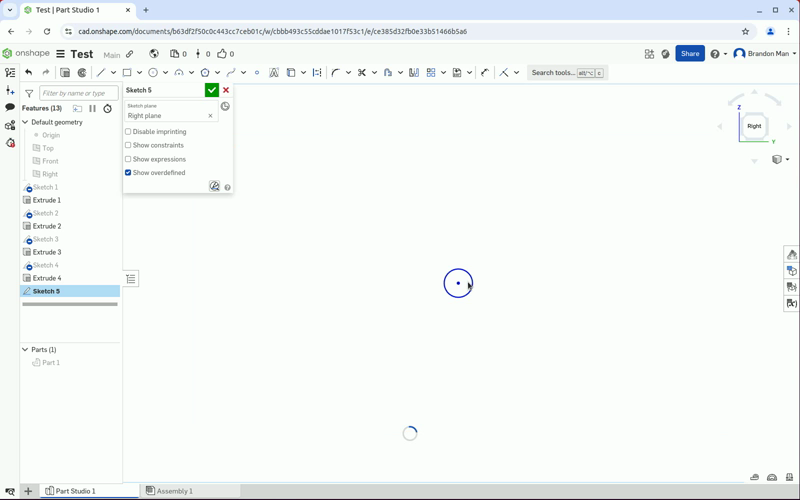
scroll(6)
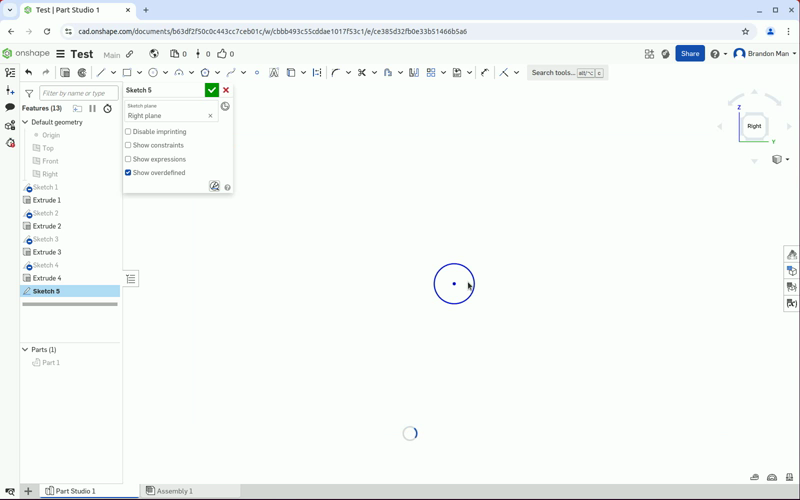
scroll(6)
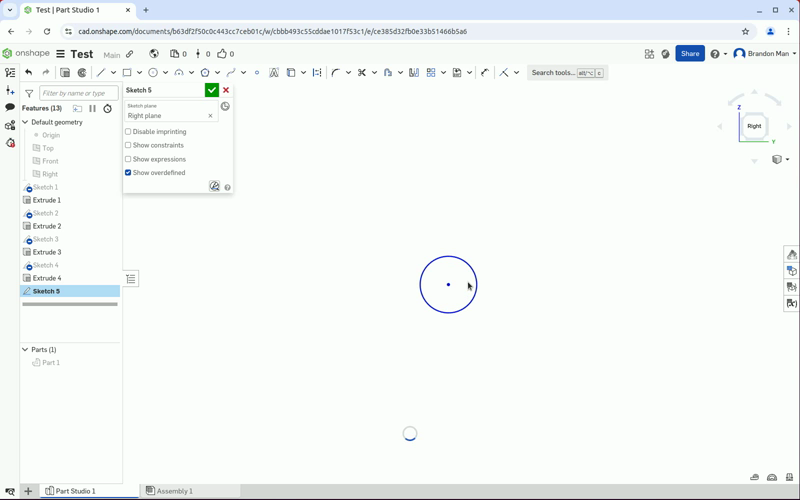
scroll(6)
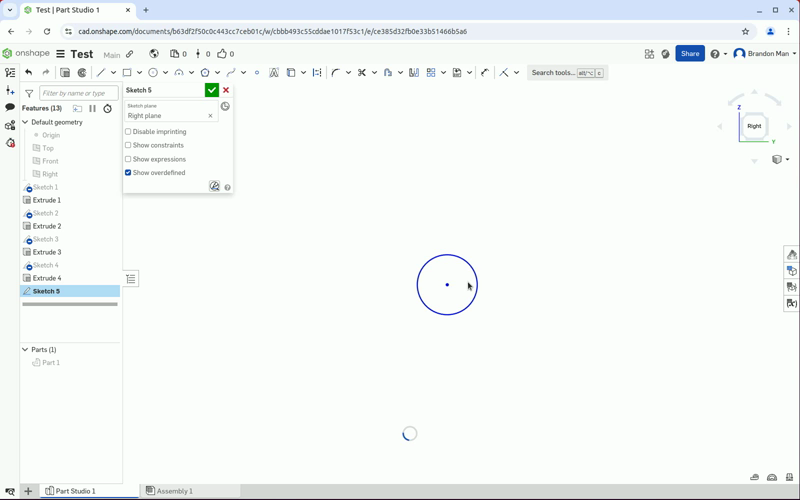
scroll(6)
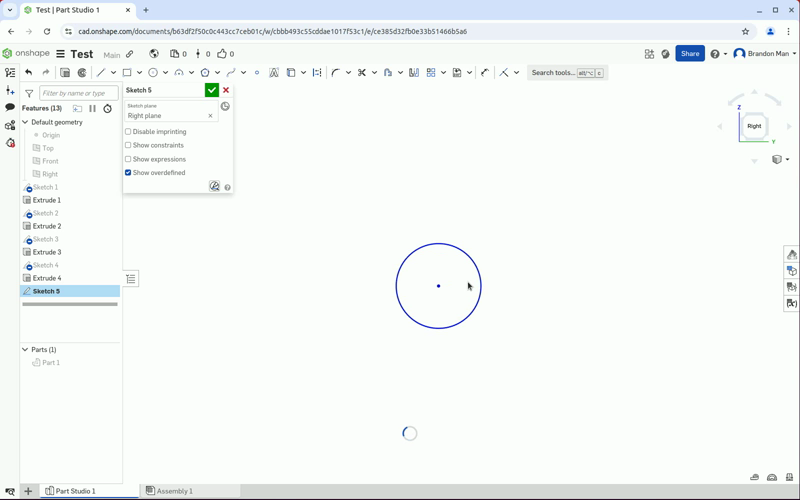
scroll(6)
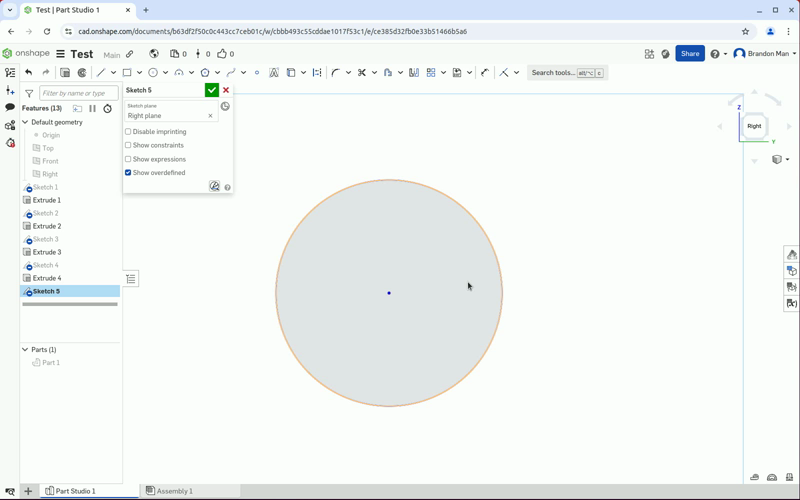
click(468, 281)
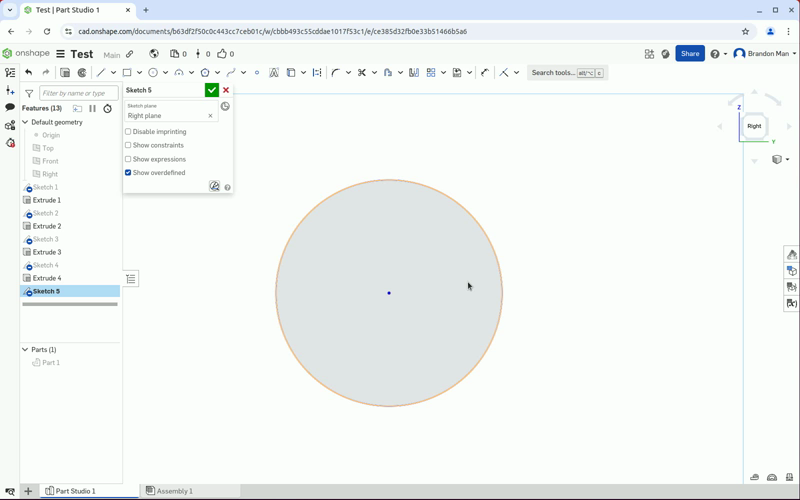
scroll(-6)
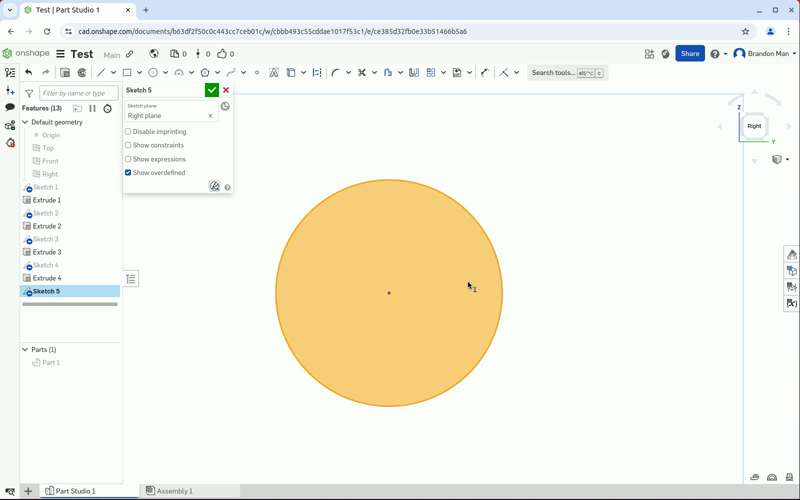
scroll(-6)
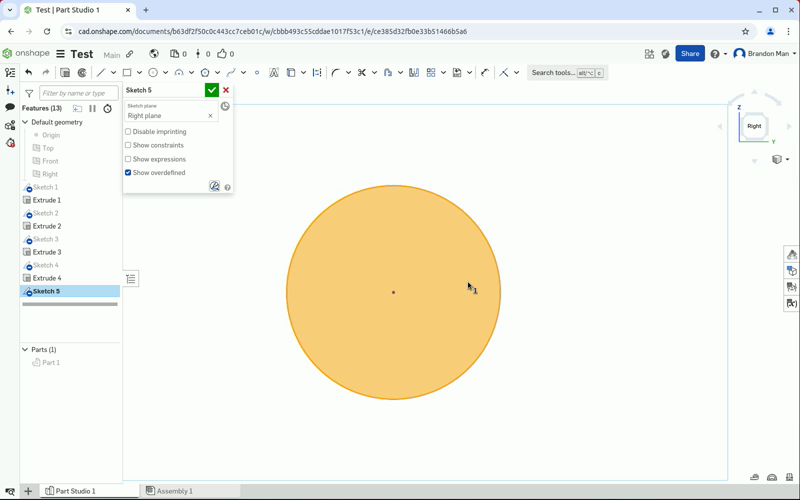
scroll(-6)
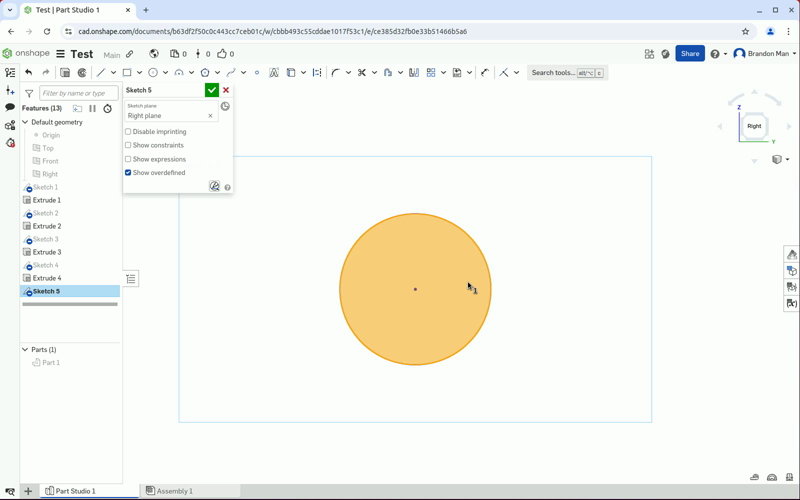
scroll(-6)
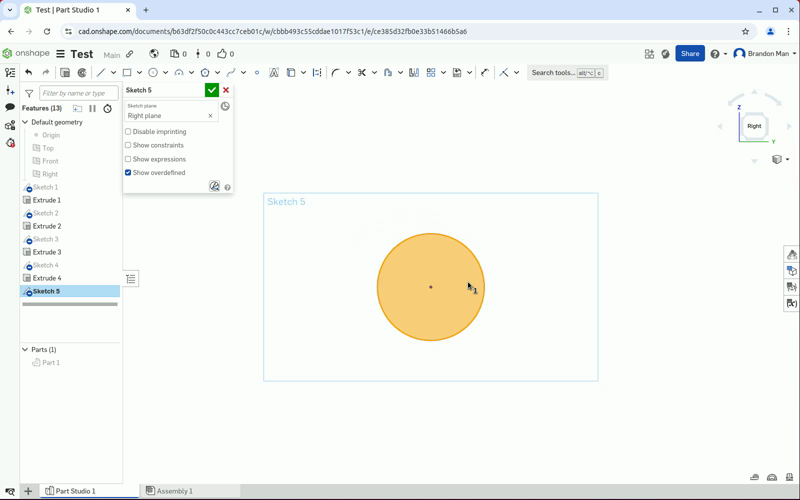
scroll(-6)
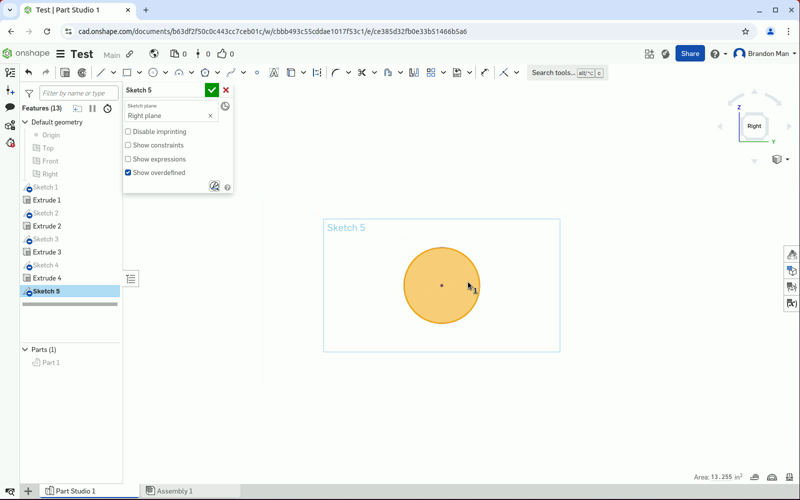
scroll(-6)
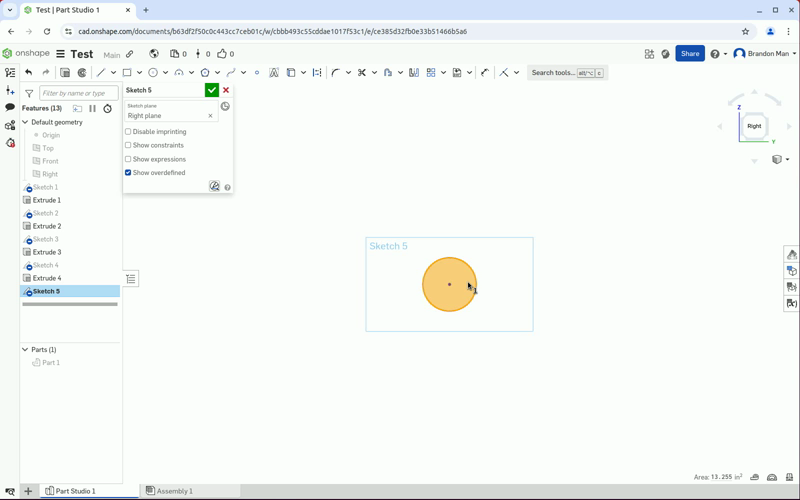
scroll(-6)
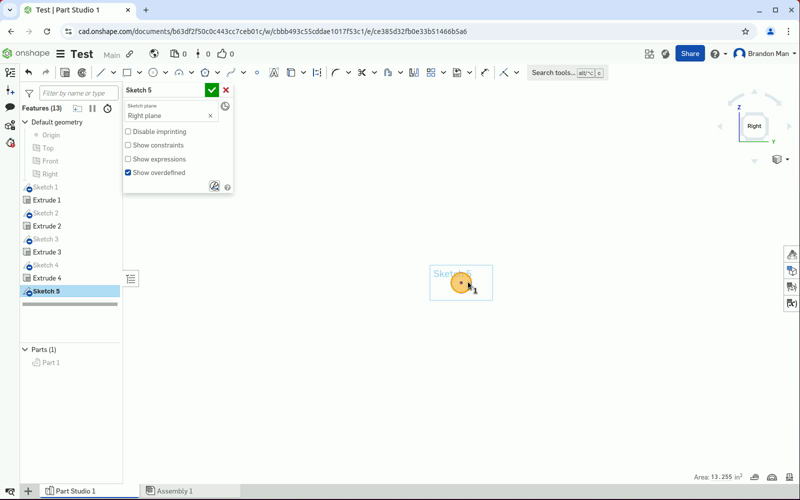
mouse_move(73, 352)
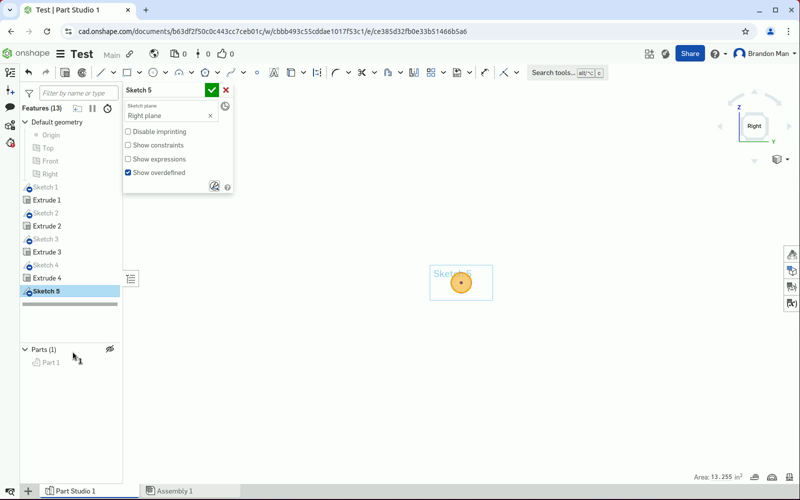
key(shift+y)
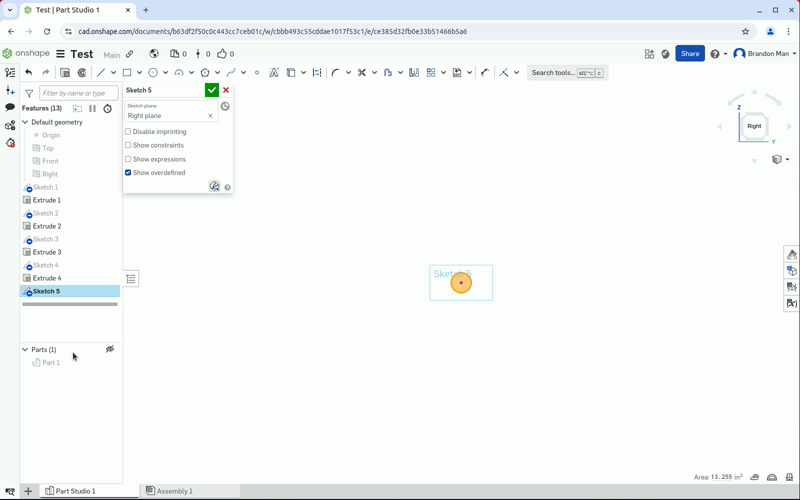
key(shift+e)
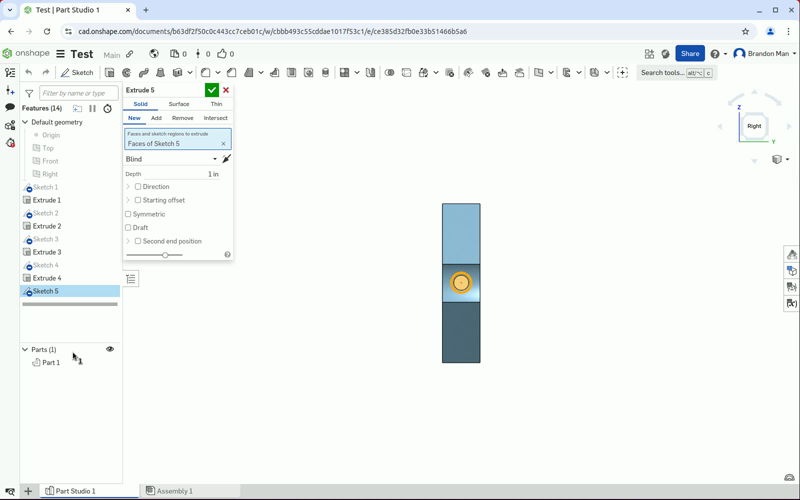
mouse_move(143, 106)
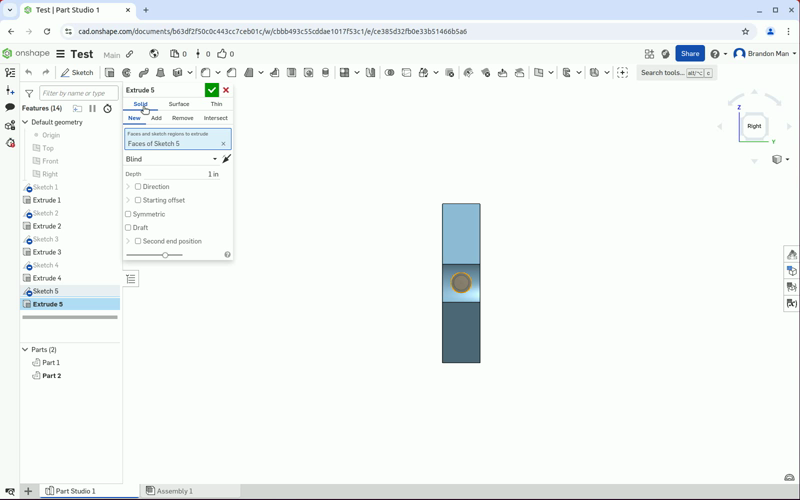
click(143, 106)
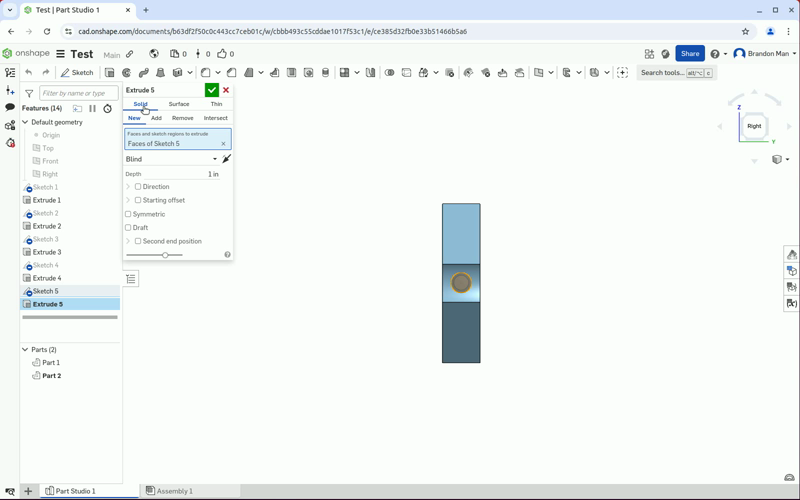
mouse_move(186, 120)
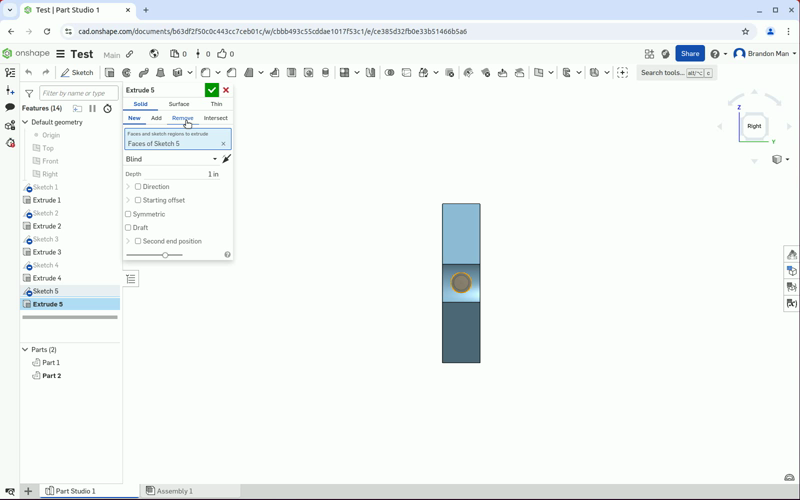
click(186, 120)
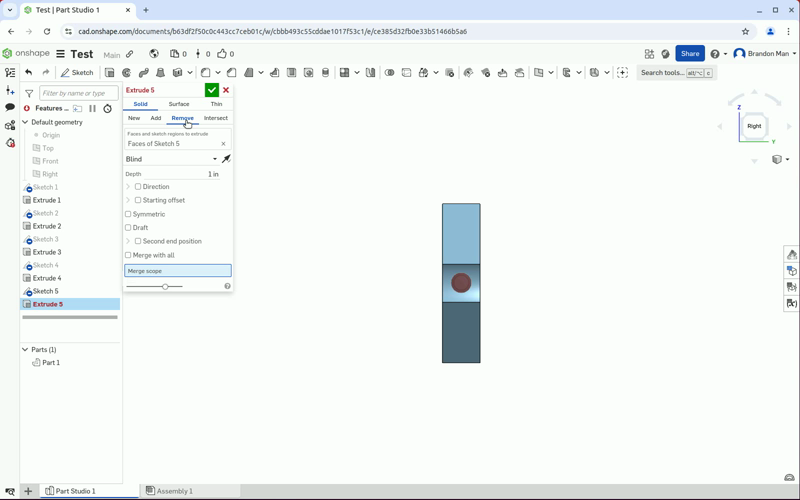
key(tab, 4)
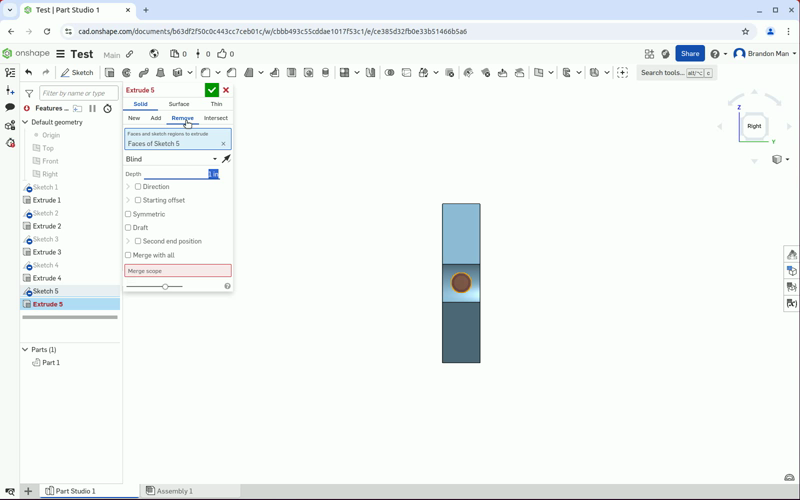
text(-21.182)
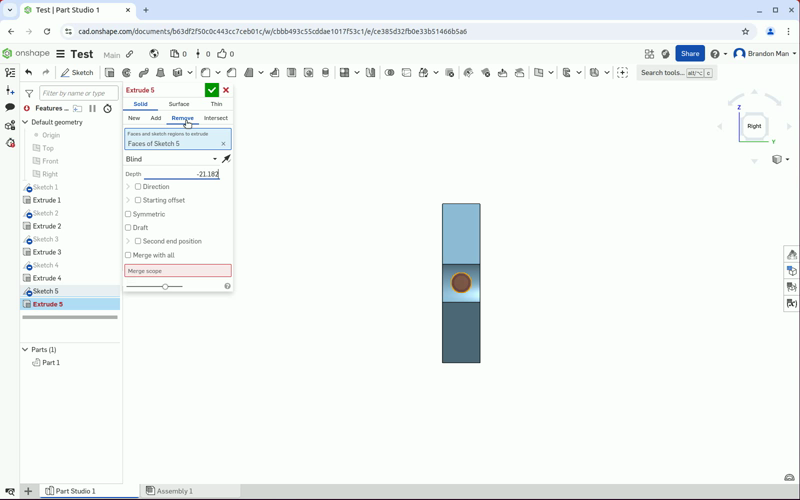
key(tab, 3)
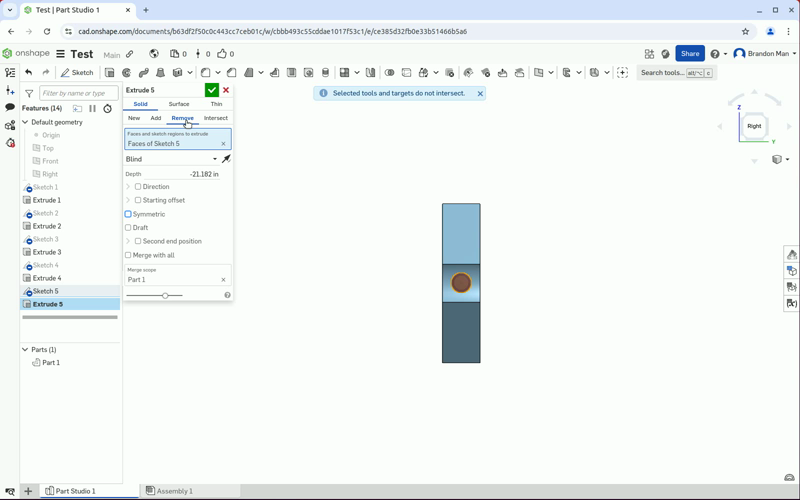
key(space)
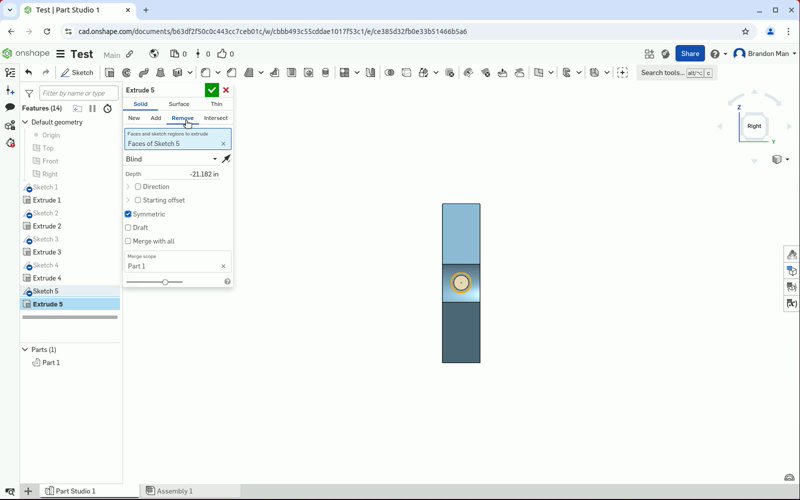
key(tab, 2)
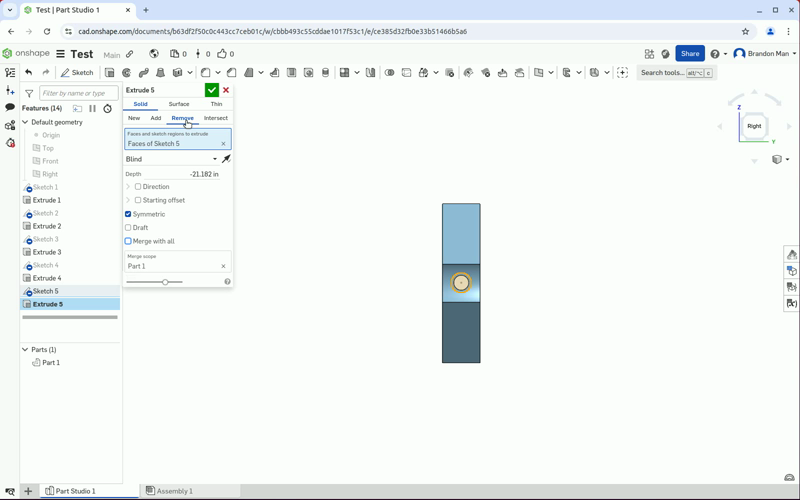
key(space)
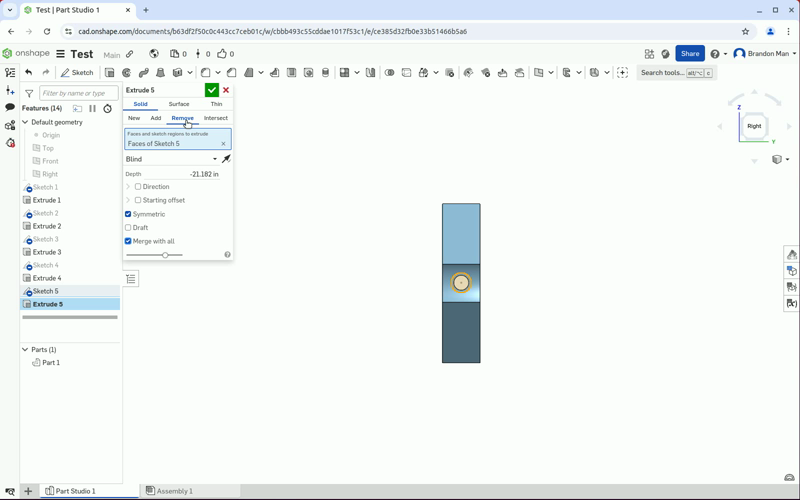
key(enter)
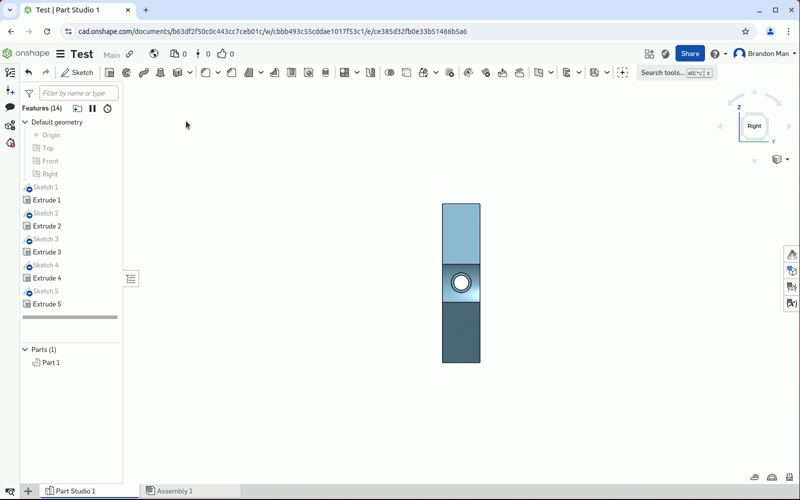
key(shift+h)
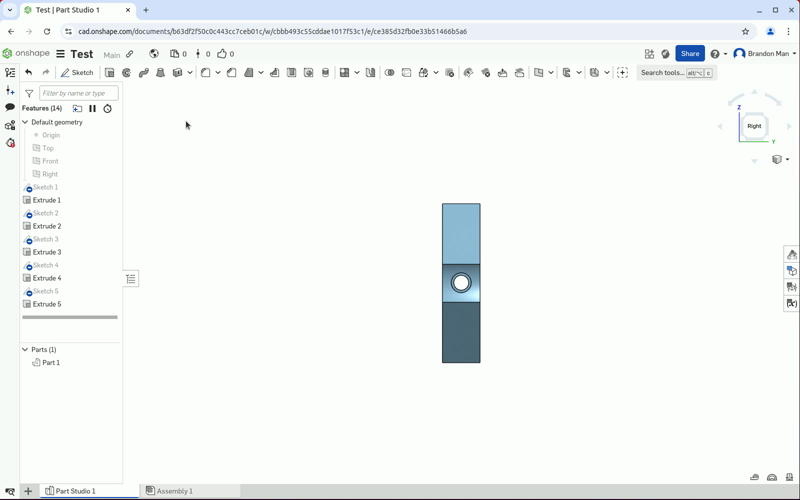
key(shift+h)
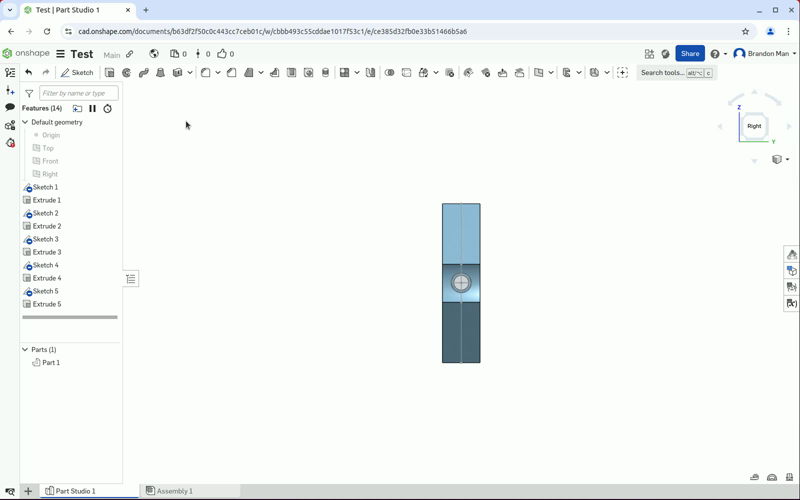
key(shift+7)
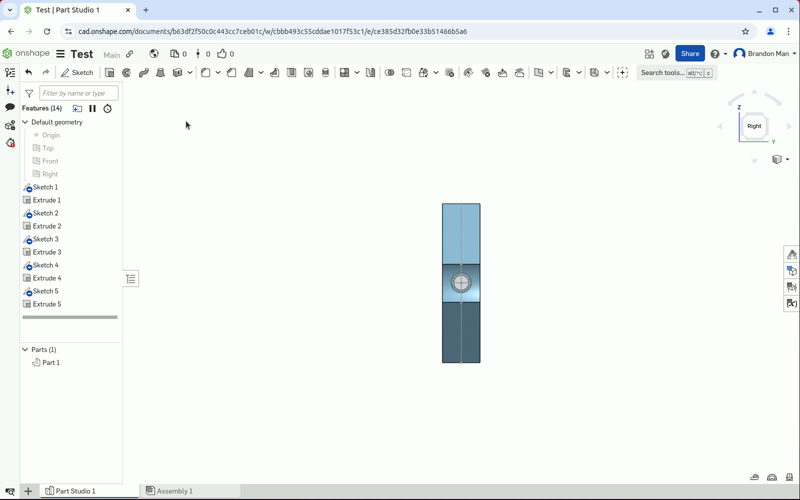
key(right, 2)
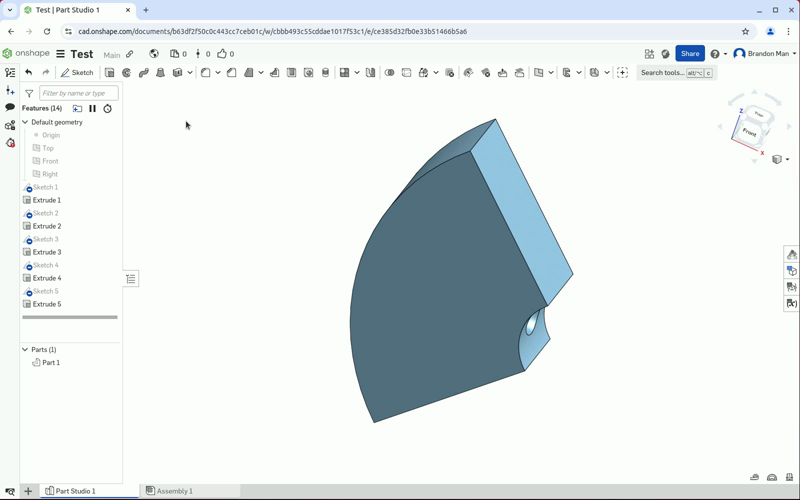
key(down, 2)
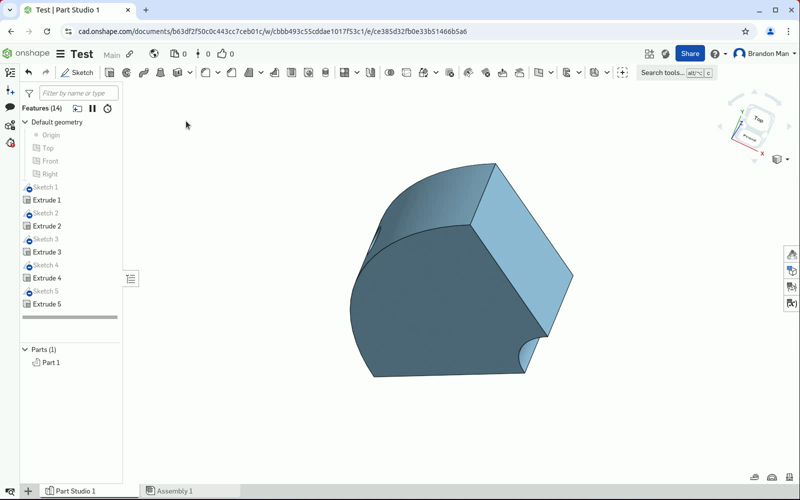
key(up, 2)
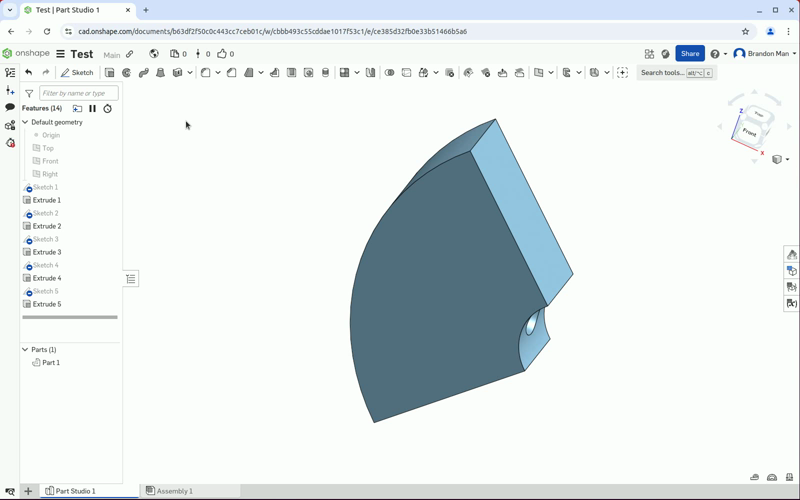
key(left, 2)
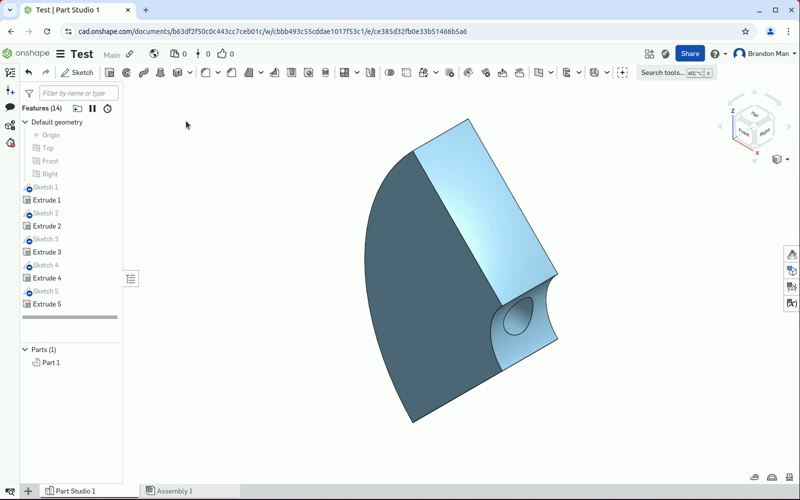
mouse_move(73, 189)
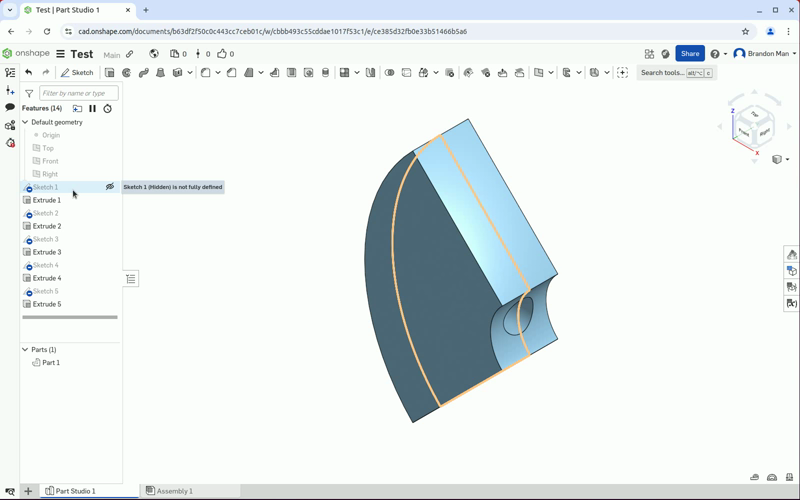
click(73, 189)